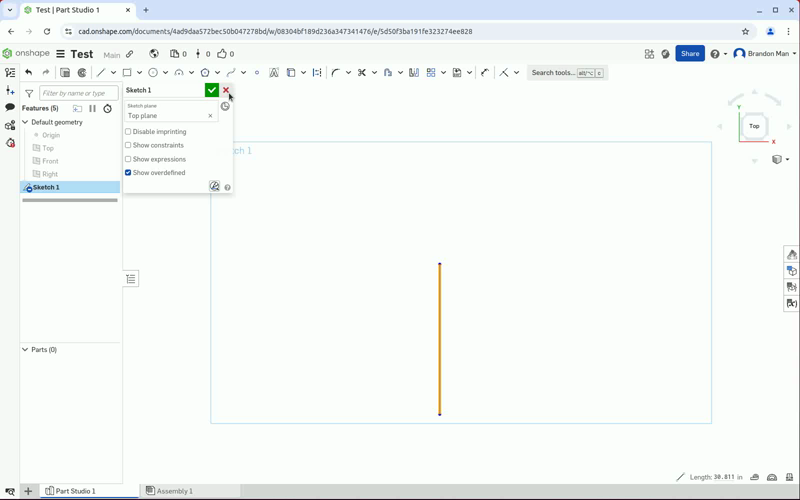
key(shift+h)
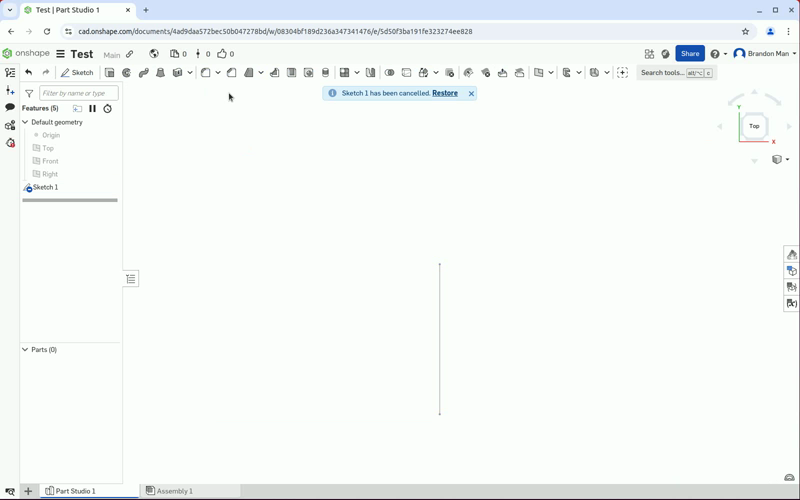
key(shift+s)
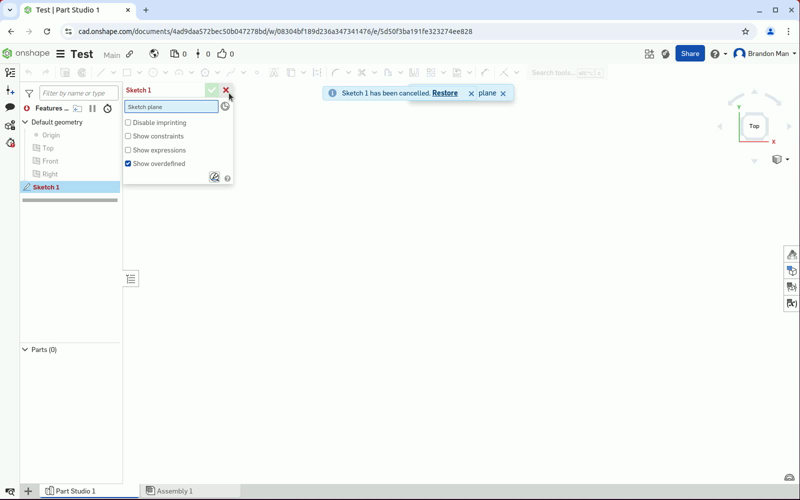
mouse_move(73, 150)
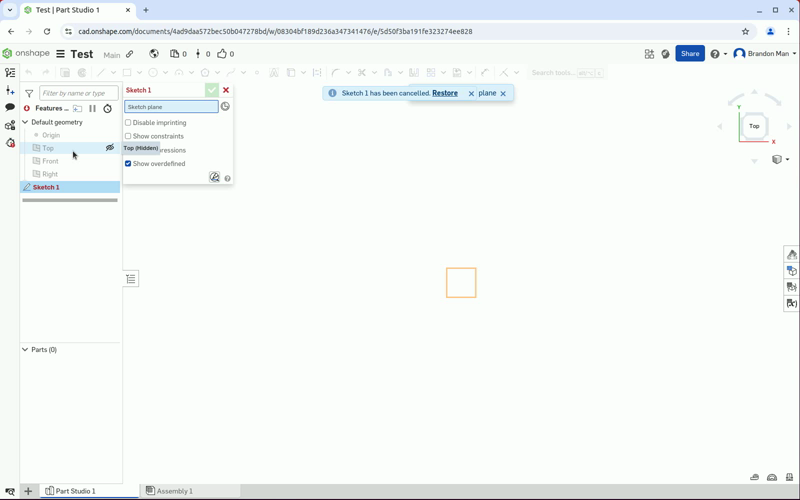
click(73, 150)
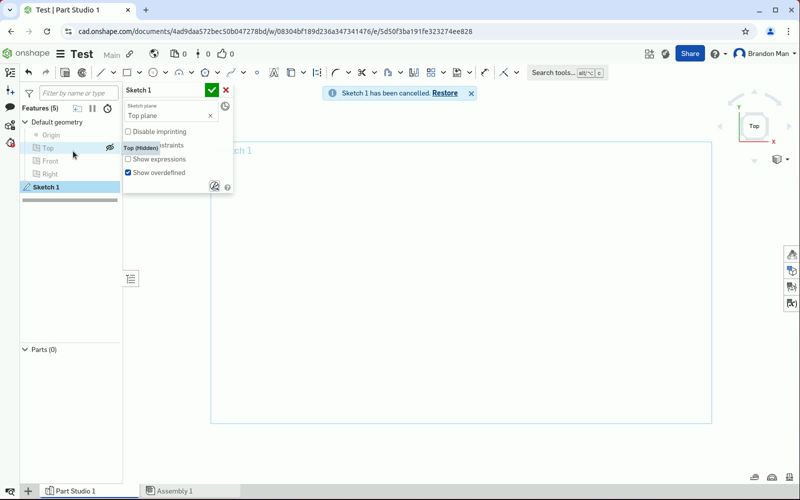
mouse_move(73, 352)
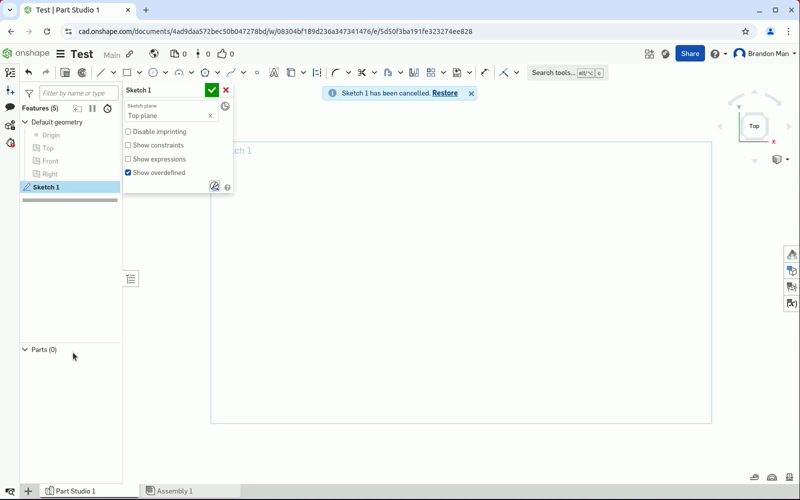
key(y)
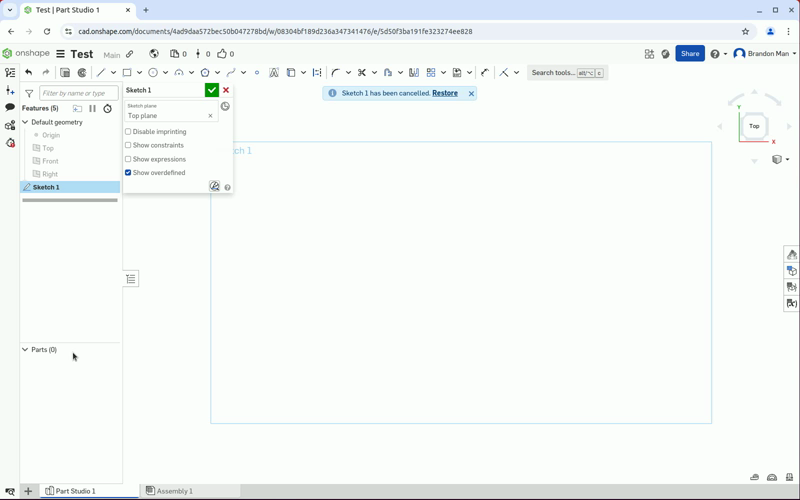
key(l)
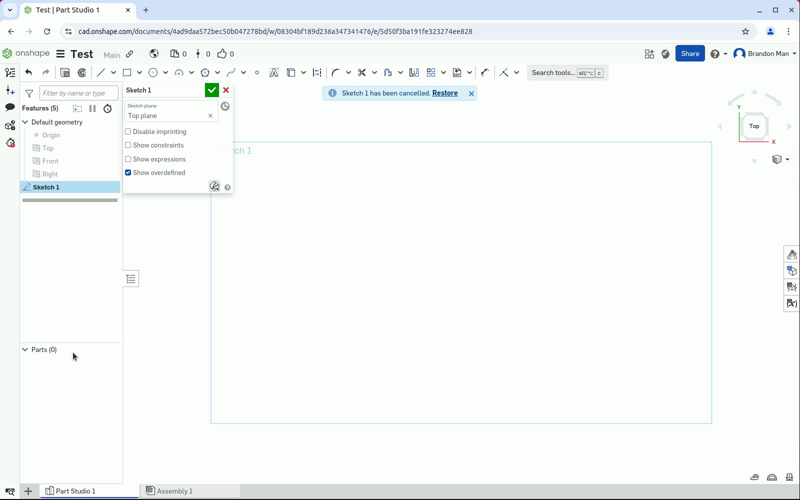
key_down(shift)
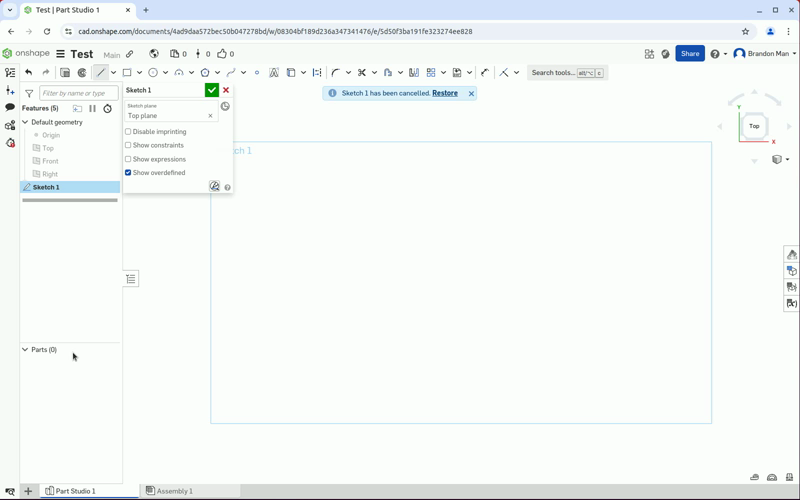
mouse_move(348, 380)
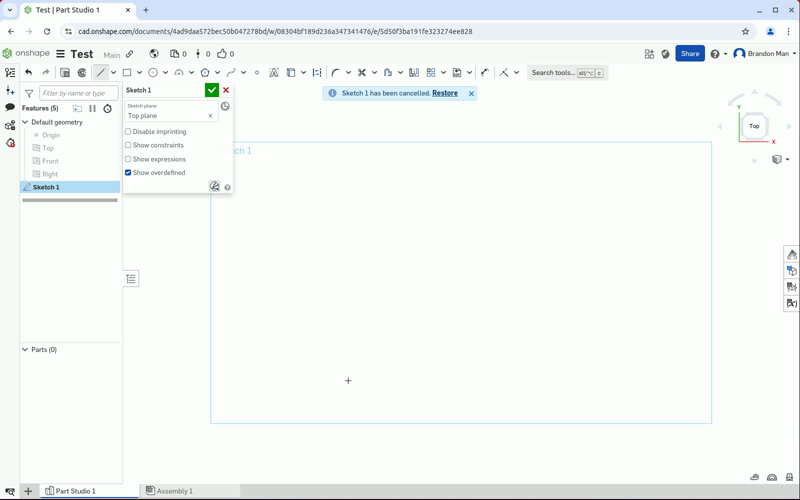
click(348, 380)
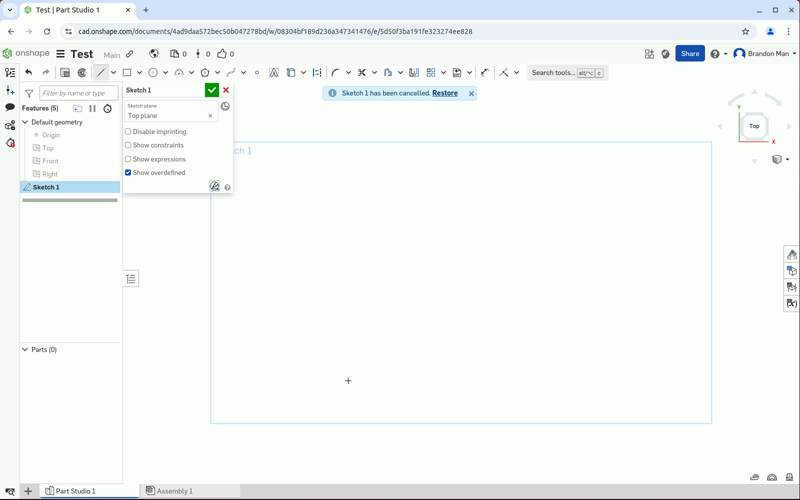
key_up(shift)
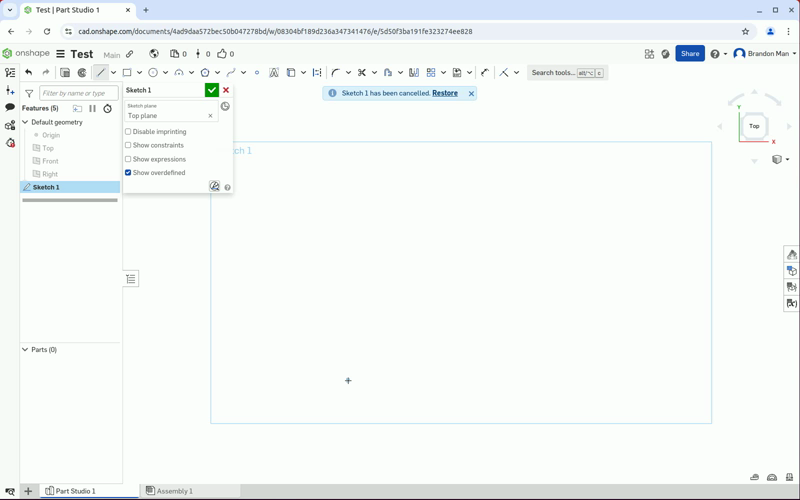
key_down(shift)
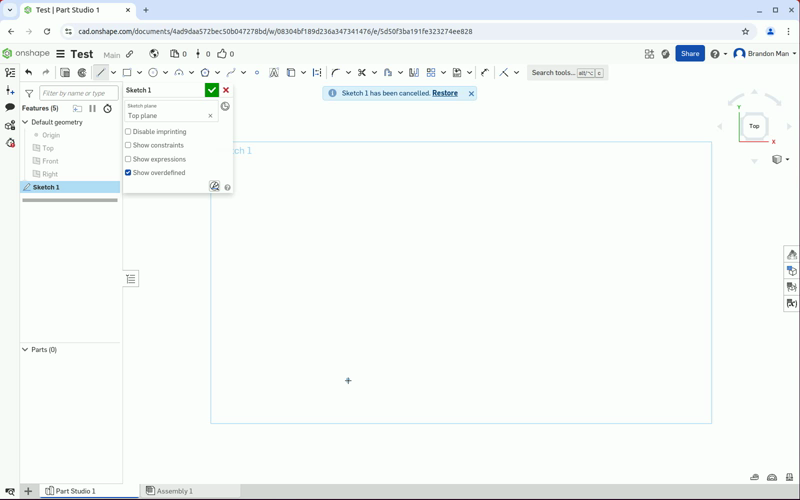
mouse_move(572, 380)
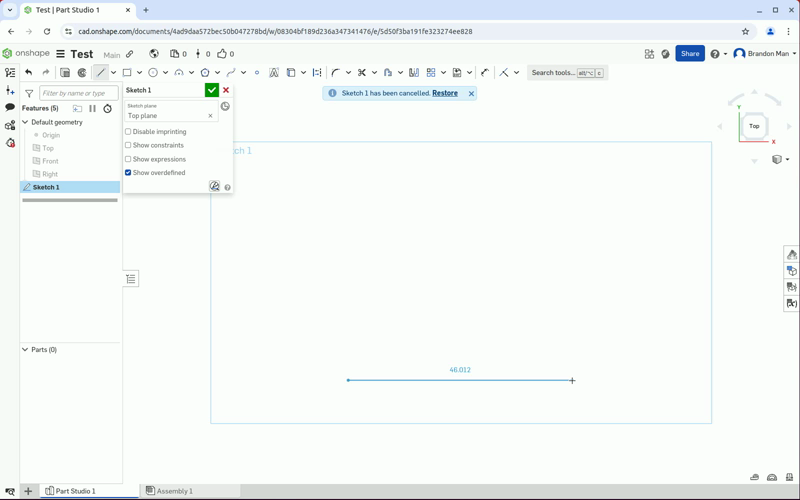
click(572, 380)
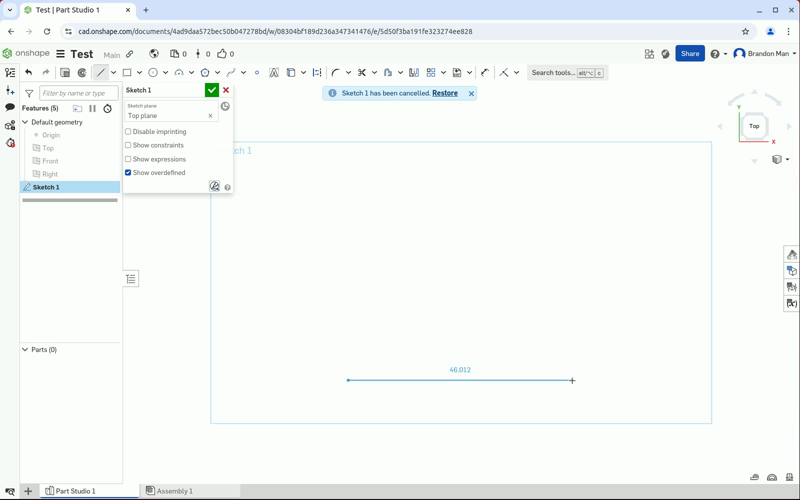
key_up(shift)
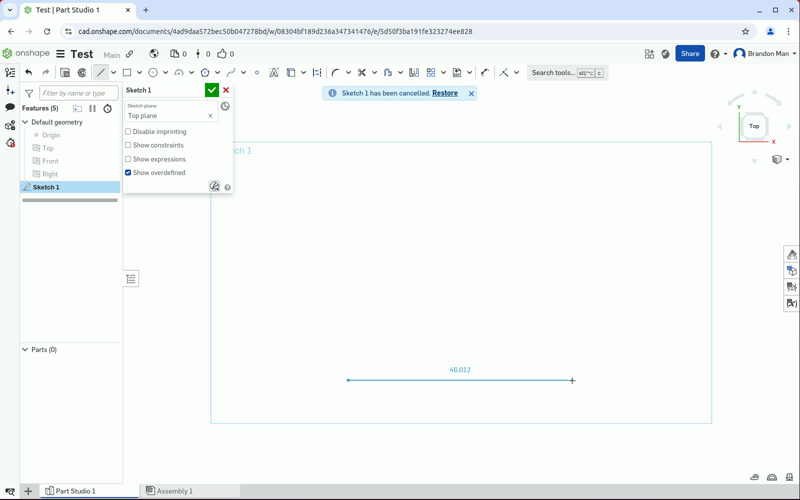
key_down(shift)
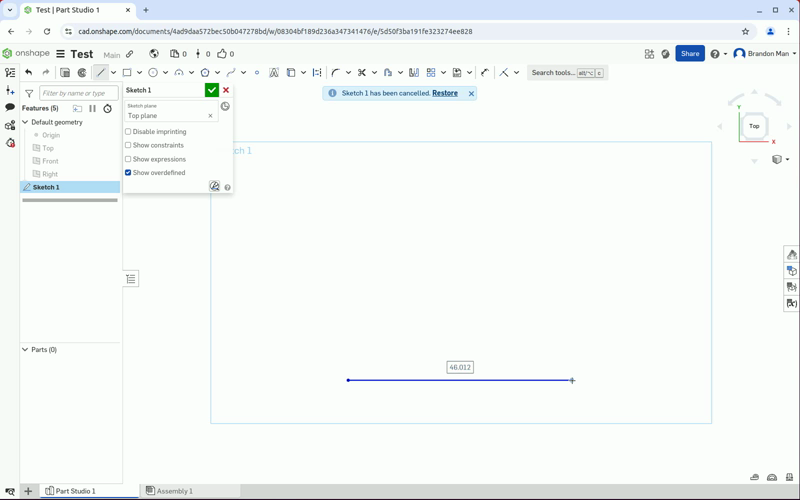
mouse_move(572, 186)
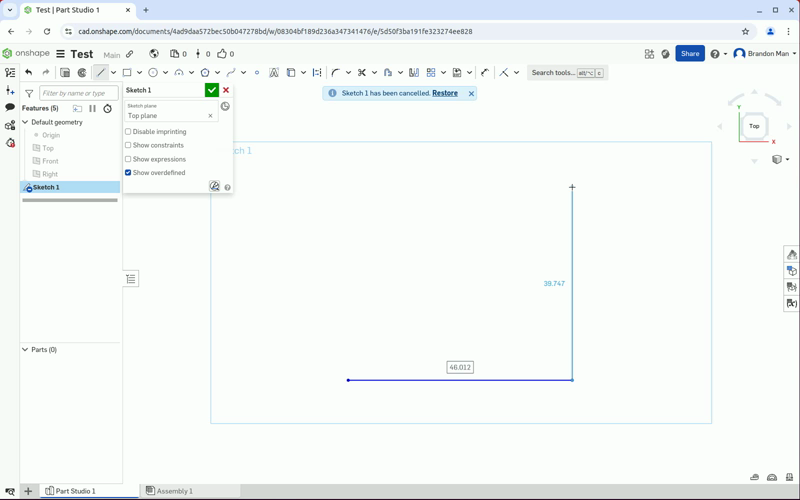
click(572, 186)
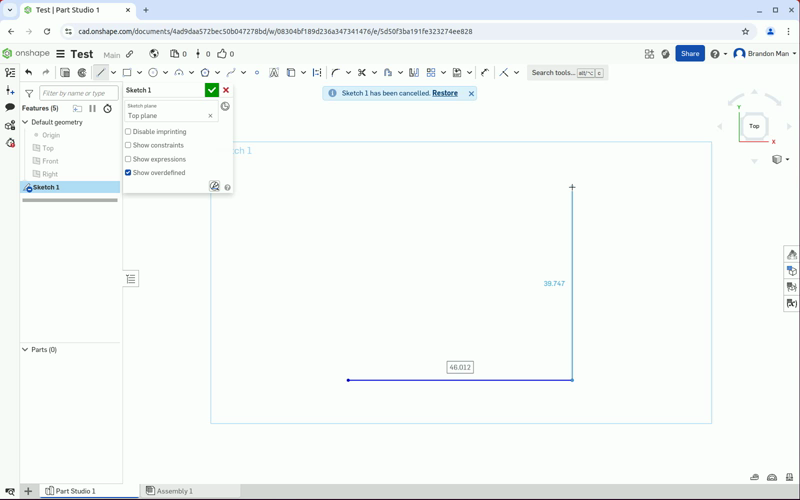
key_up(shift)
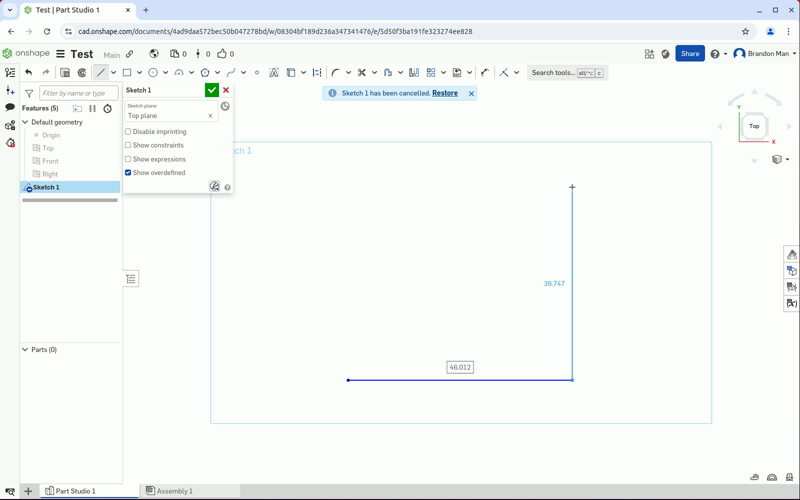
key_down(shift)
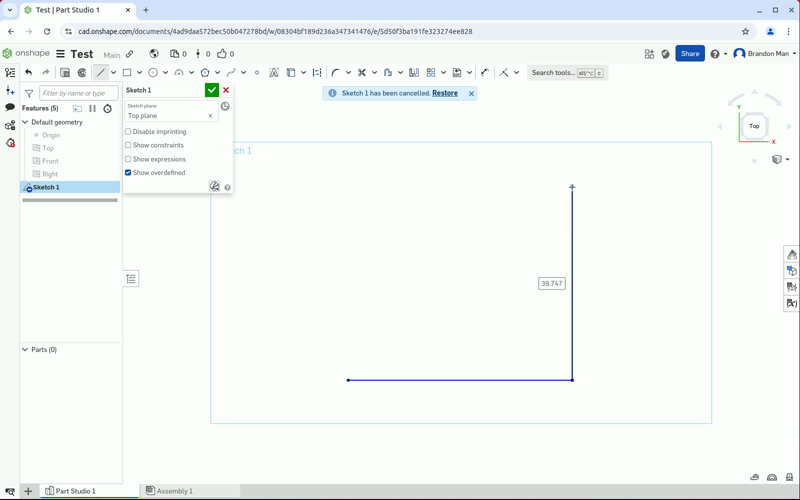
mouse_move(348, 186)
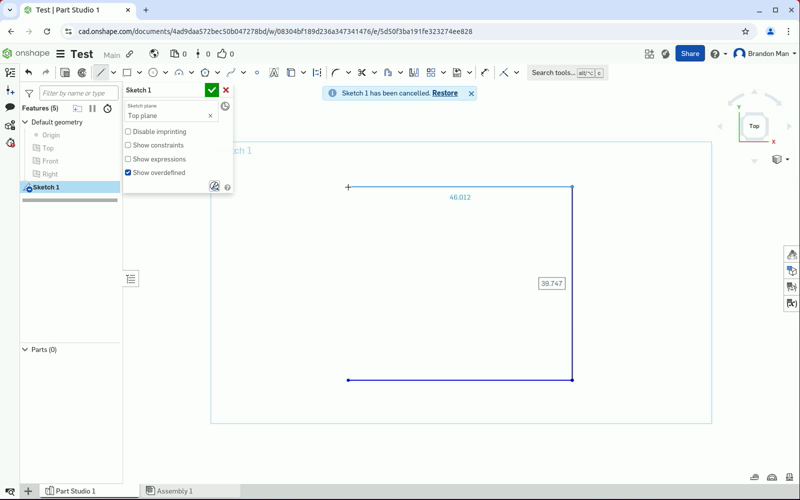
click(348, 186)
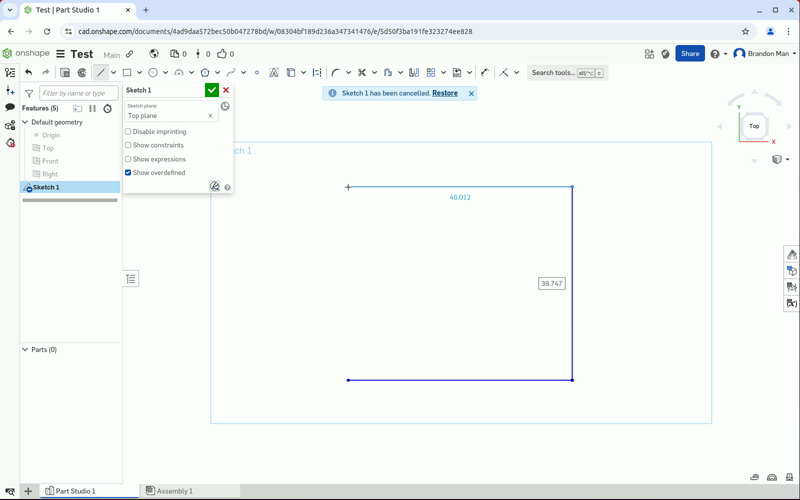
key_up(shift)
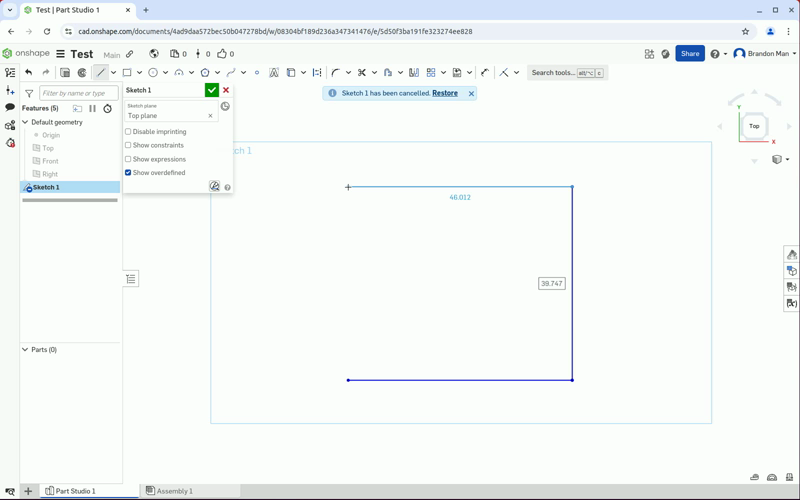
key_down(shift)
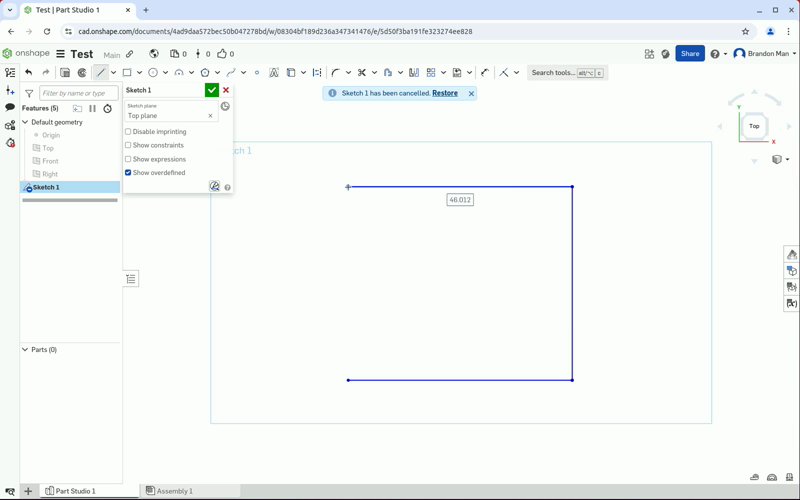
mouse_move(348, 380)
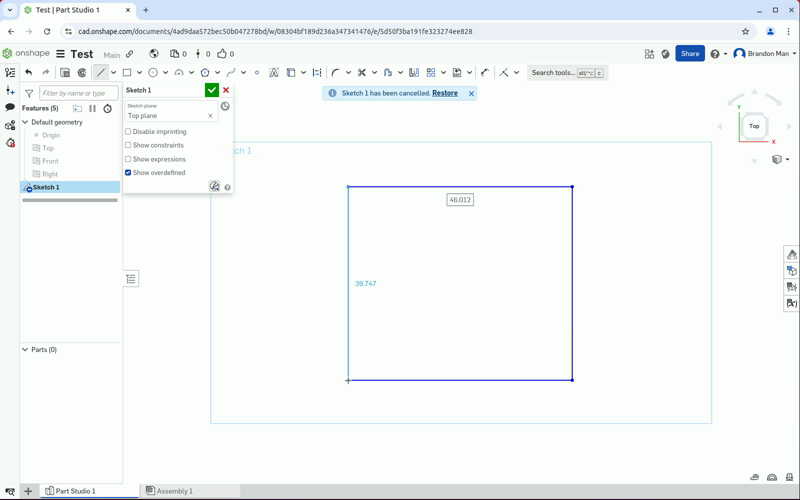
key_up(shift)
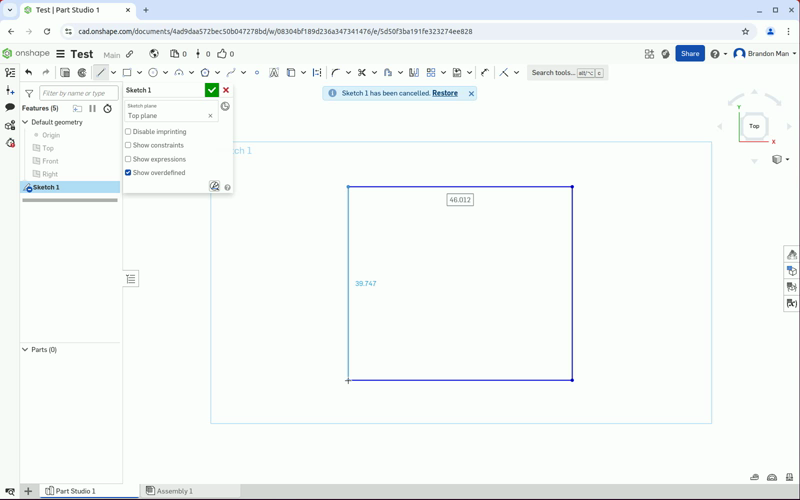
click(348, 380)
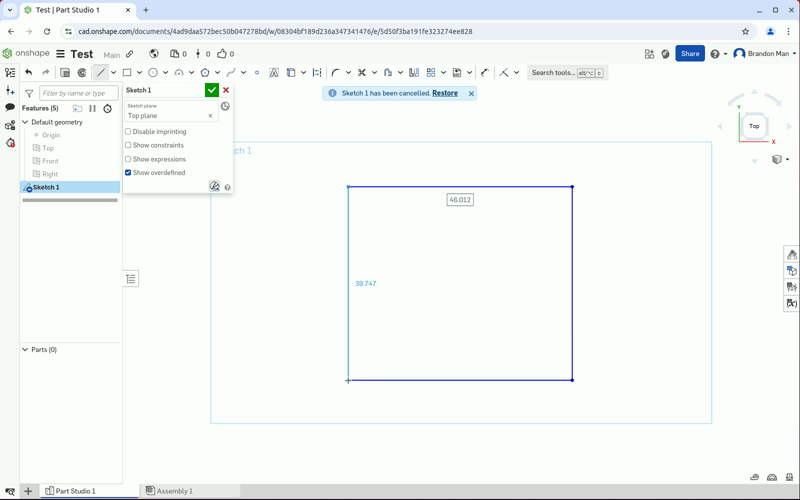
key(esc)
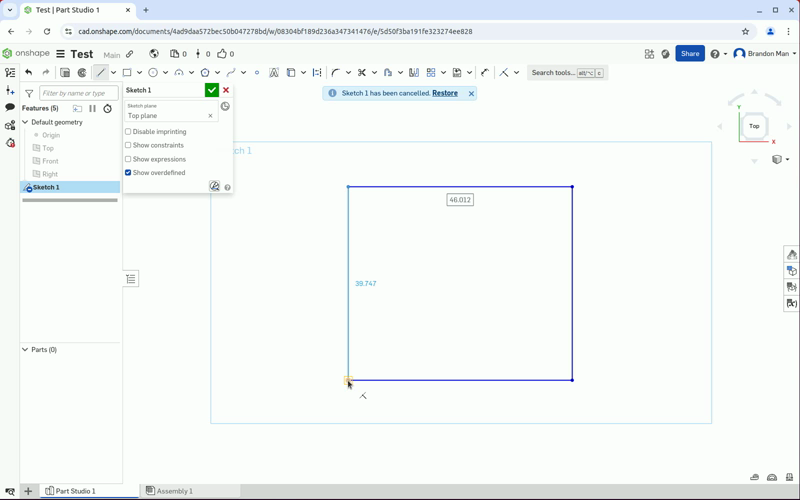
key(l)
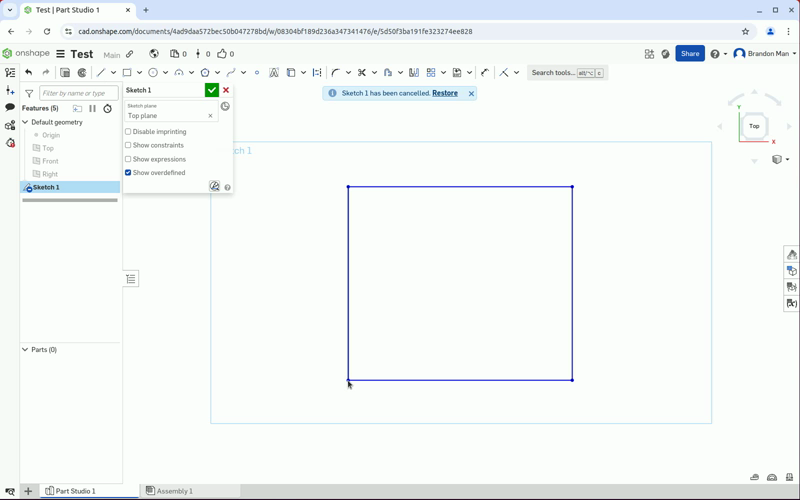
key_down(shift)
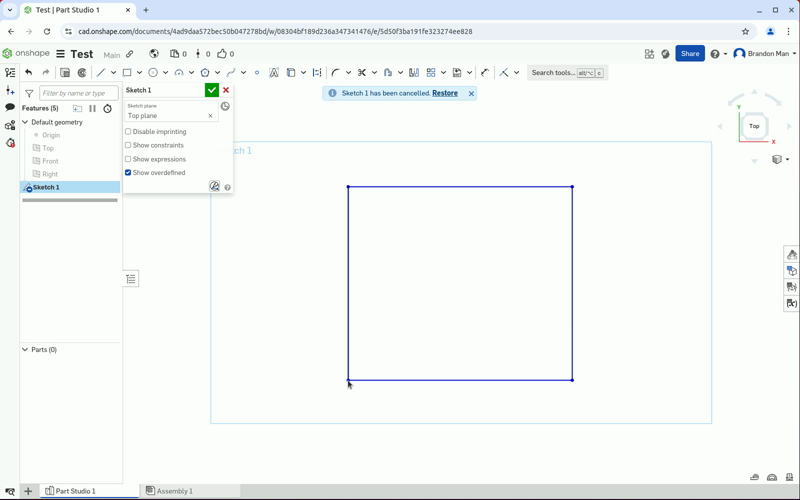
mouse_move(350, 377)
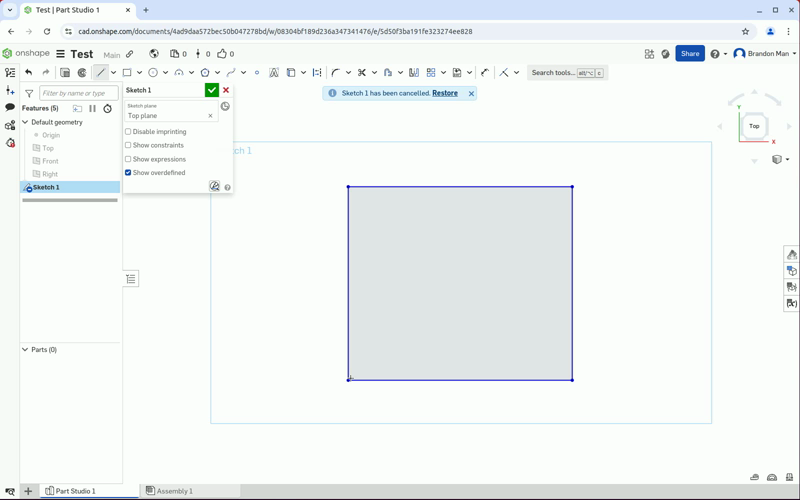
scroll(6)
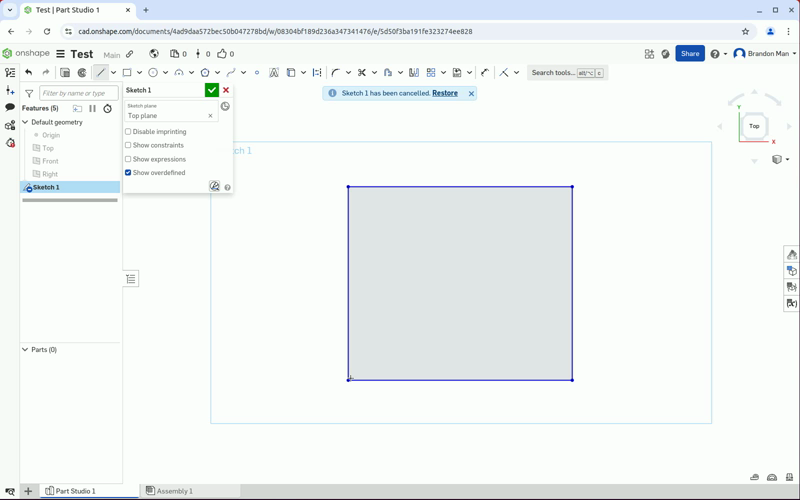
scroll(6)
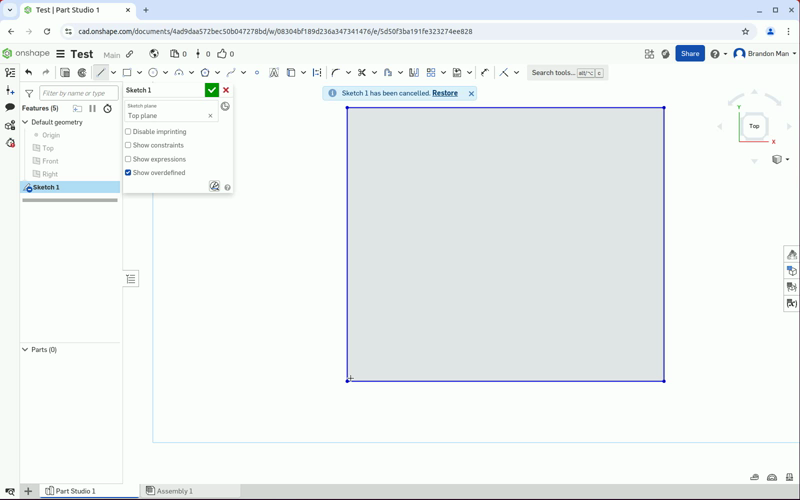
scroll(6)
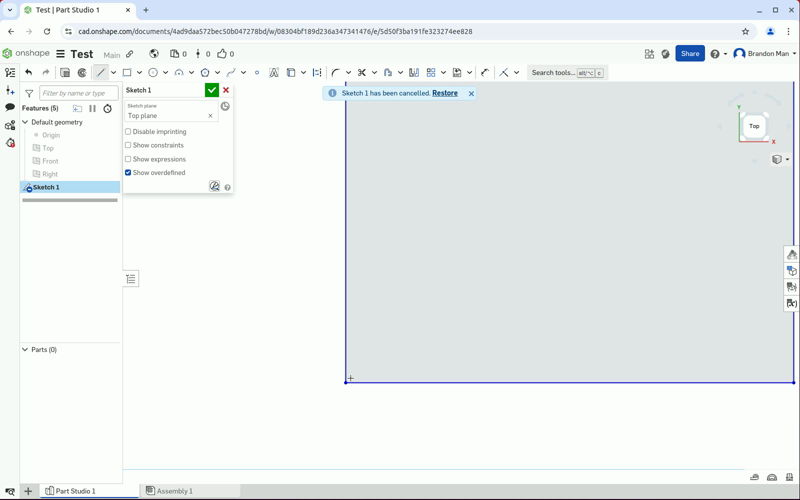
scroll(6)
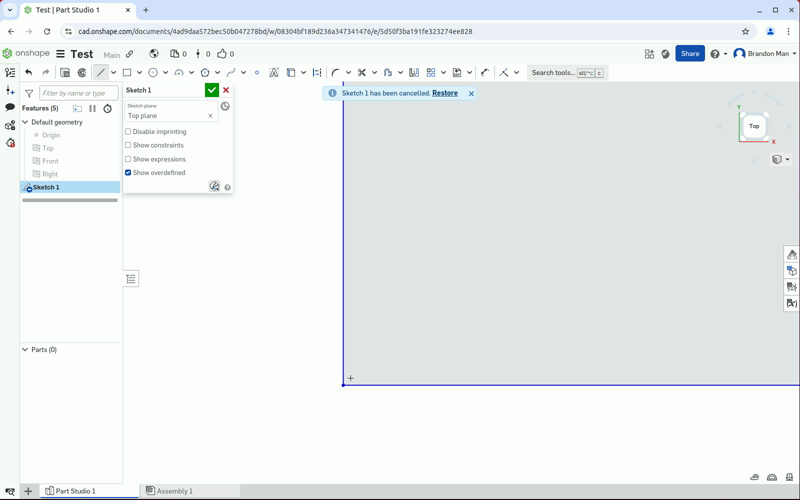
scroll(6)
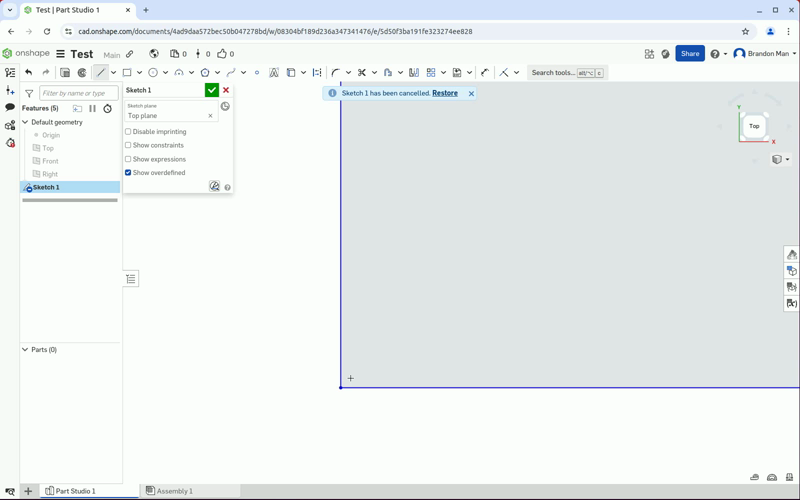
scroll(6)
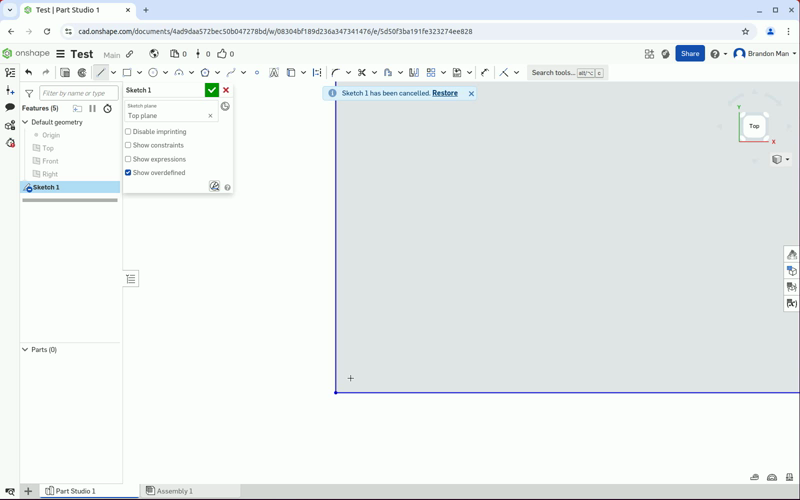
scroll(6)
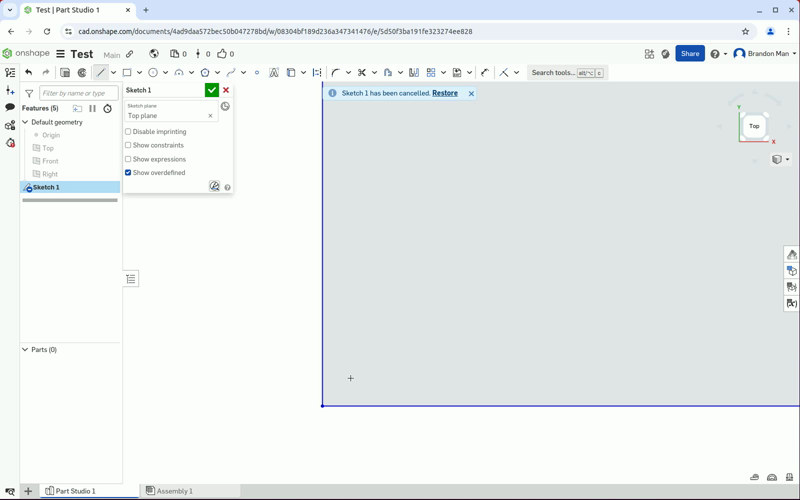
click(350, 377)
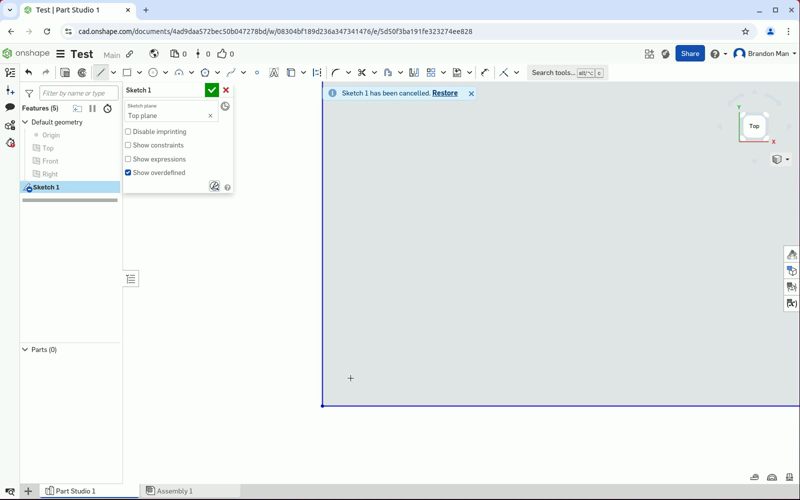
scroll(-6)
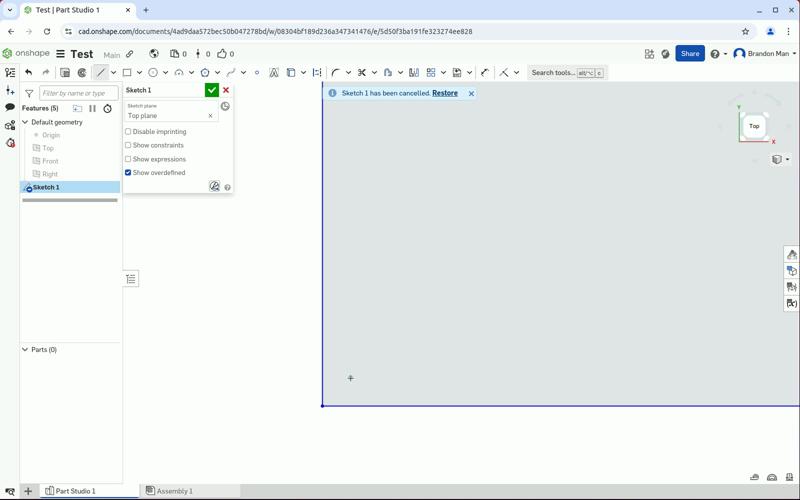
scroll(-6)
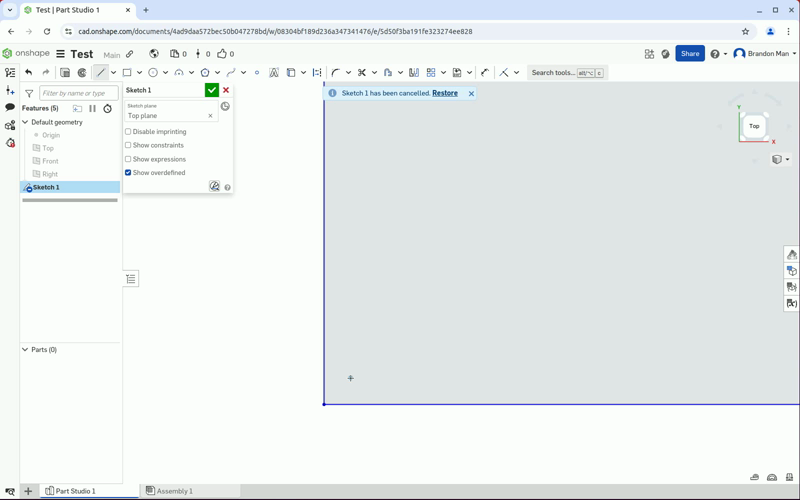
scroll(-6)
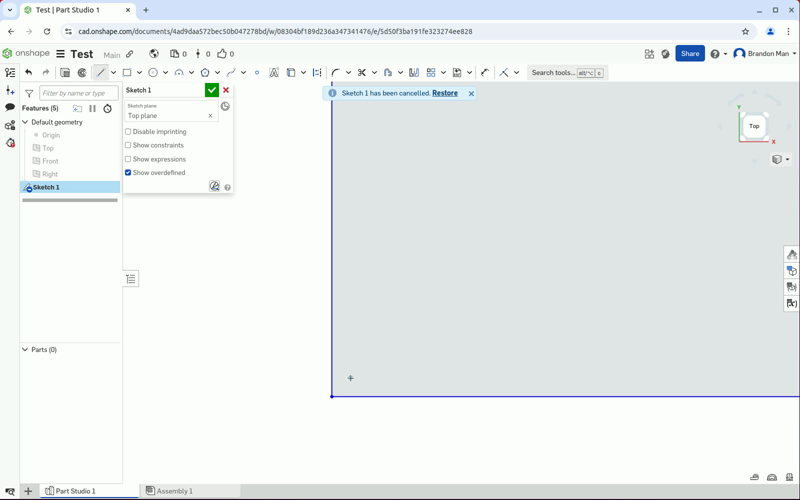
scroll(-6)
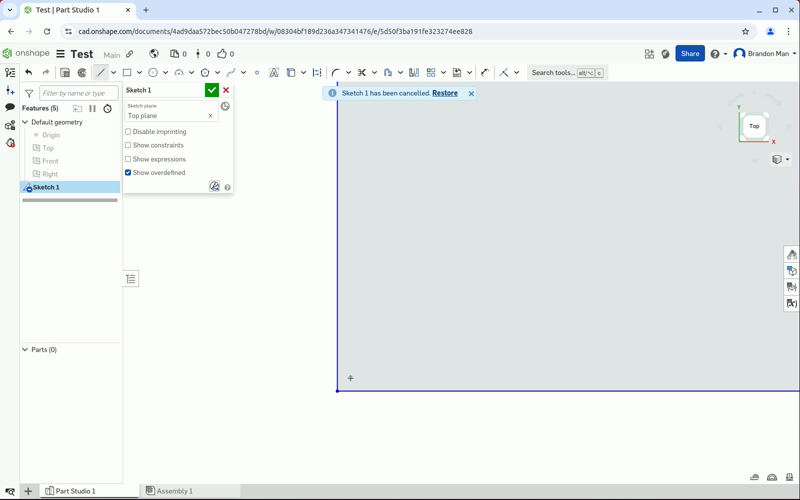
scroll(-6)
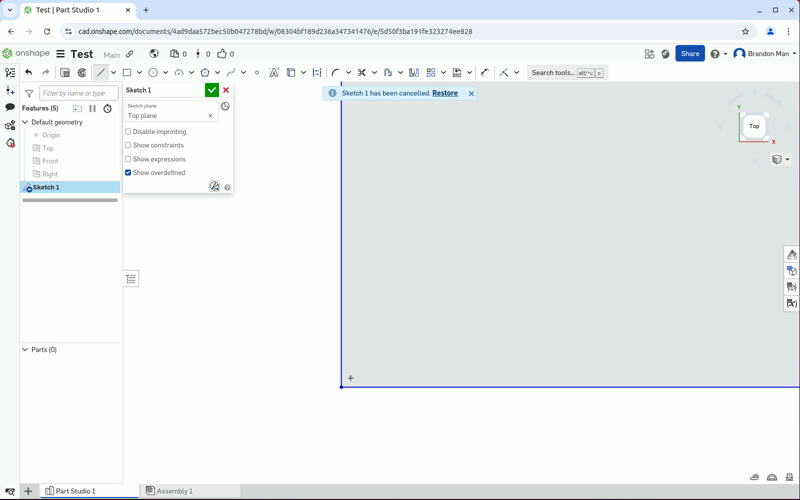
scroll(-6)
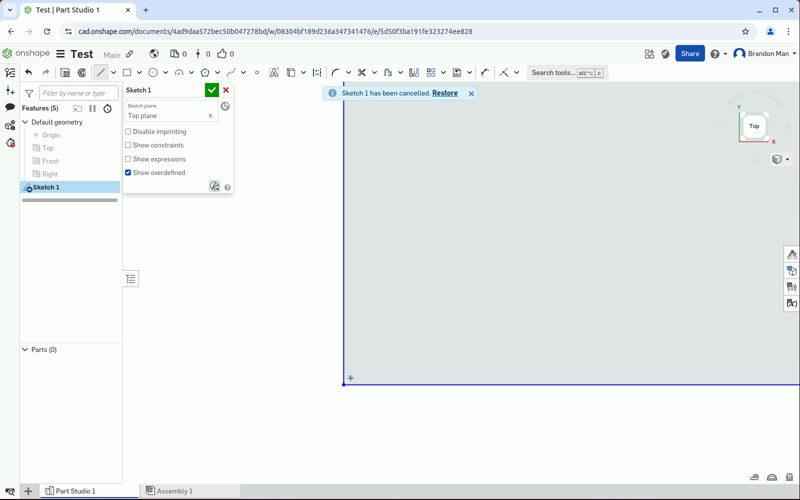
scroll(-6)
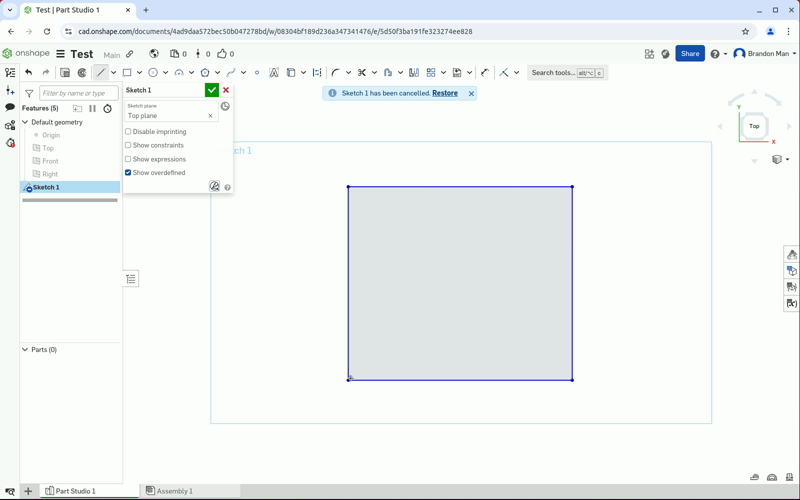
key_up(shift)
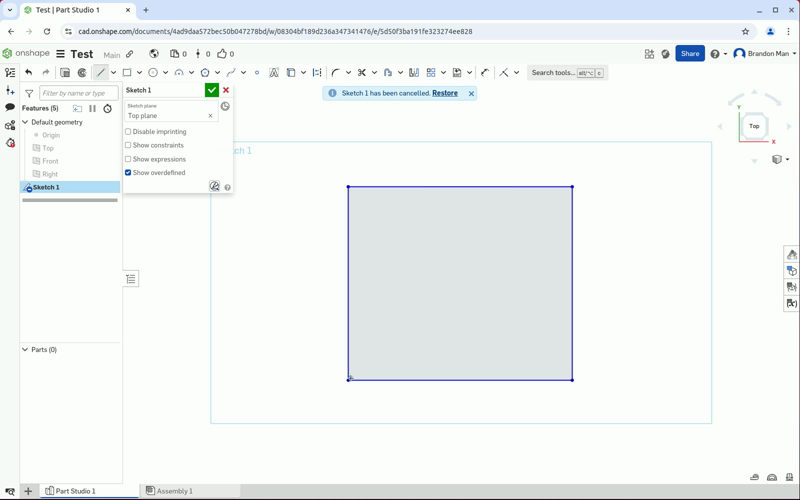
key_down(shift)
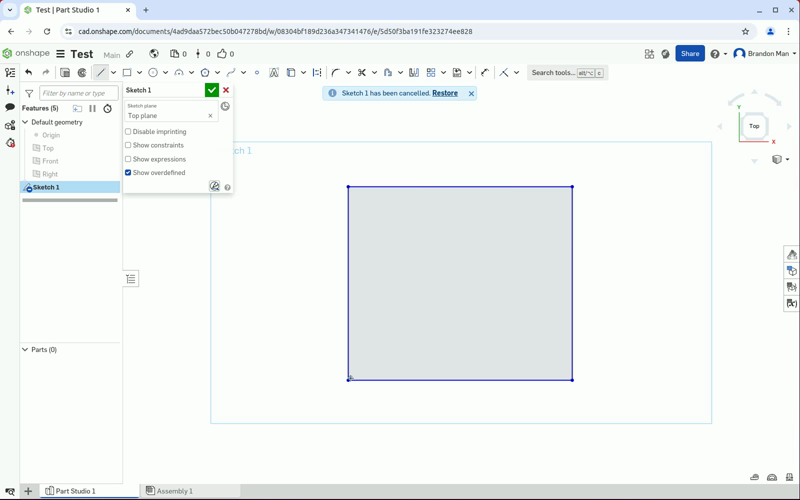
mouse_move(569, 377)
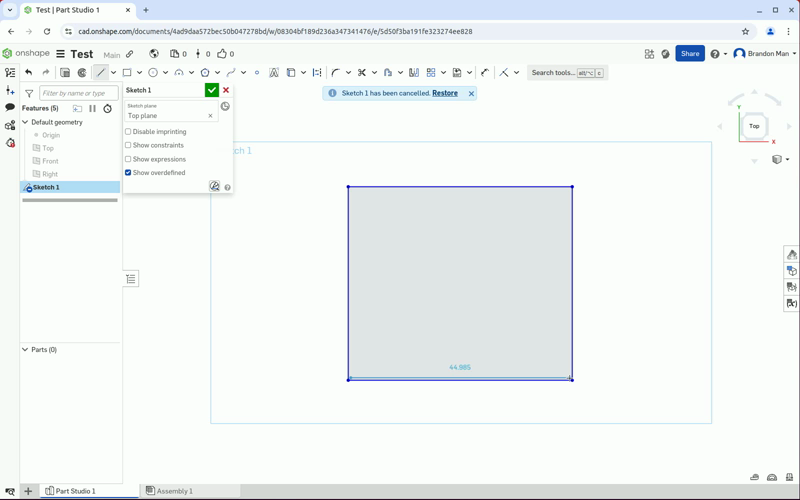
scroll(6)
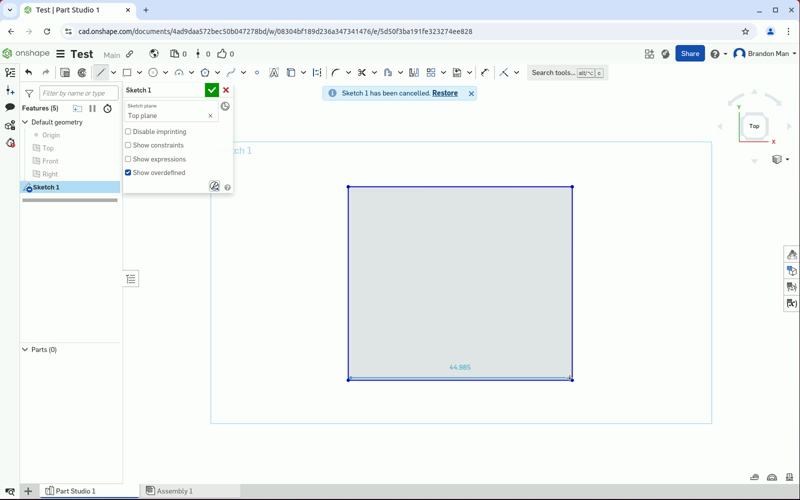
scroll(6)
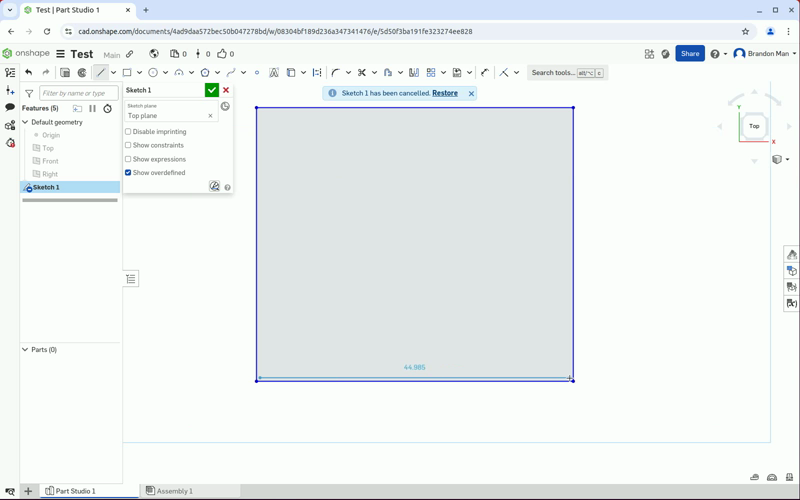
scroll(6)
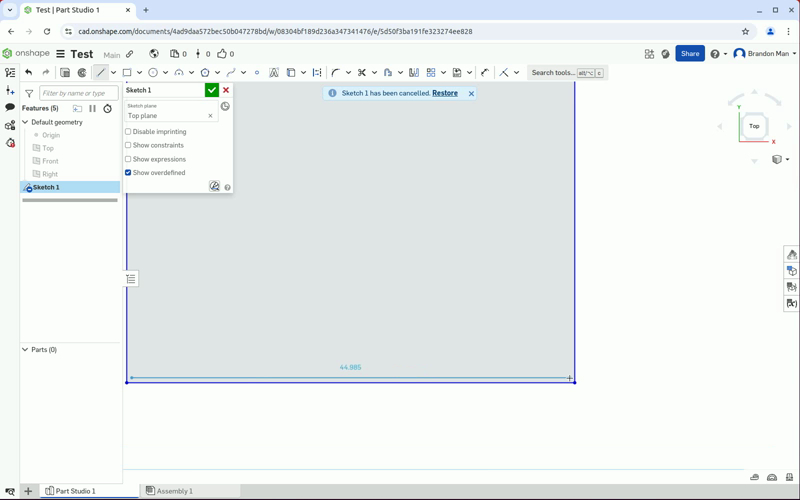
scroll(6)
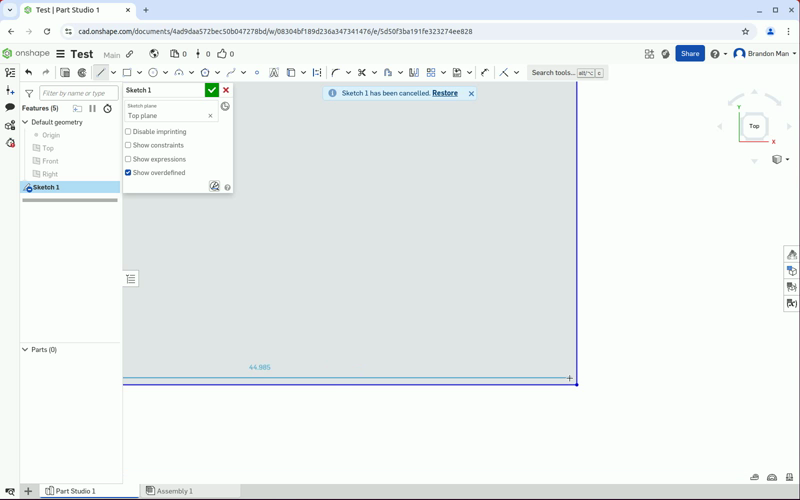
scroll(6)
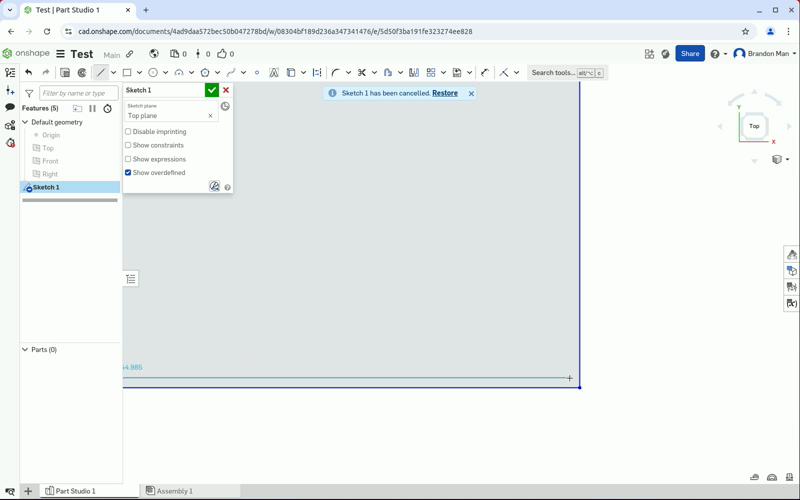
scroll(6)
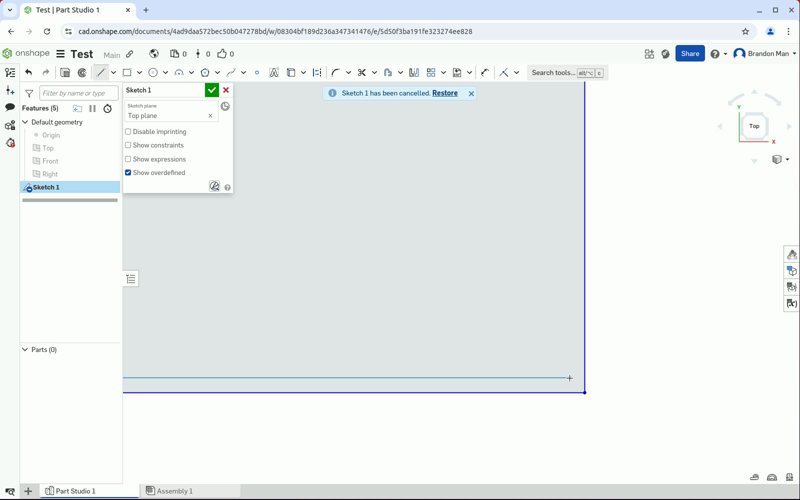
scroll(6)
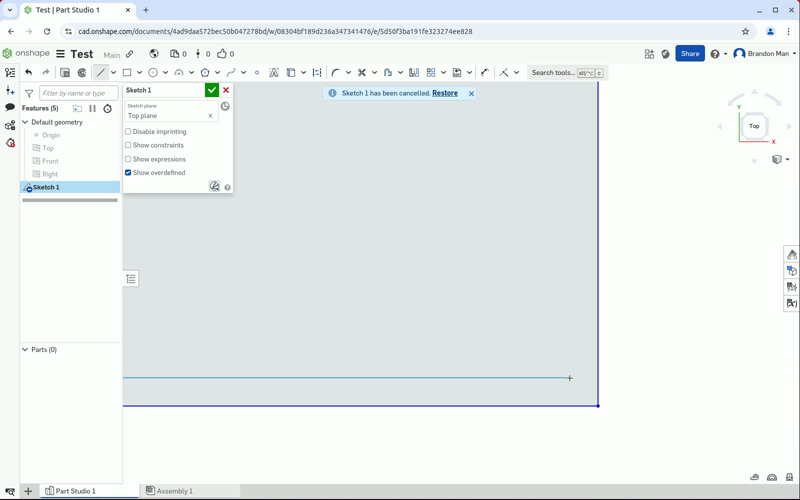
click(569, 377)
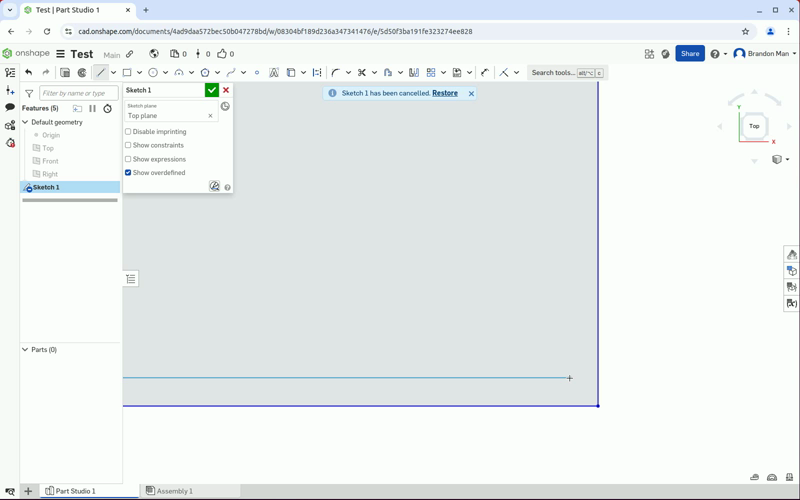
scroll(-6)
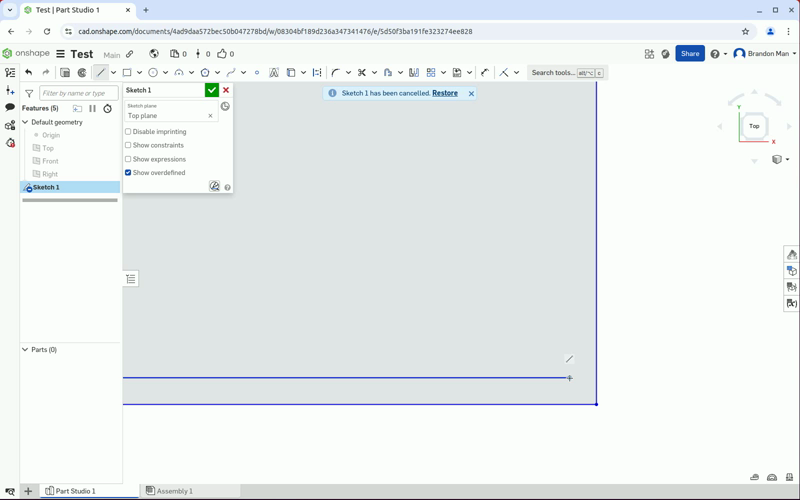
scroll(-6)
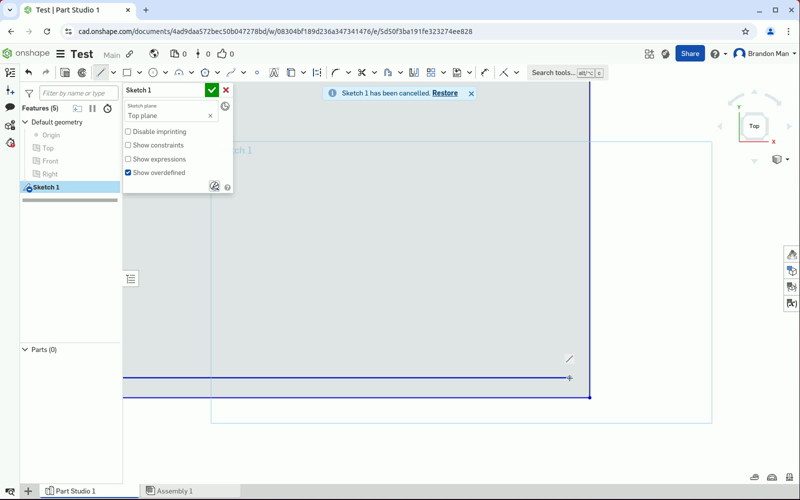
scroll(-6)
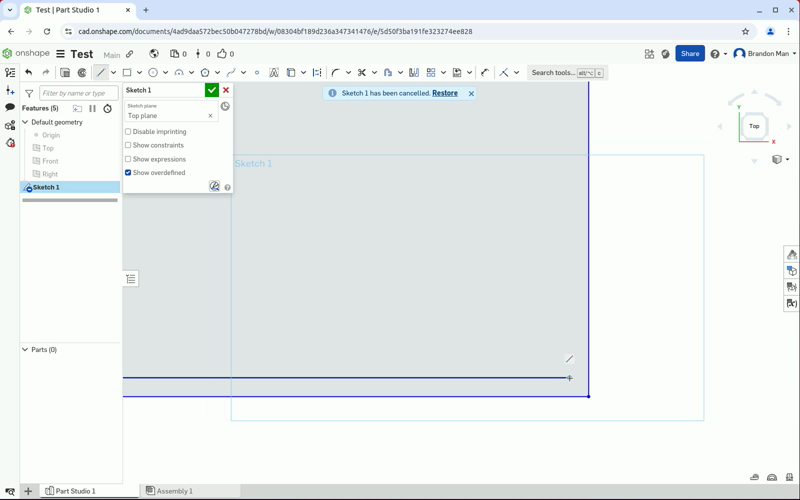
scroll(-6)
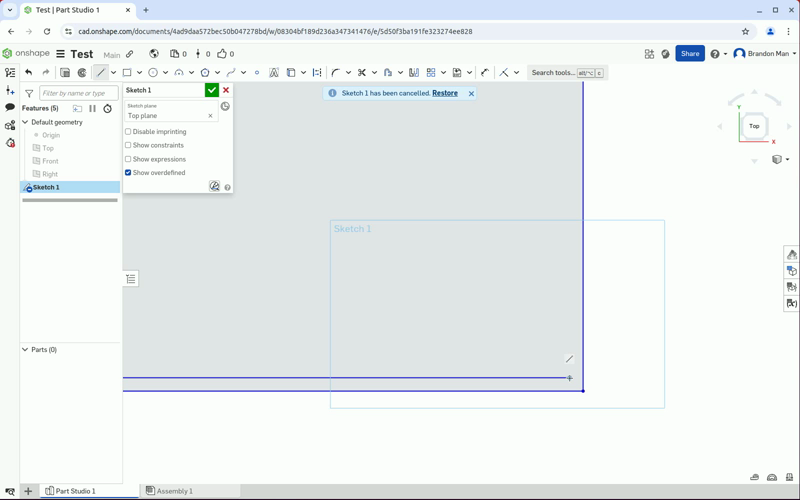
scroll(-6)
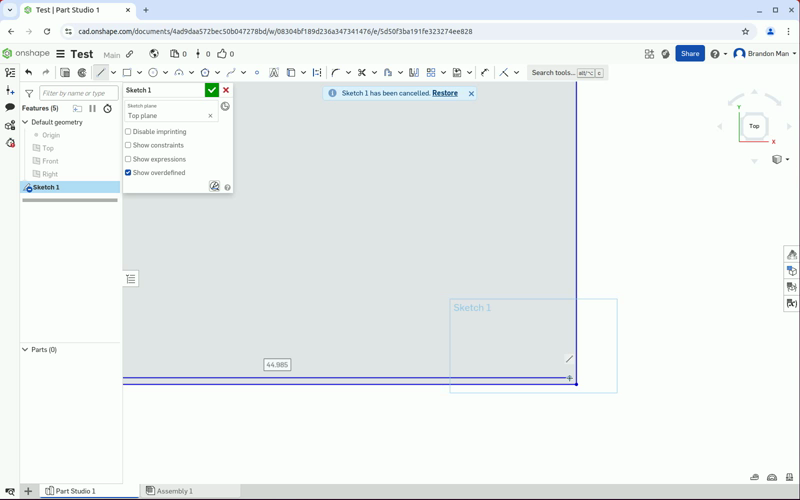
scroll(-6)
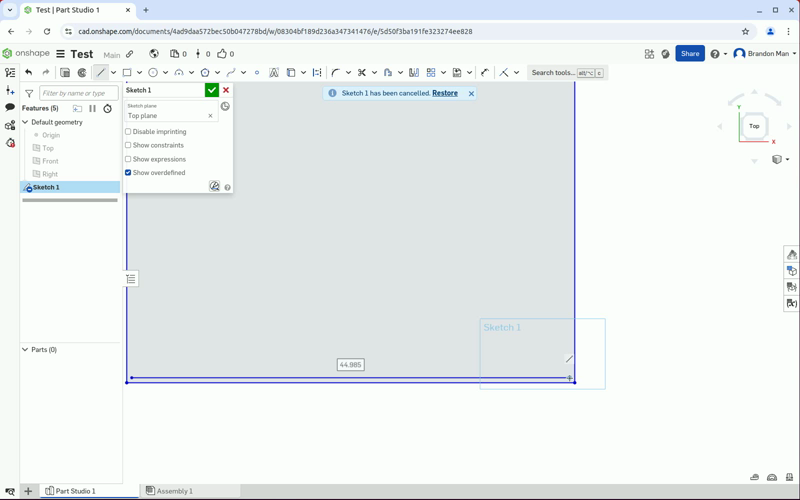
scroll(-6)
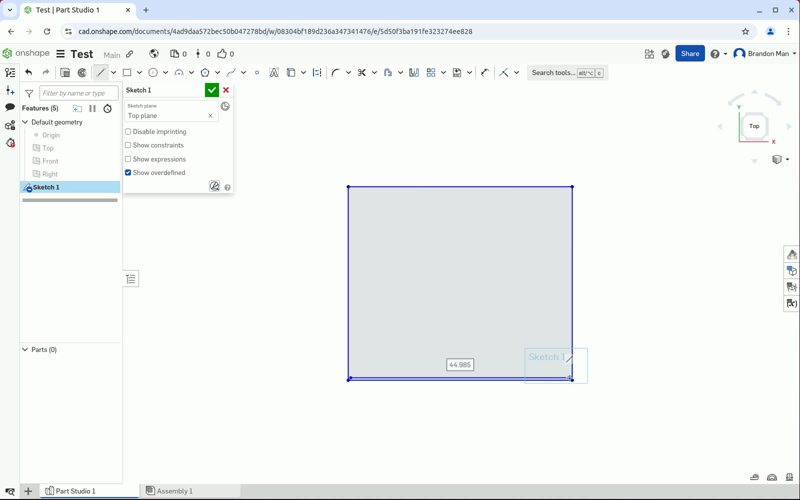
key_up(shift)
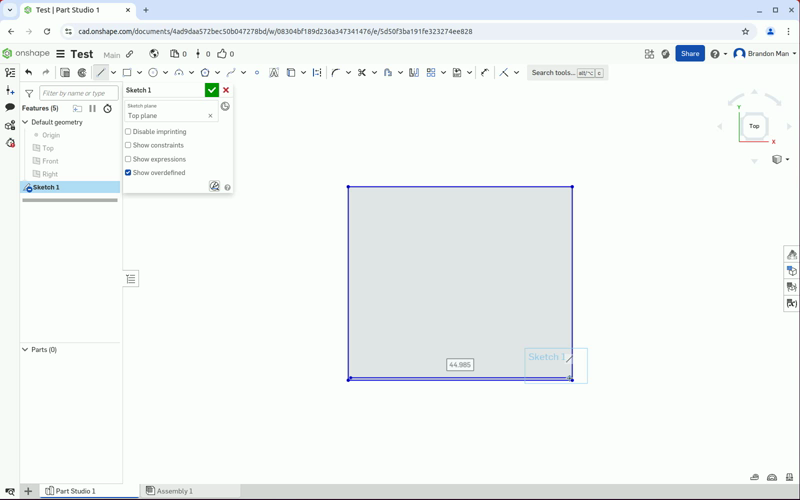
key_down(shift)
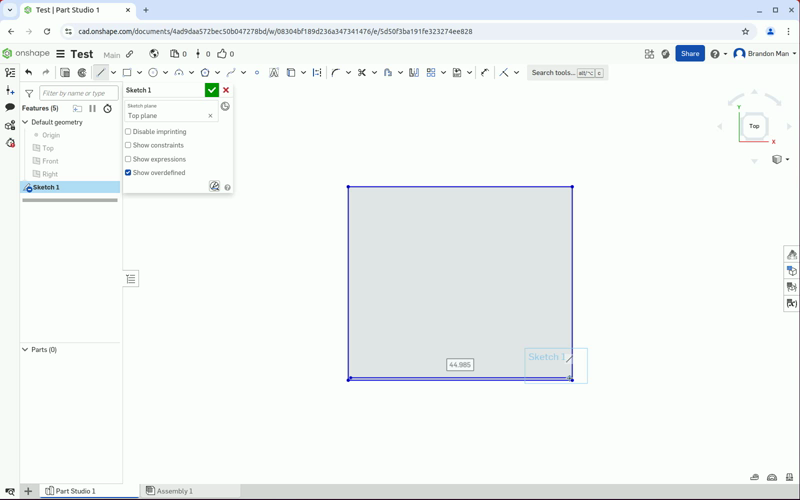
mouse_move(569, 189)
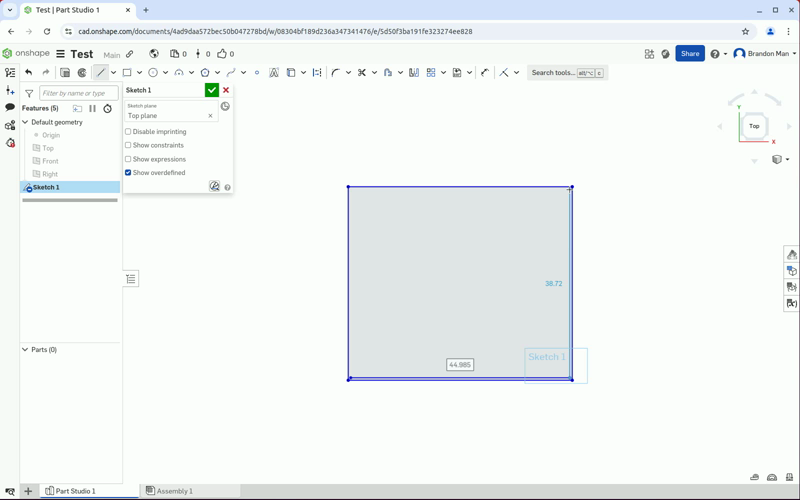
scroll(6)
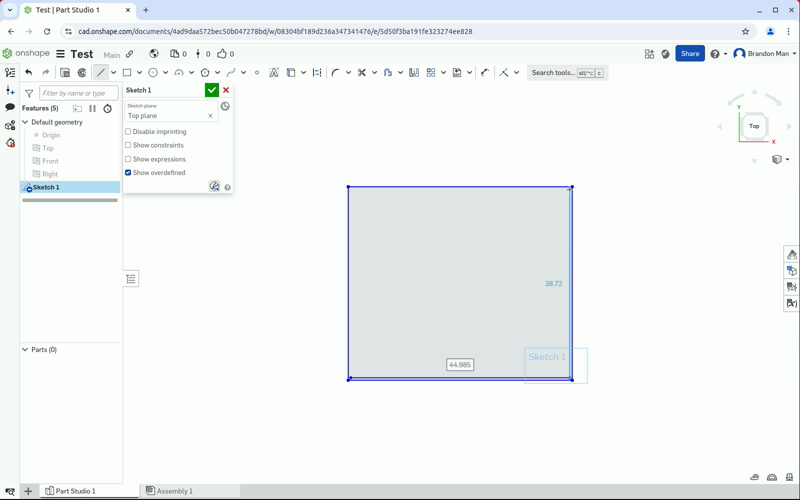
scroll(6)
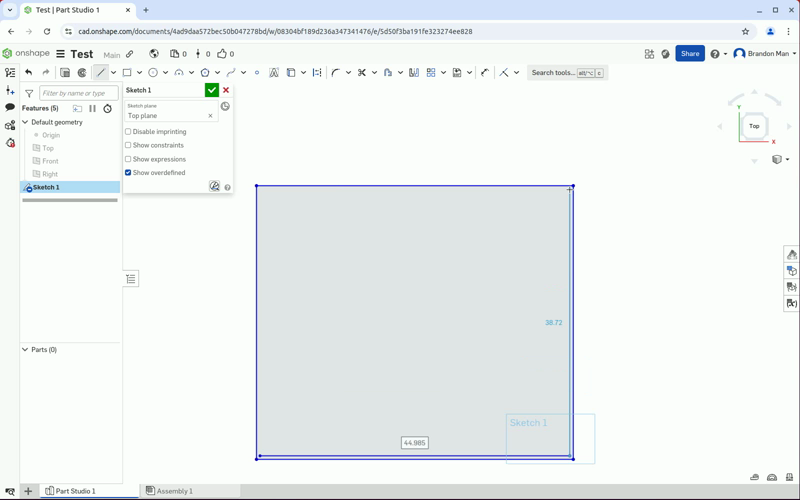
scroll(6)
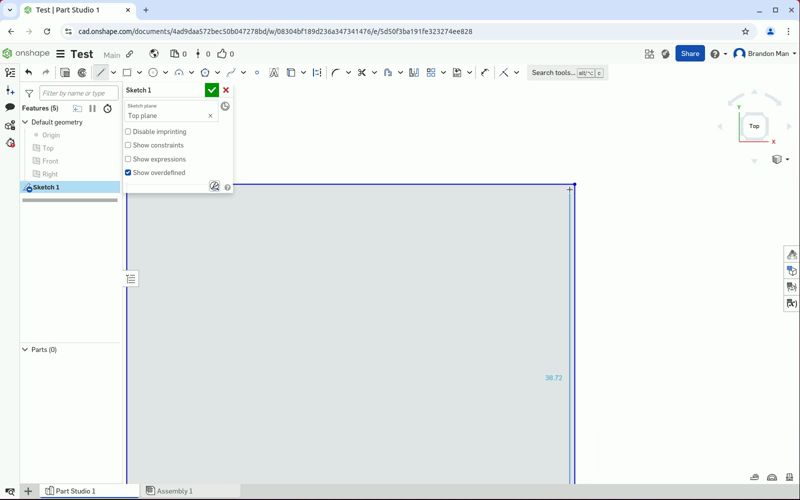
scroll(6)
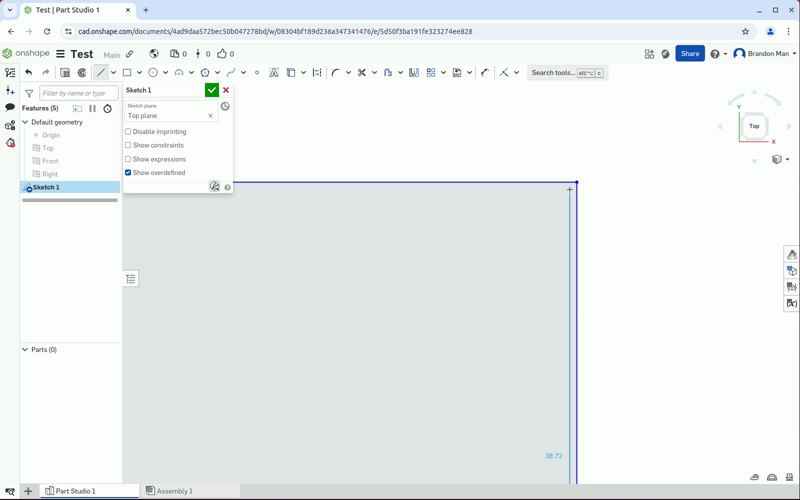
scroll(6)
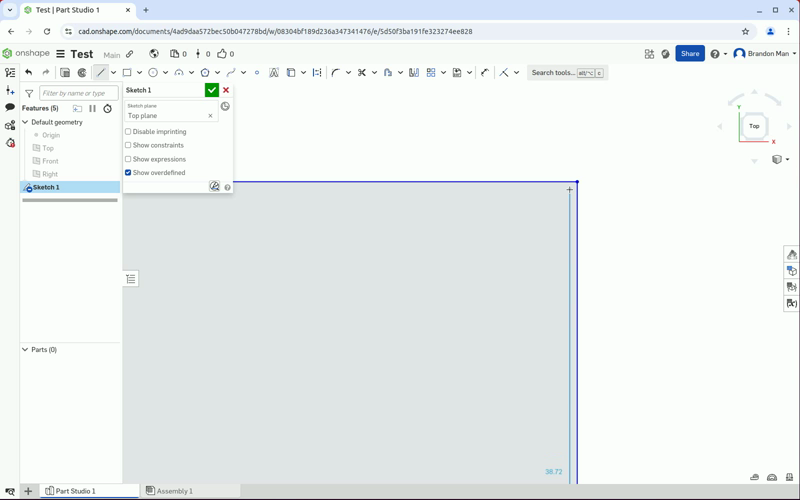
scroll(6)
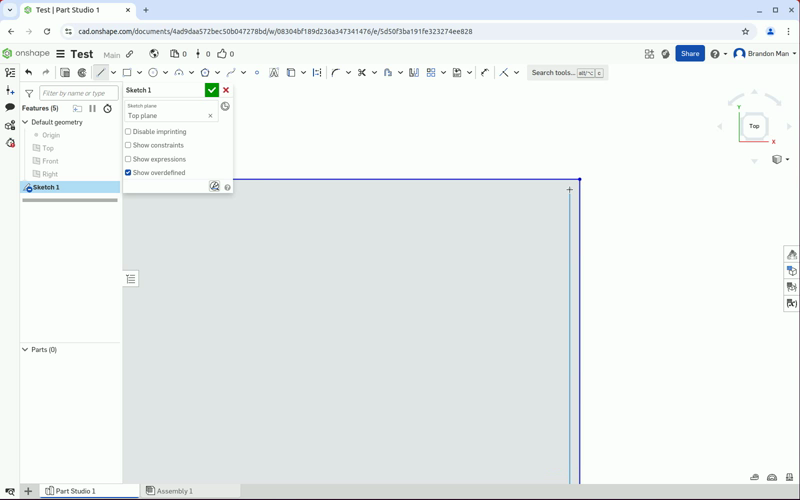
scroll(6)
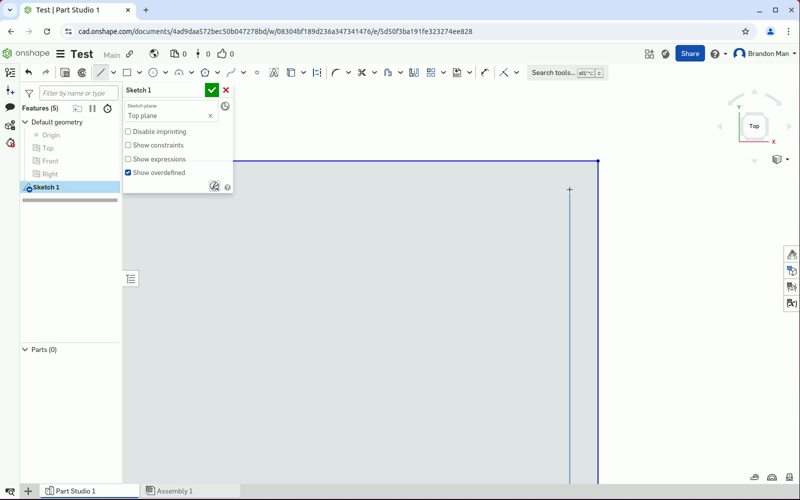
click(569, 189)
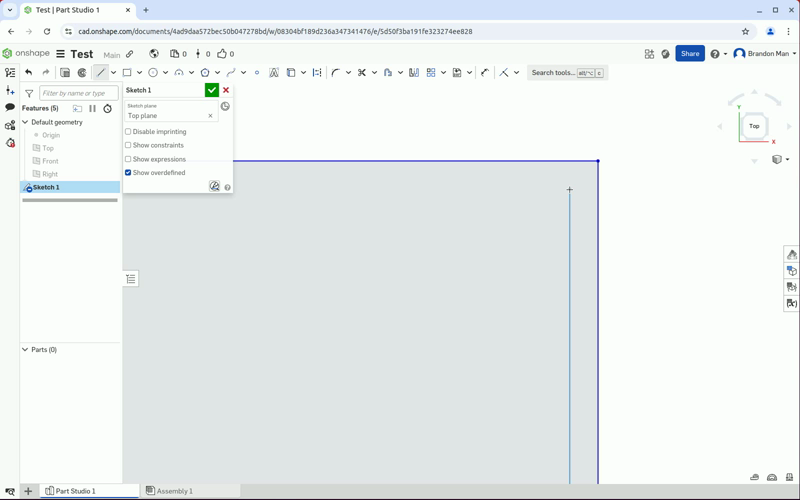
scroll(-6)
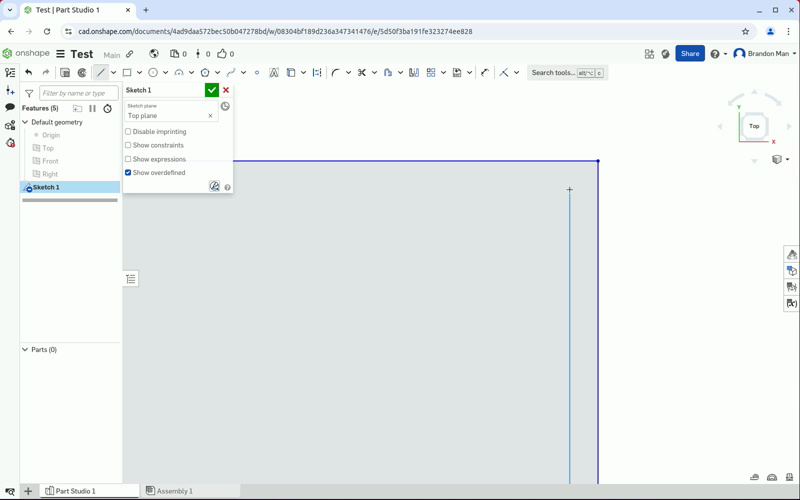
scroll(-6)
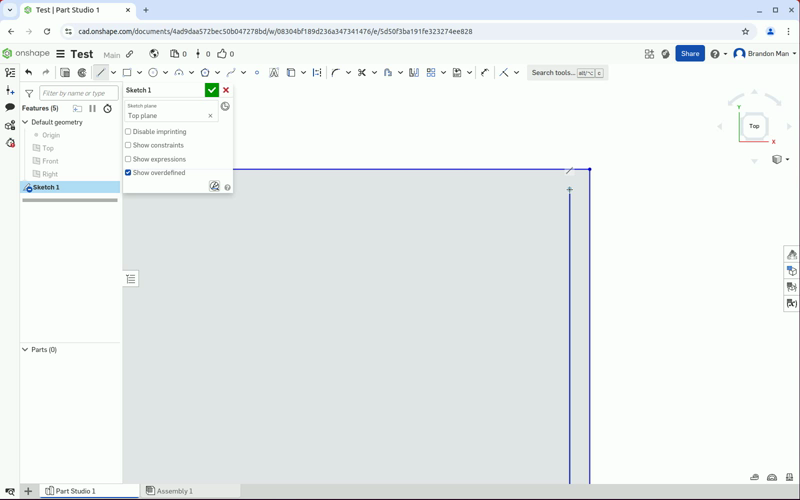
scroll(-6)
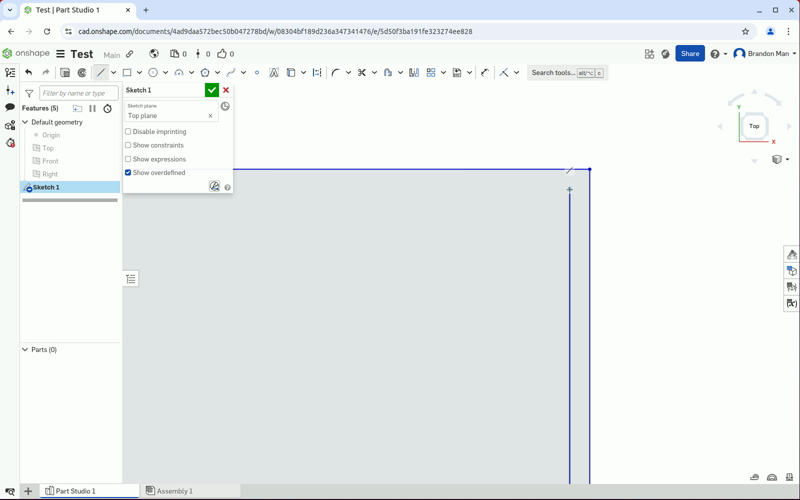
scroll(-6)
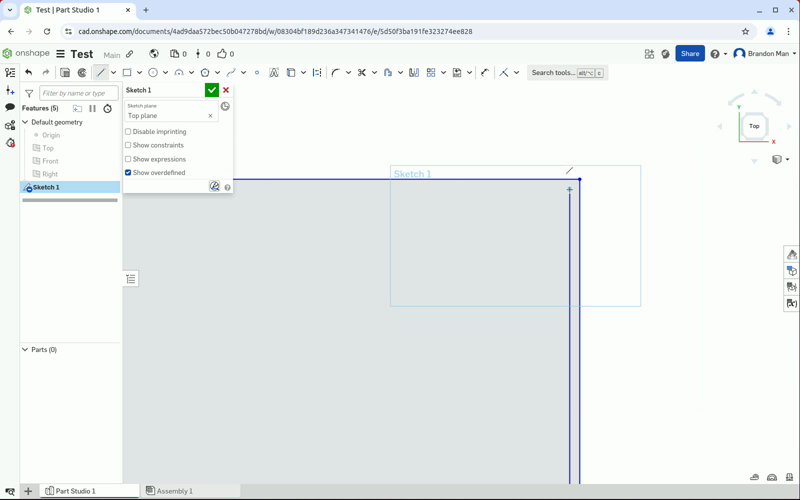
scroll(-6)
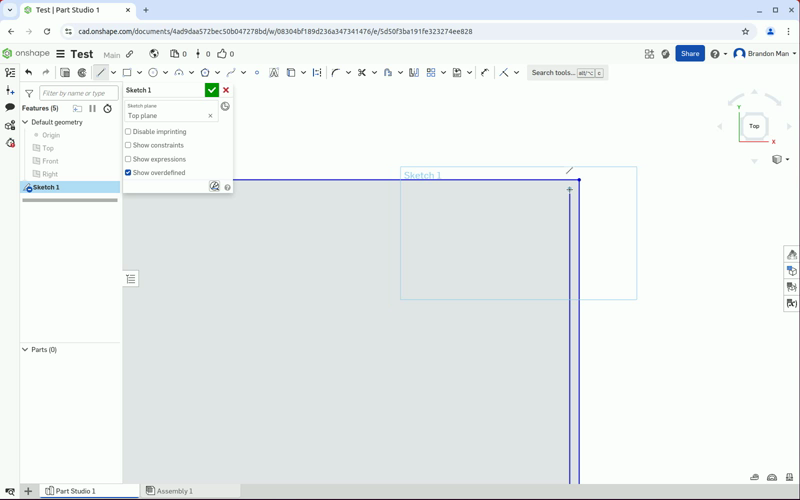
scroll(-6)
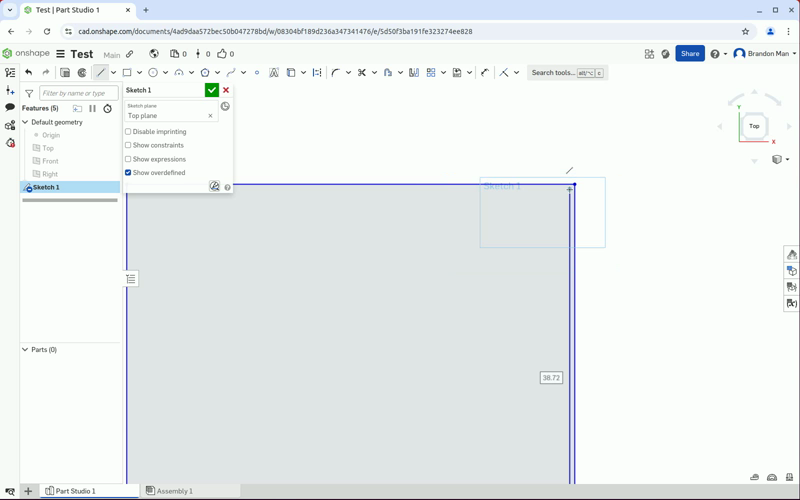
scroll(-6)
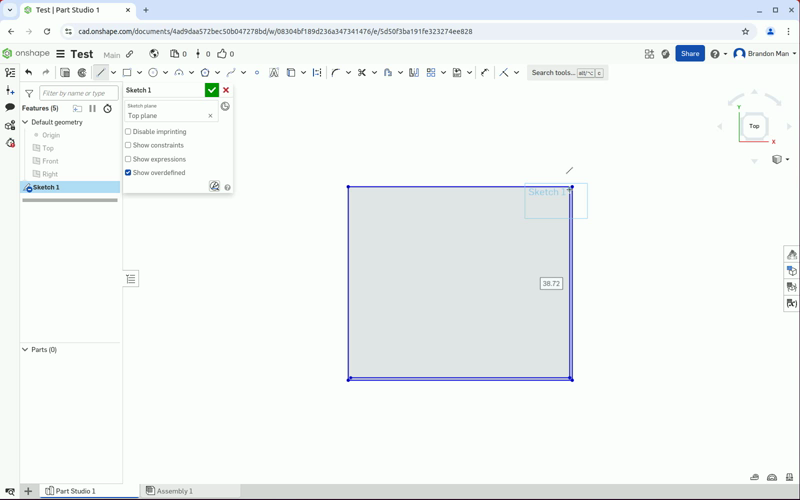
key_up(shift)
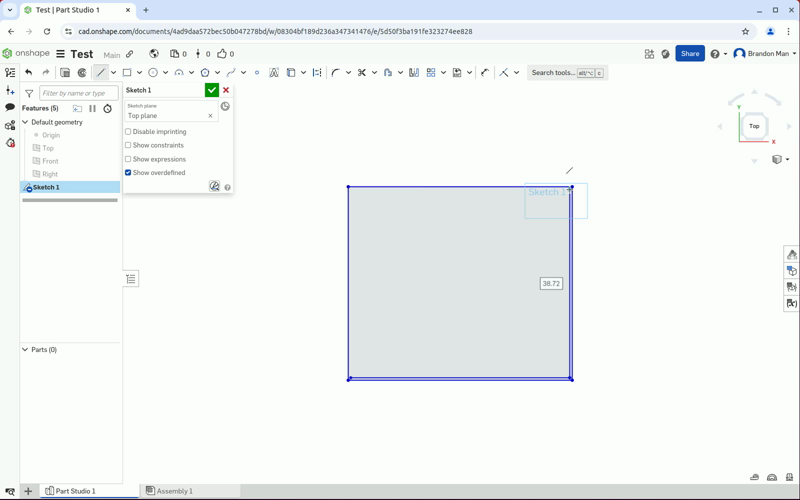
key_down(shift)
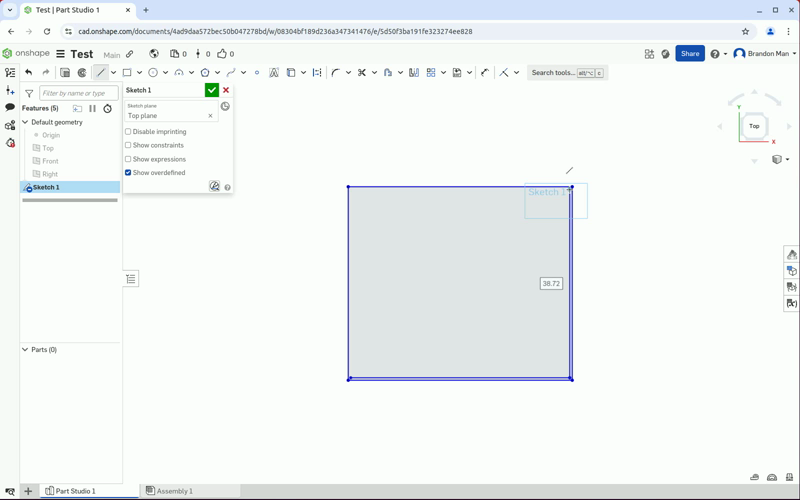
mouse_move(400, 189)
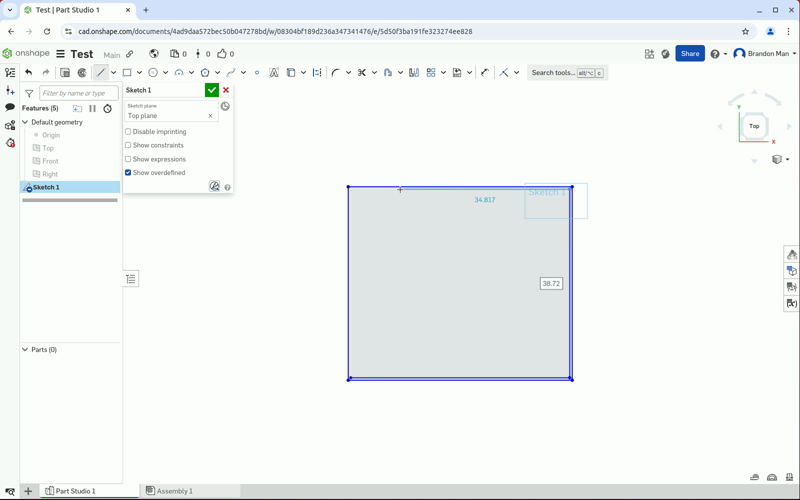
click(400, 189)
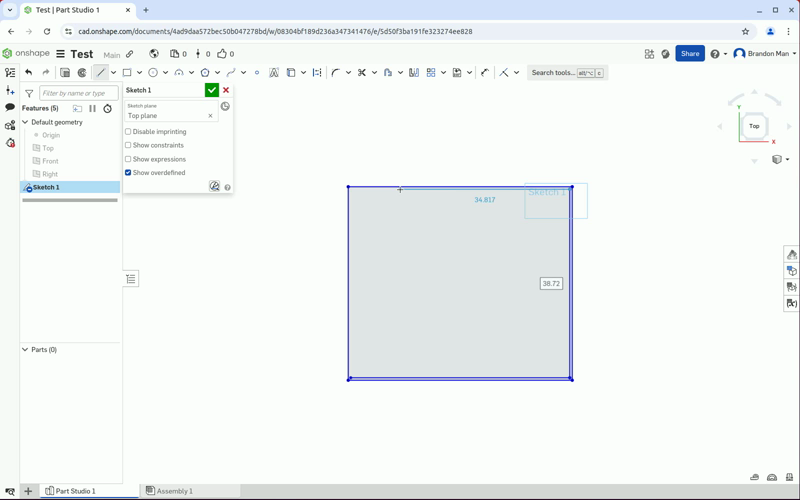
key_up(shift)
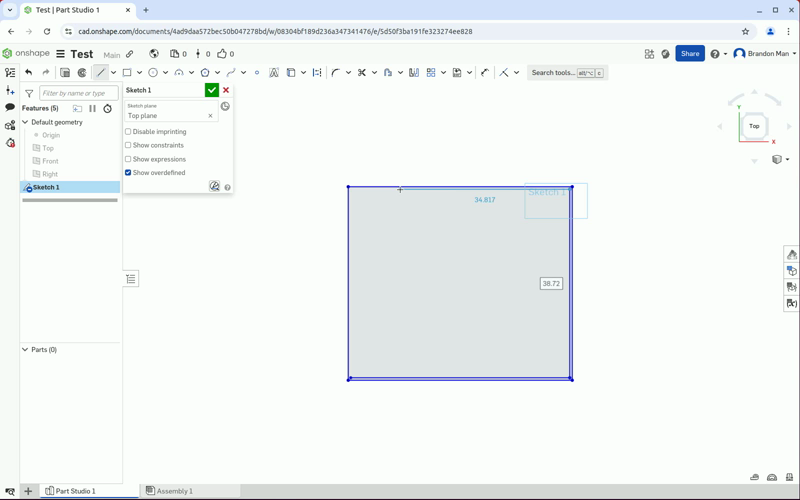
key_down(shift)
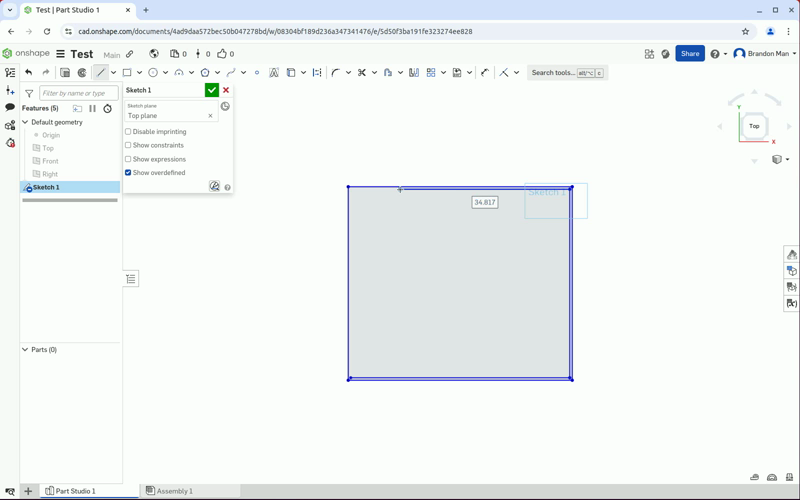
mouse_move(430, 189)
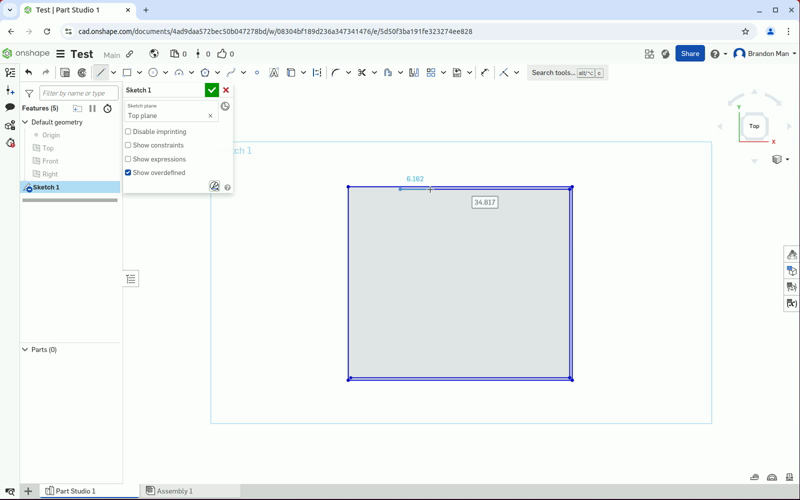
mouse_move(397, 189)
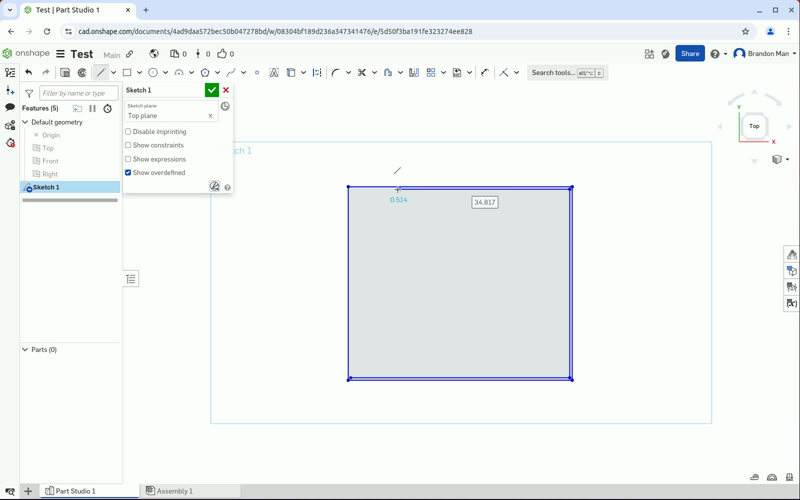
scroll(6)
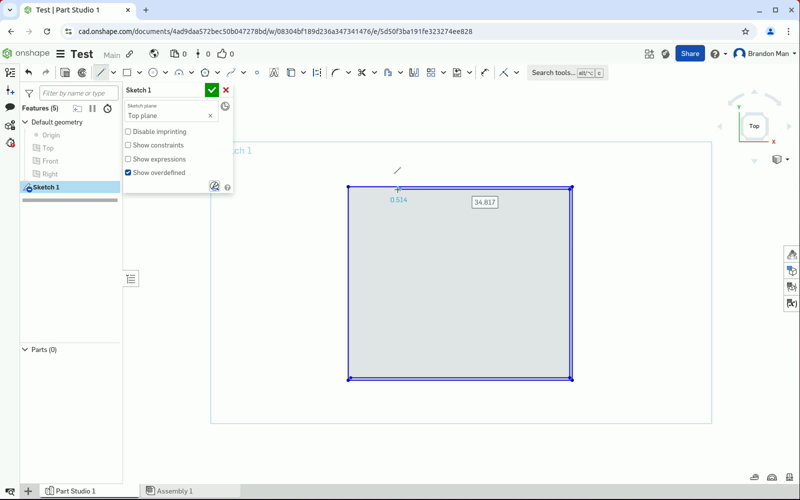
scroll(6)
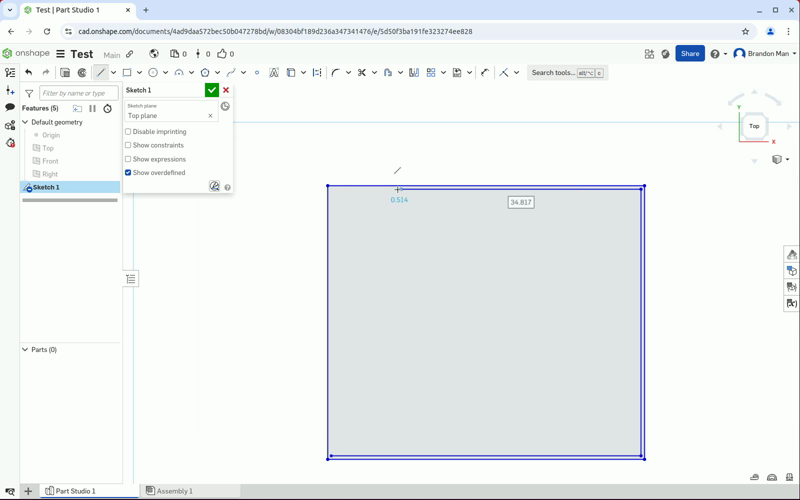
scroll(6)
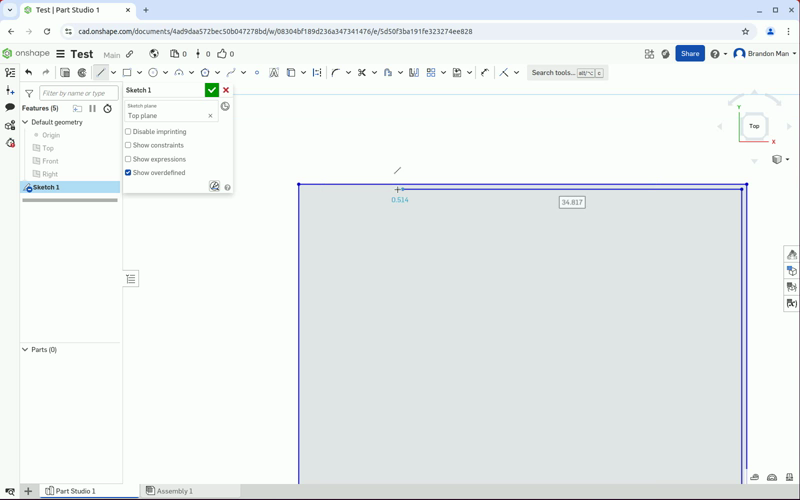
scroll(6)
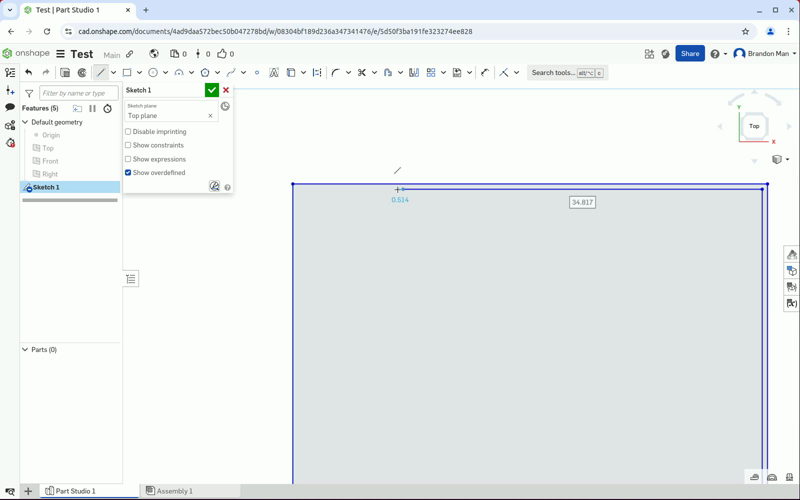
scroll(6)
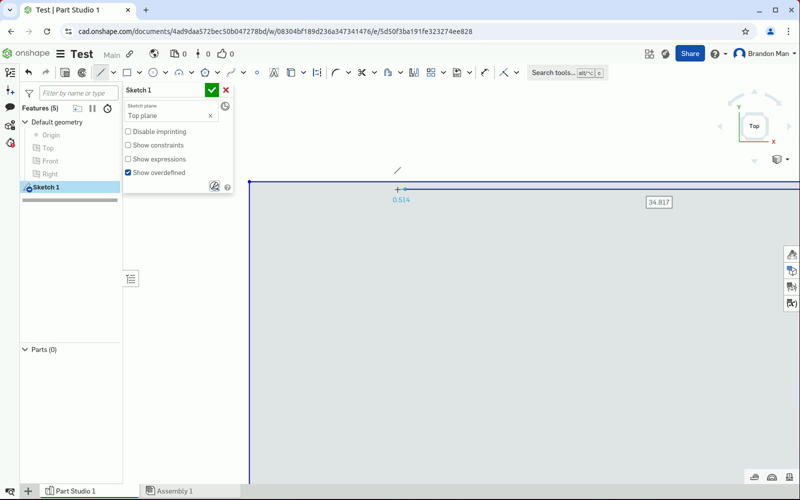
scroll(6)
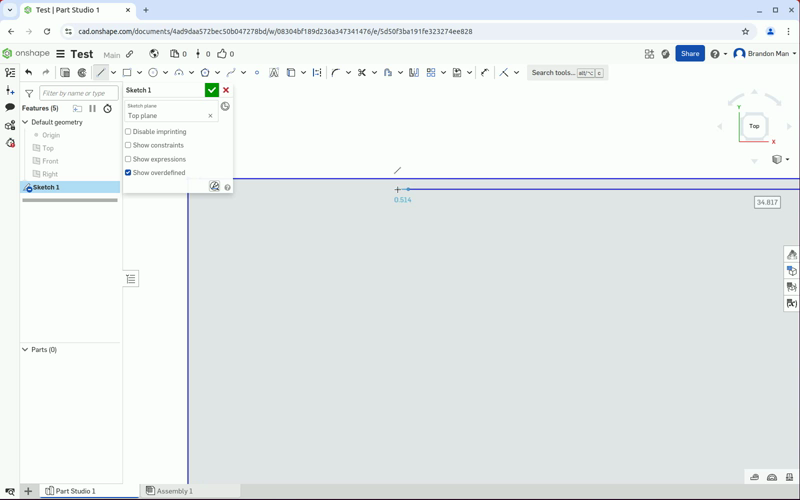
scroll(6)
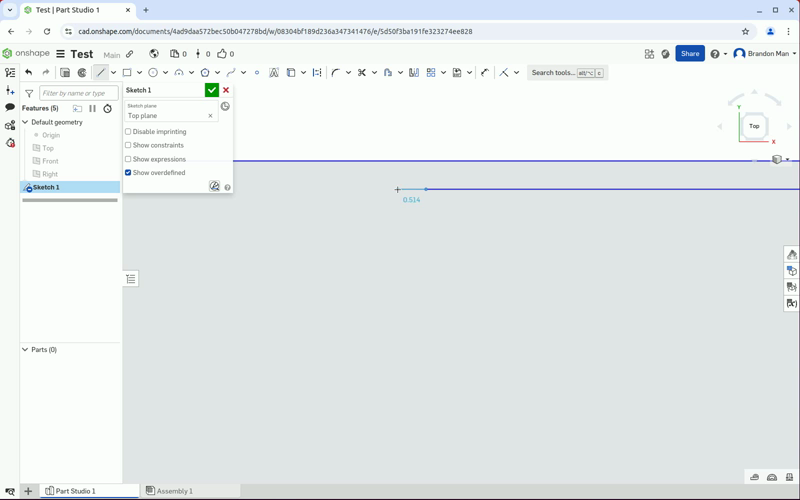
click(397, 189)
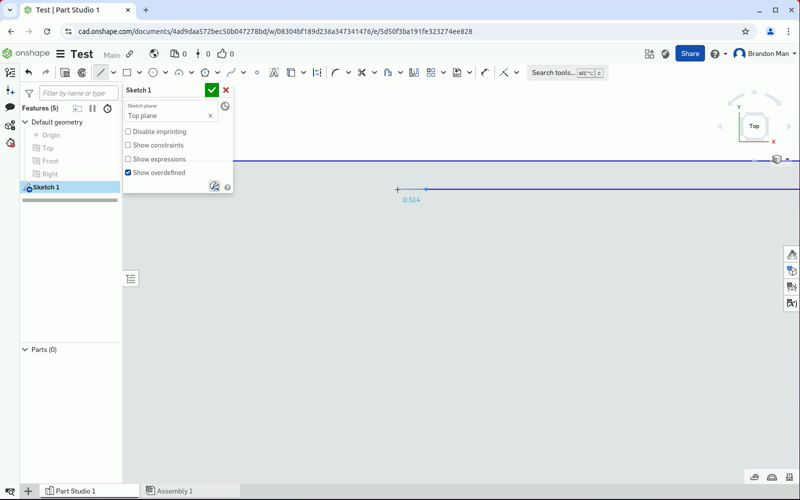
scroll(-6)
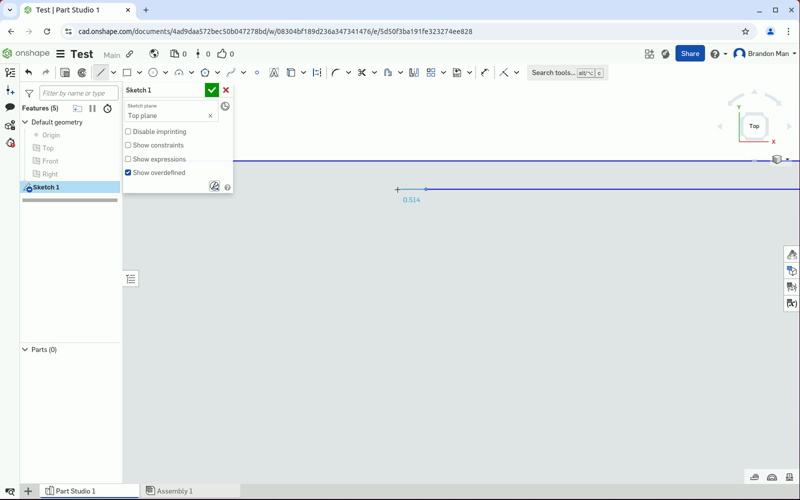
scroll(-6)
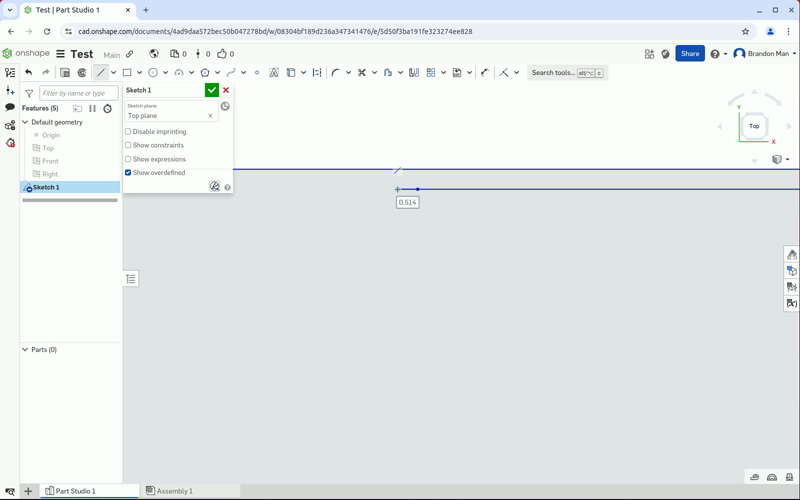
scroll(-6)
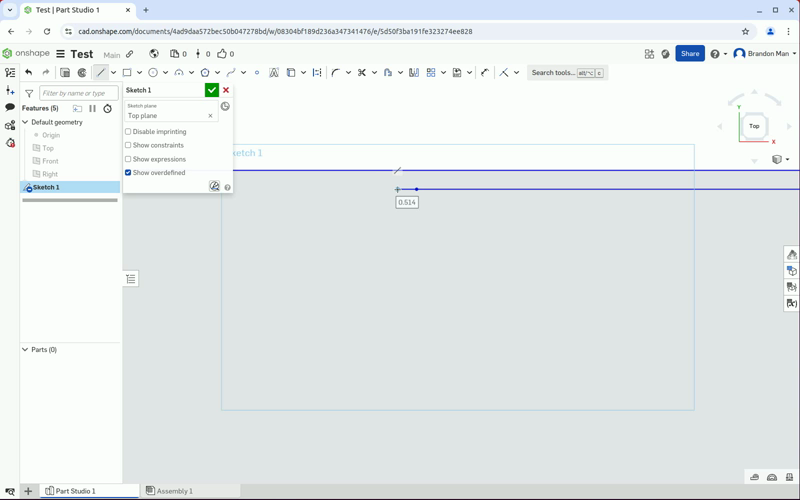
scroll(-6)
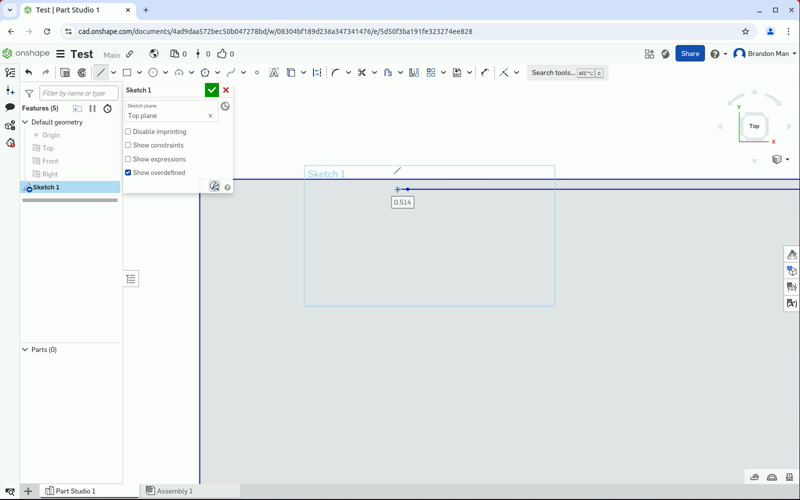
scroll(-6)
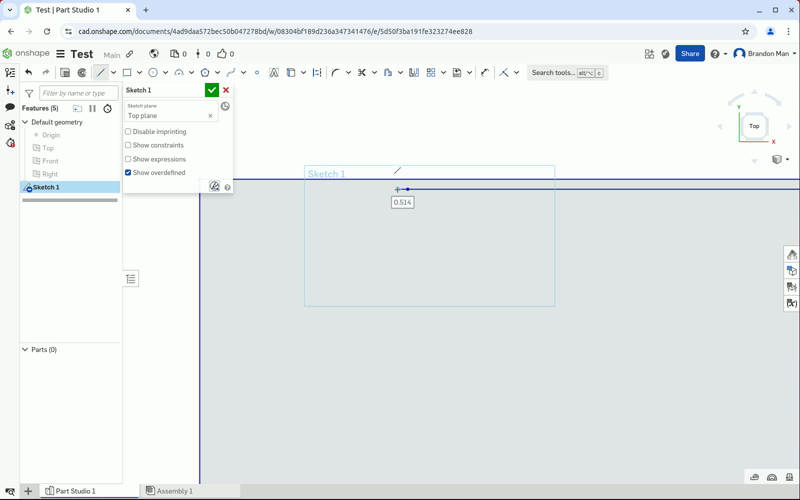
scroll(-6)
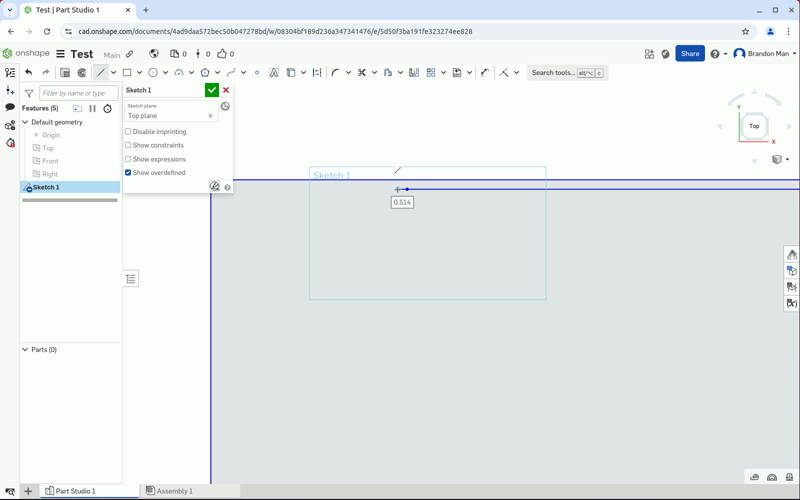
scroll(-6)
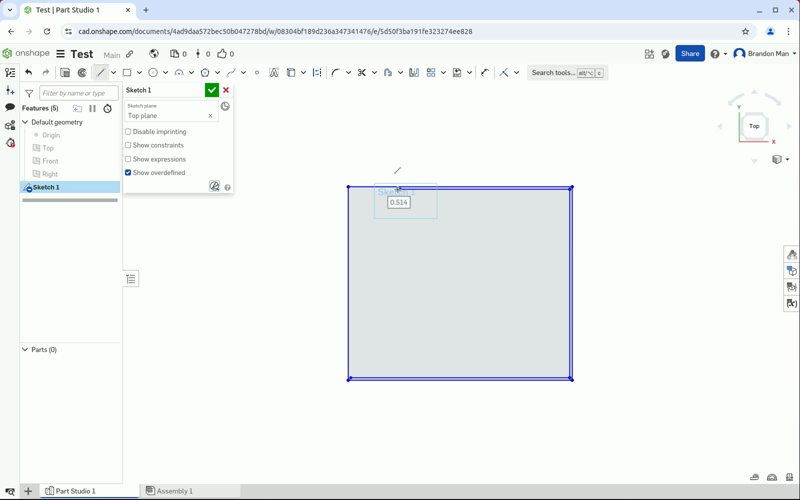
key_up(shift)
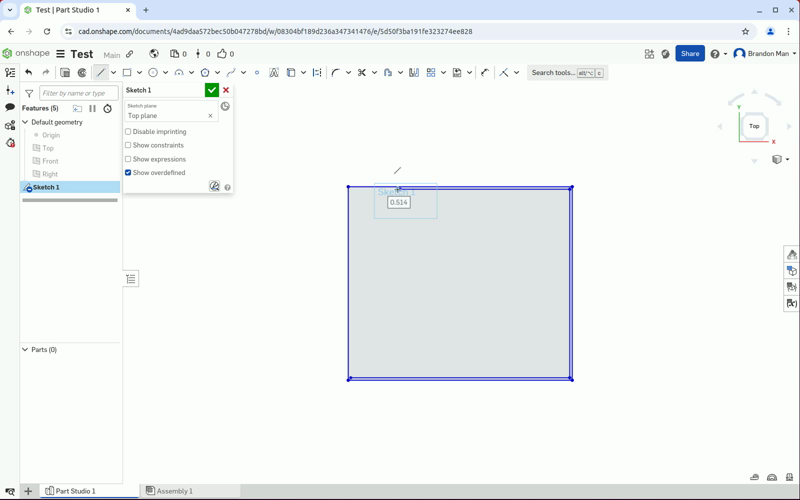
key_down(shift)
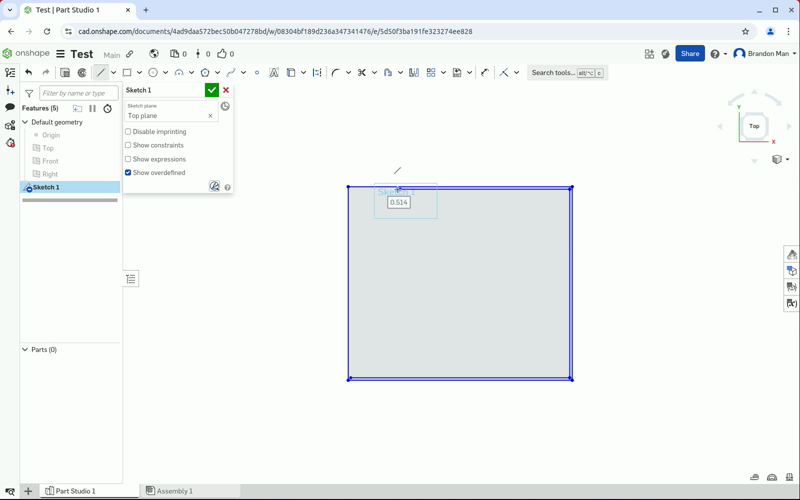
mouse_move(427, 189)
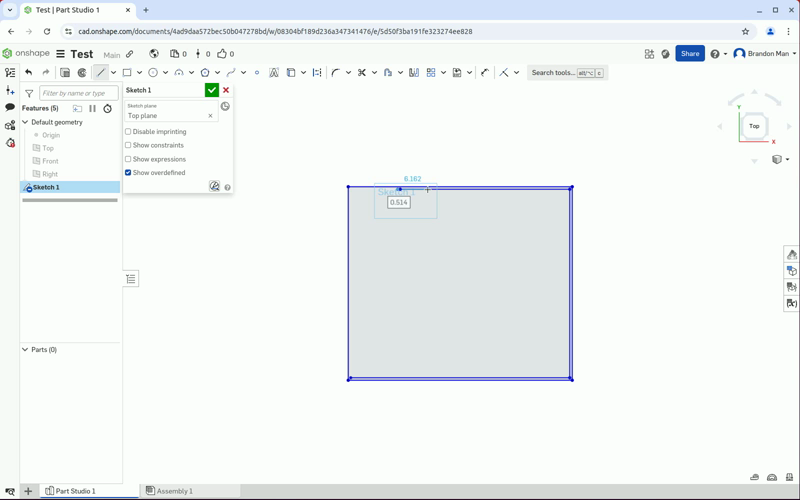
mouse_move(350, 189)
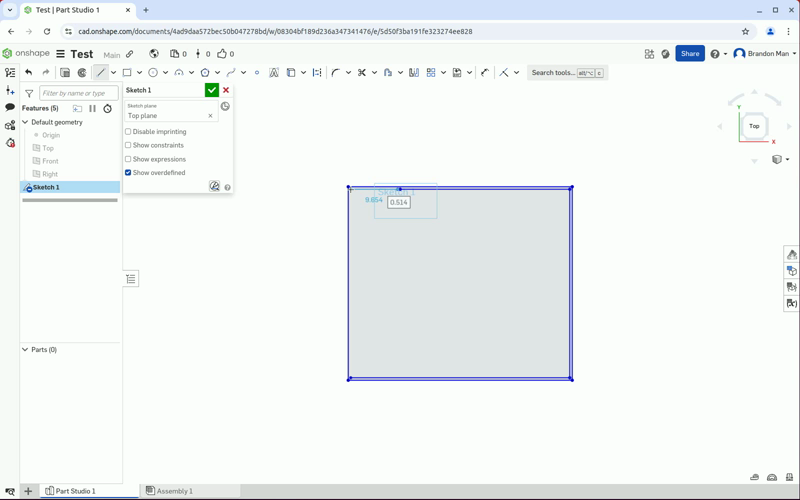
scroll(6)
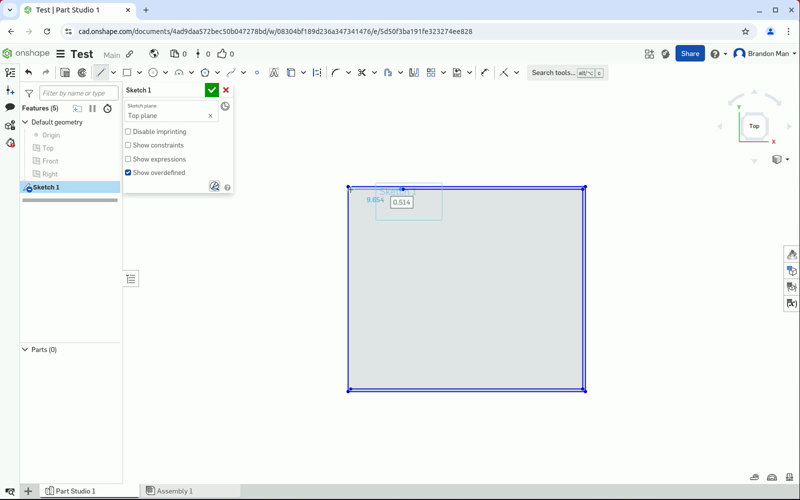
scroll(6)
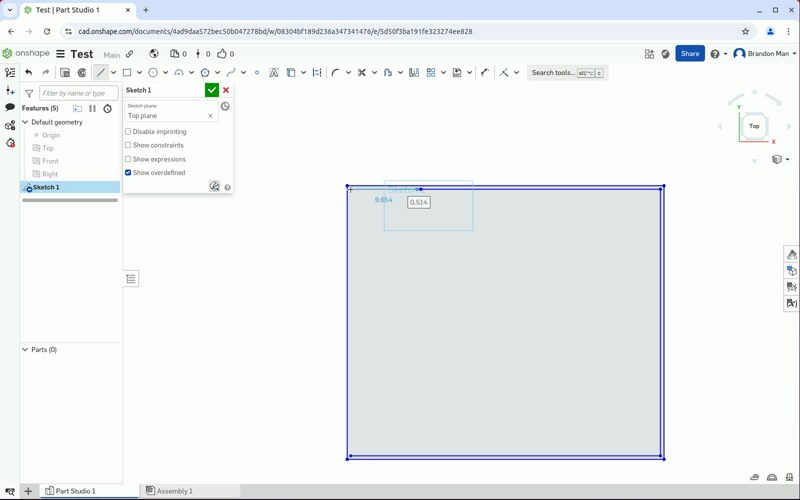
scroll(6)
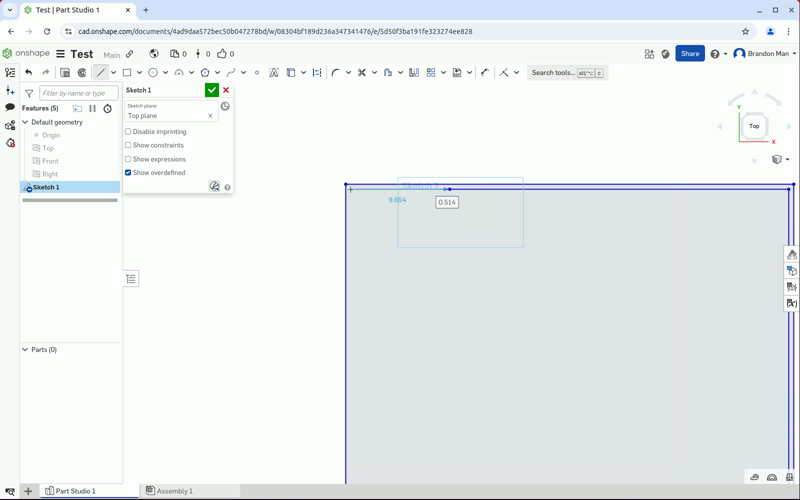
scroll(6)
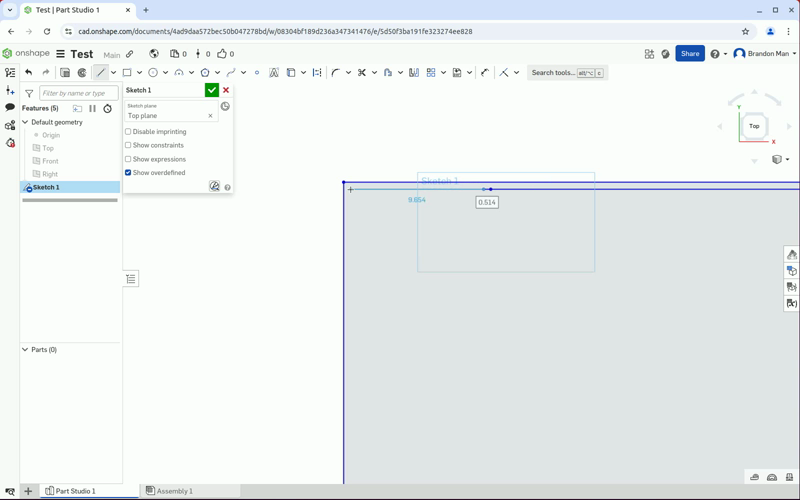
scroll(6)
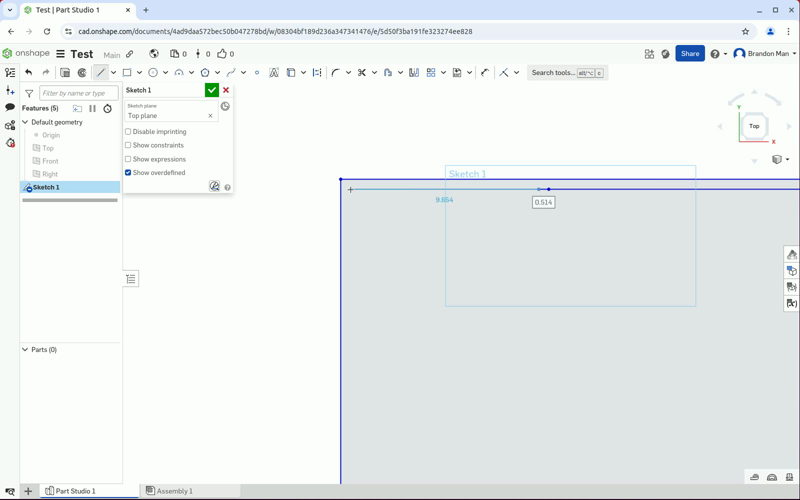
scroll(6)
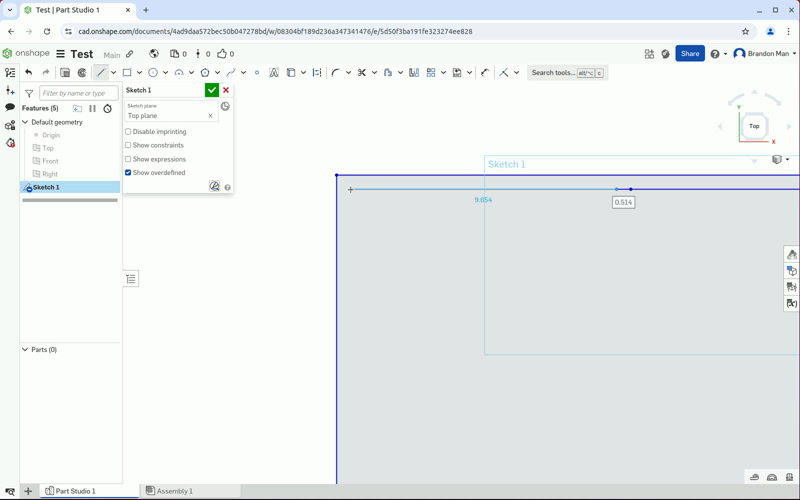
scroll(6)
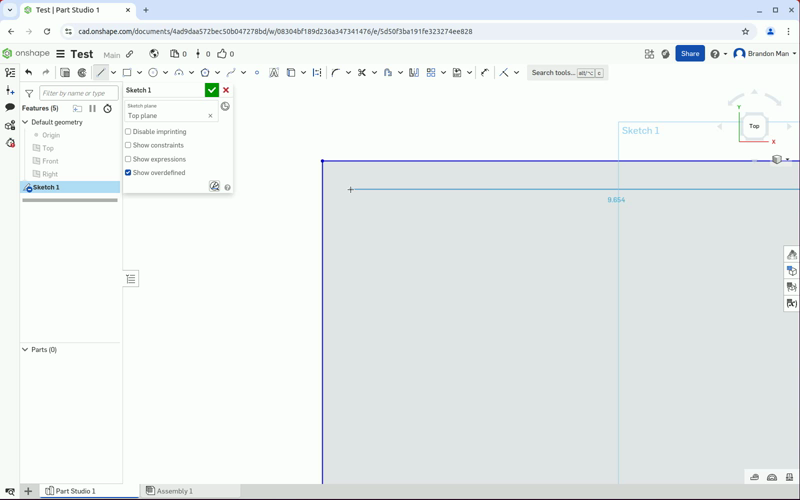
click(350, 189)
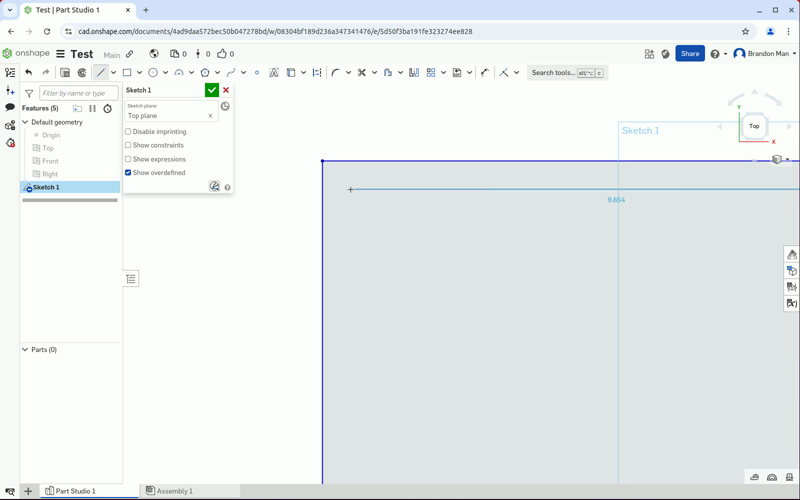
scroll(-6)
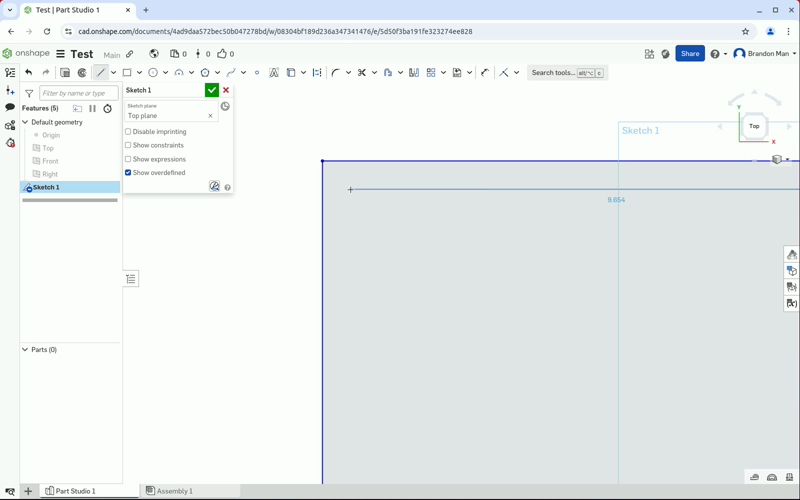
scroll(-6)
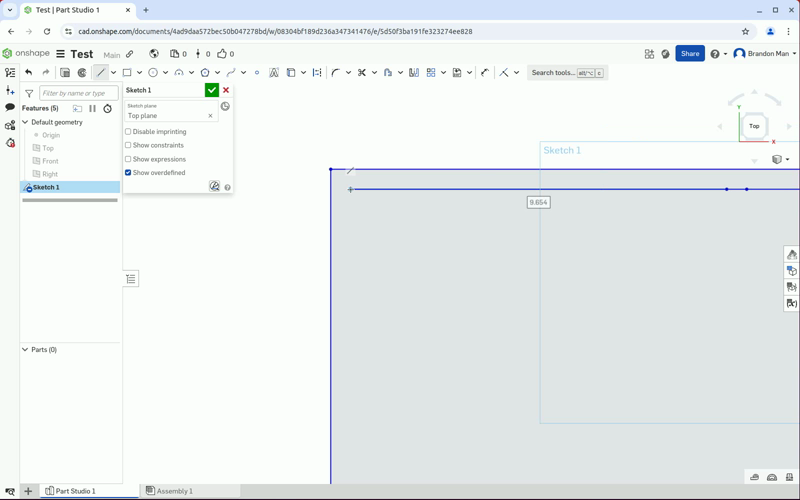
scroll(-6)
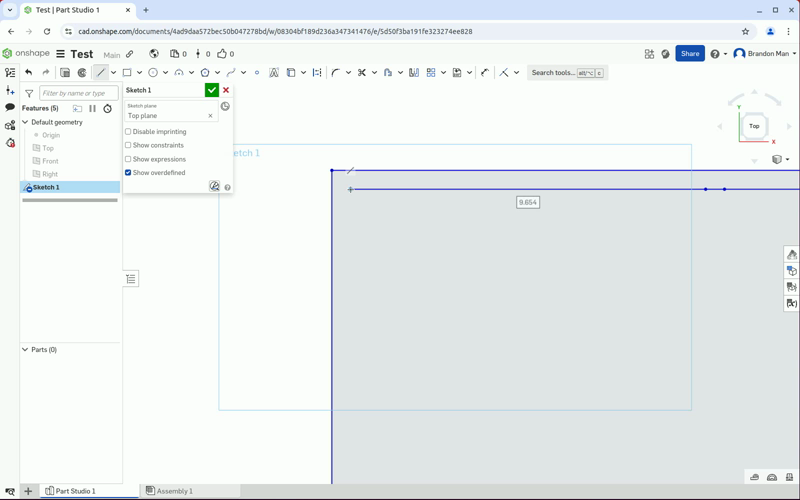
scroll(-6)
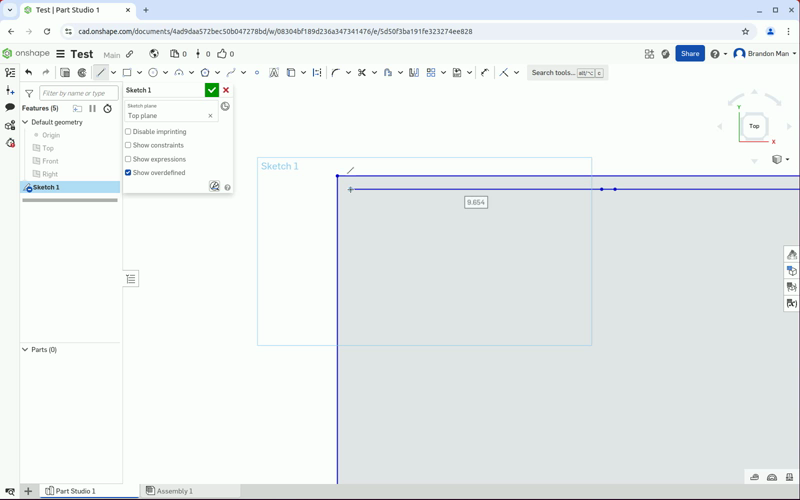
scroll(-6)
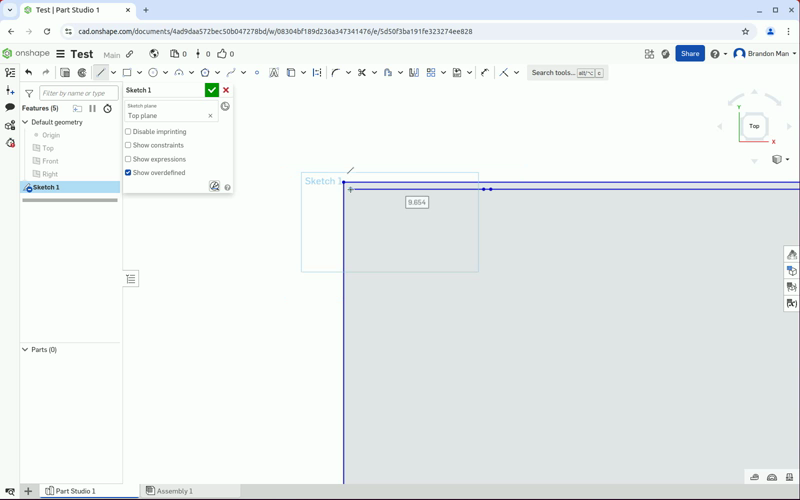
scroll(-6)
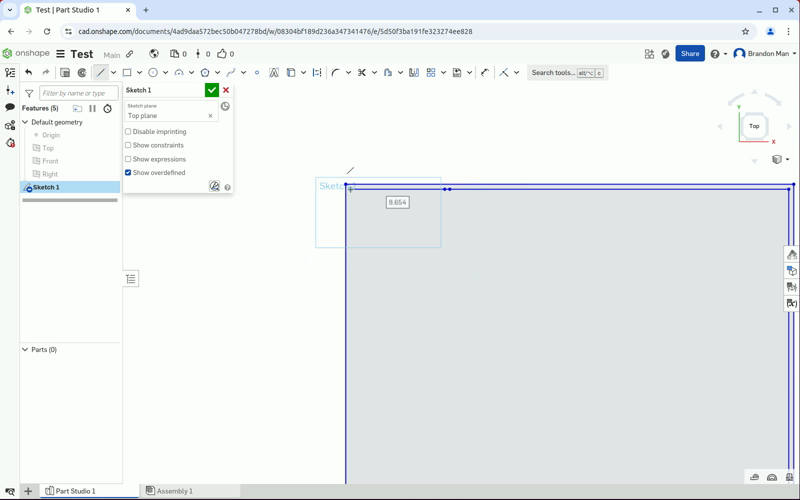
scroll(-6)
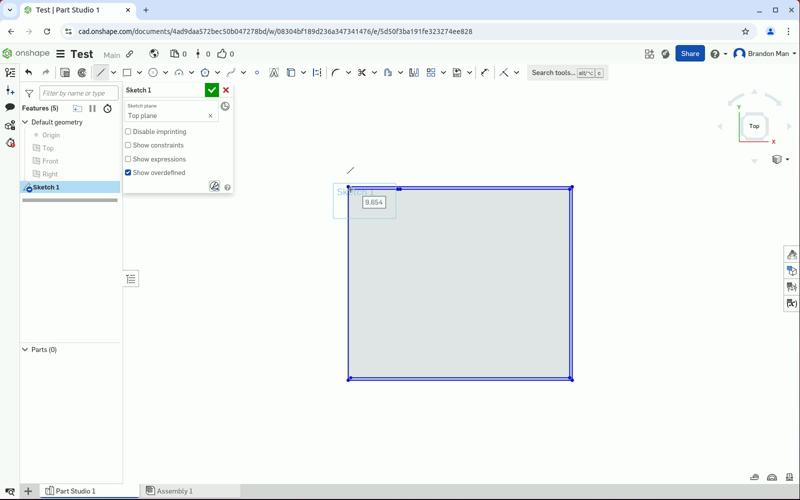
key_up(shift)
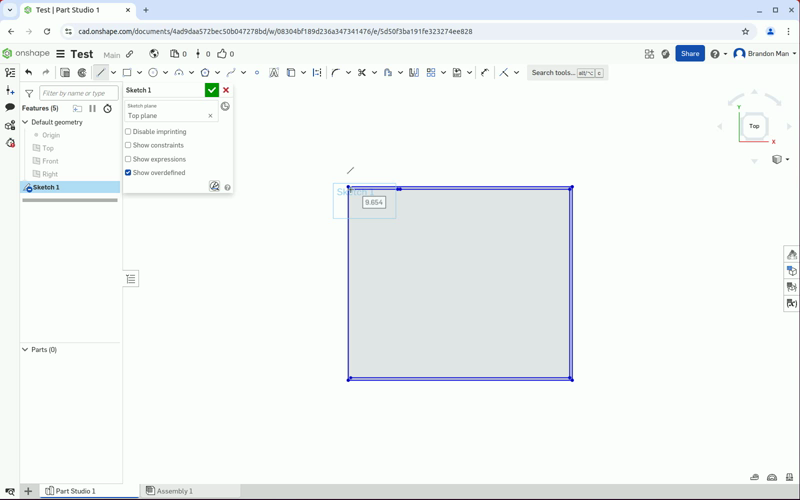
key_down(shift)
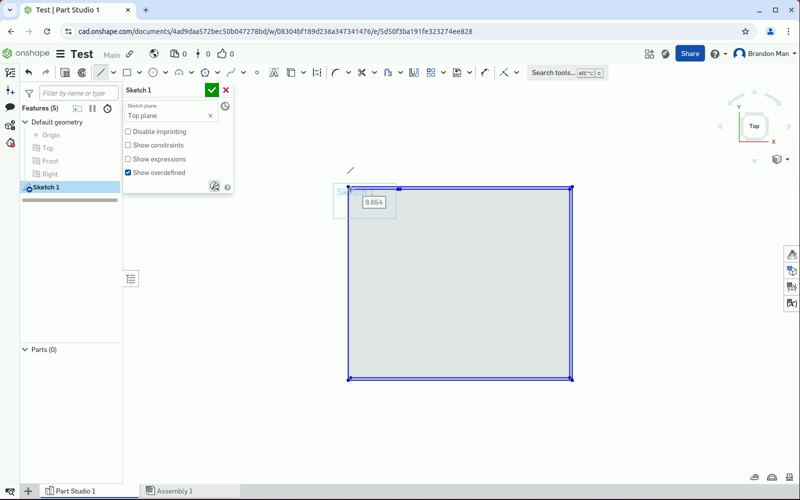
mouse_move(380, 189)
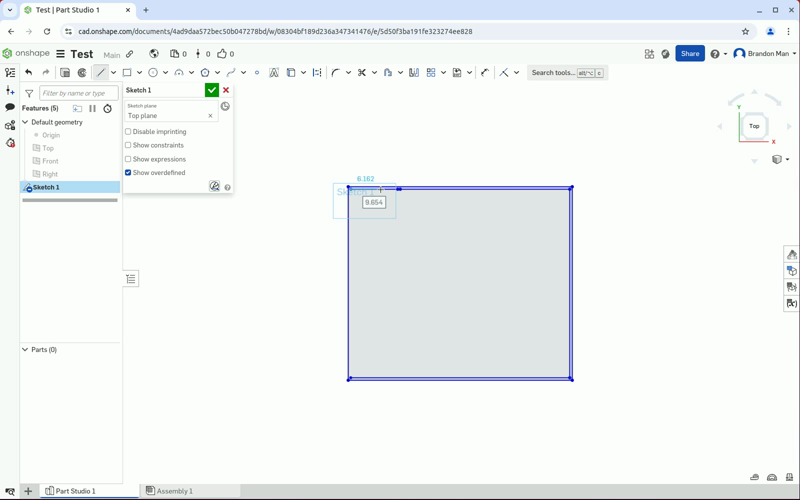
mouse_move(350, 236)
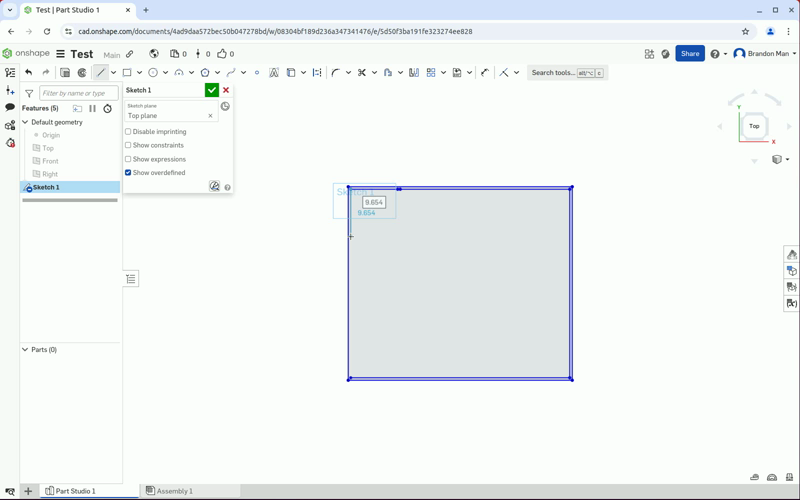
click(350, 236)
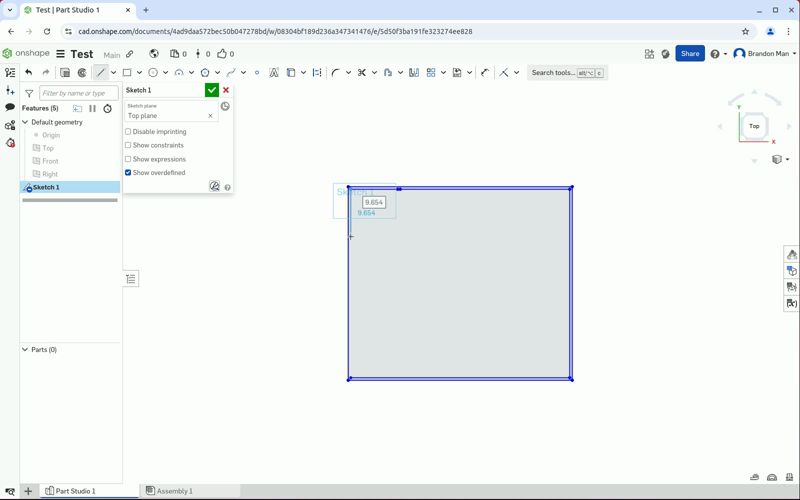
key_up(shift)
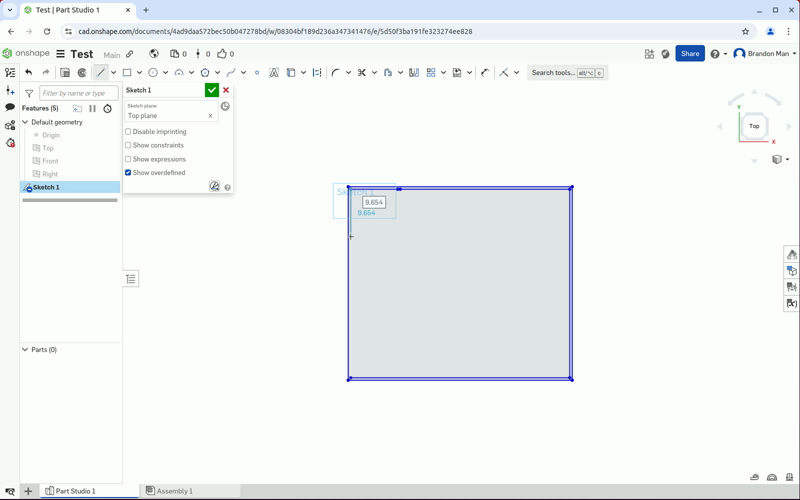
key_down(shift)
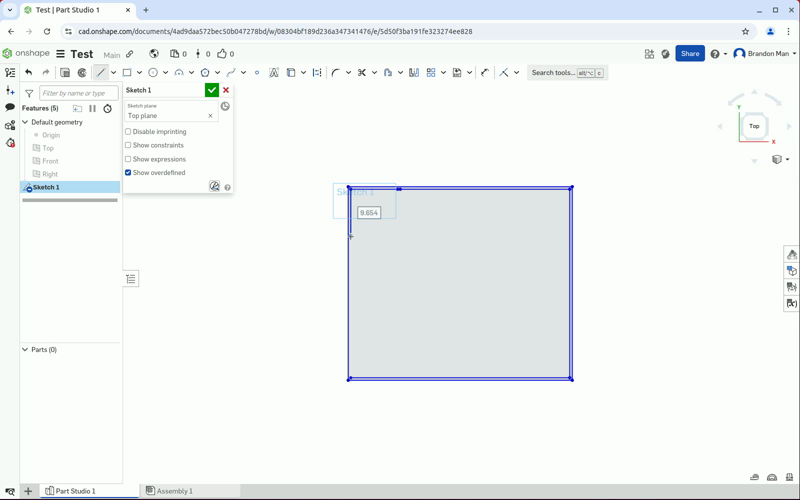
mouse_move(380, 236)
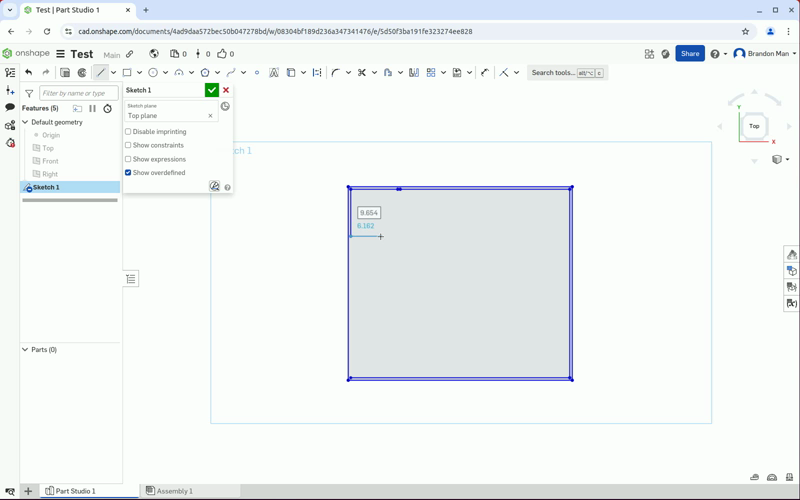
mouse_move(350, 238)
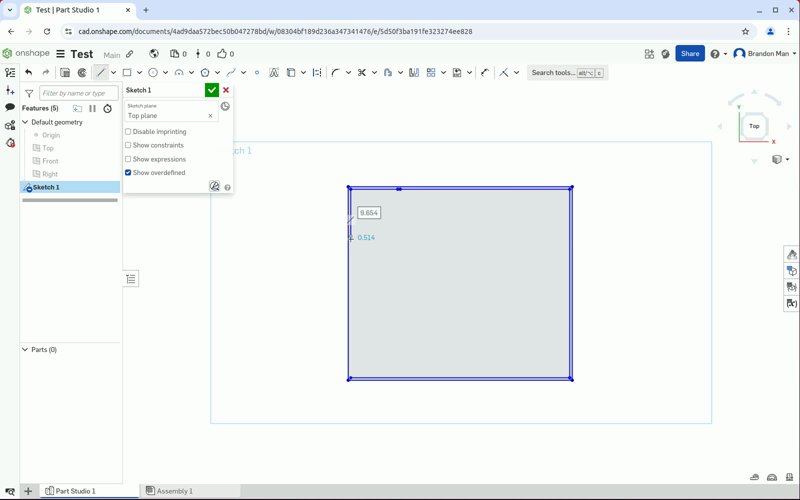
scroll(6)
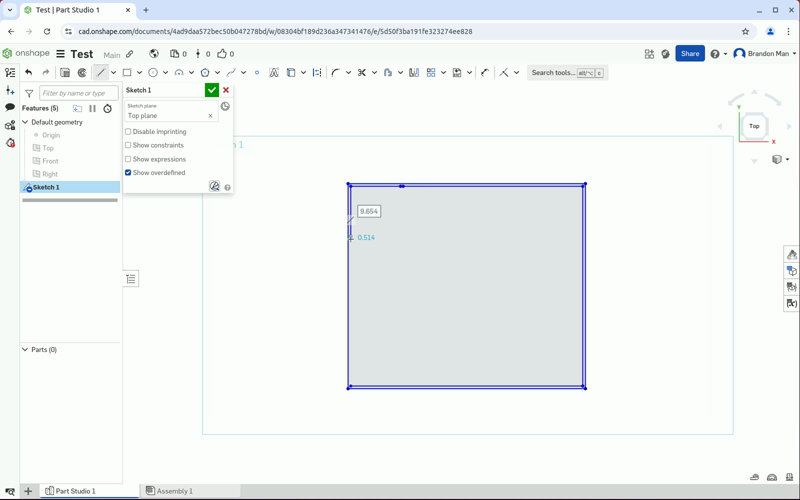
scroll(6)
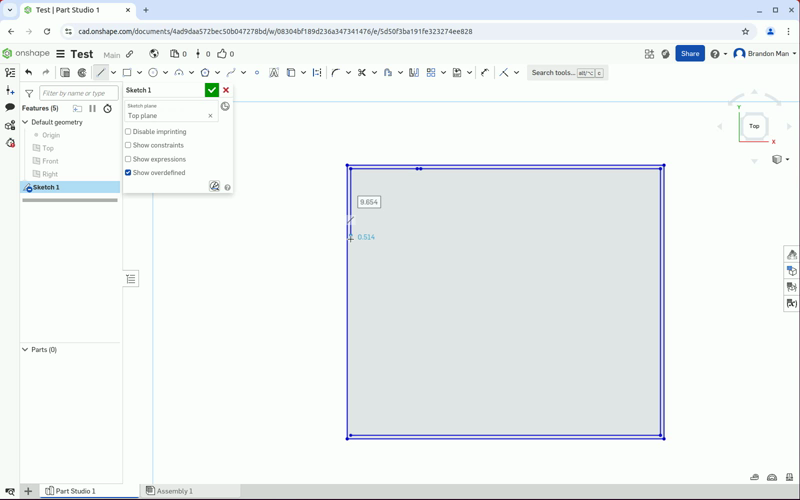
scroll(6)
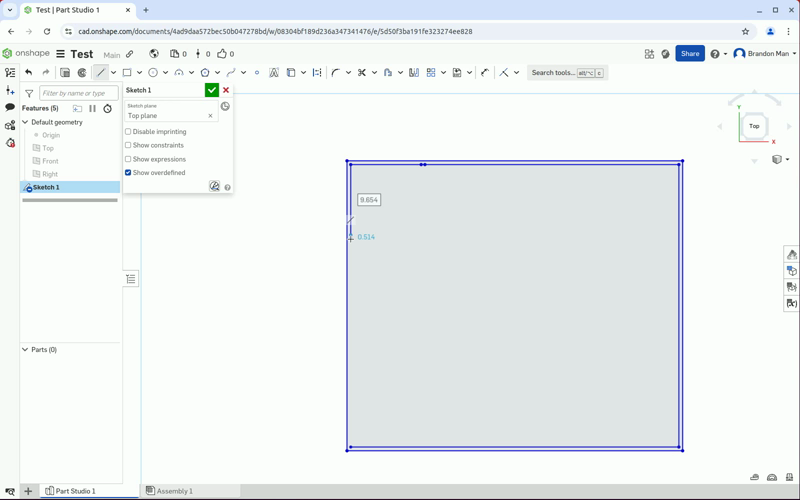
scroll(6)
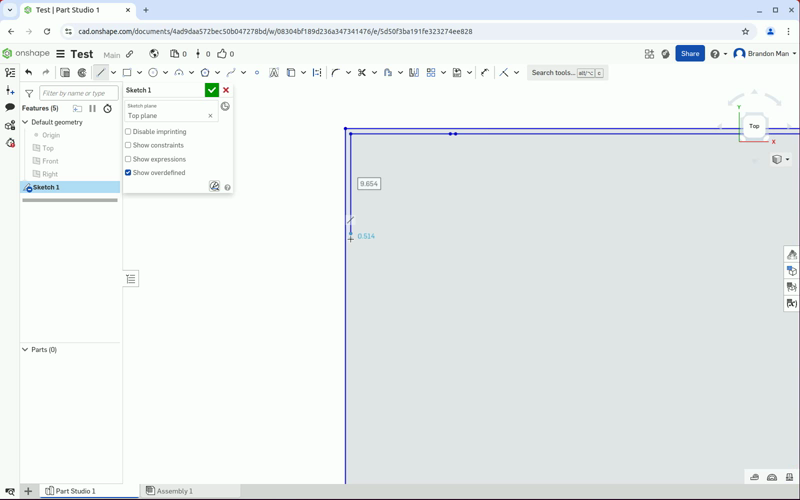
scroll(6)
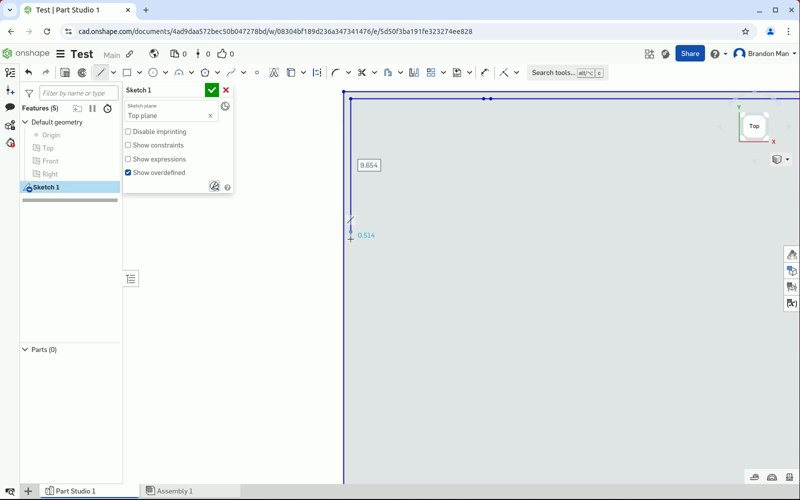
scroll(6)
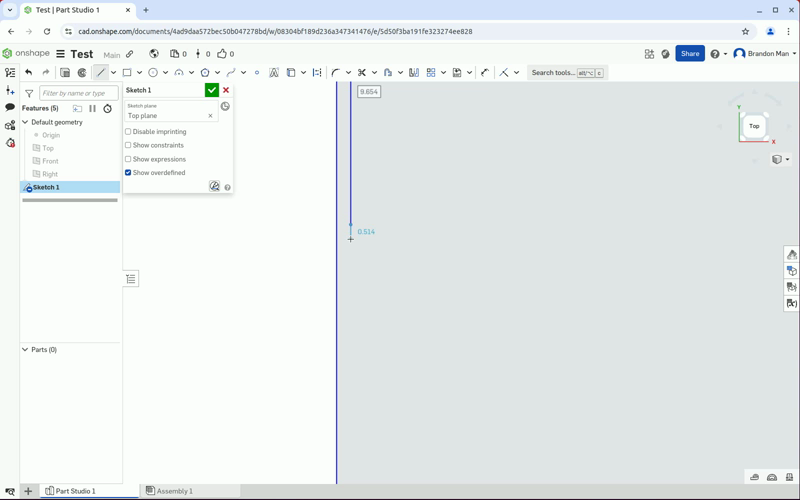
scroll(6)
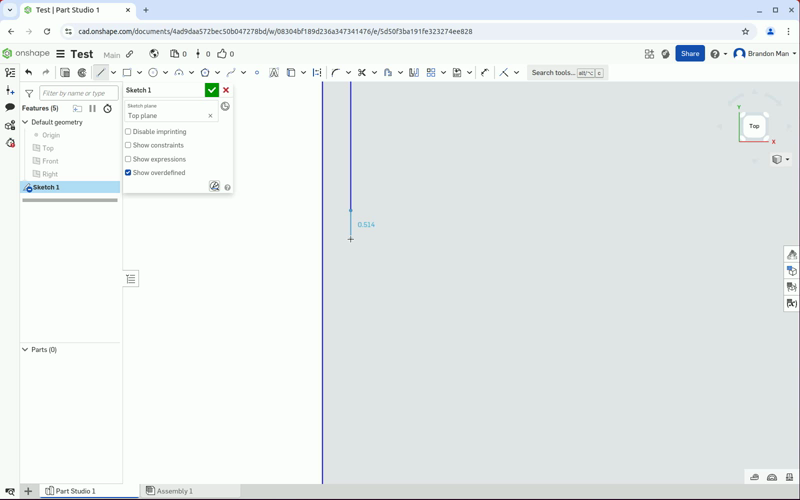
click(350, 238)
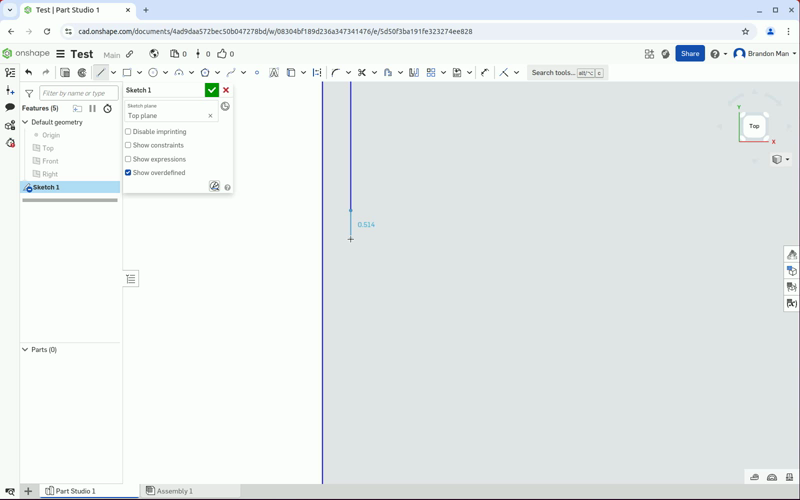
scroll(-6)
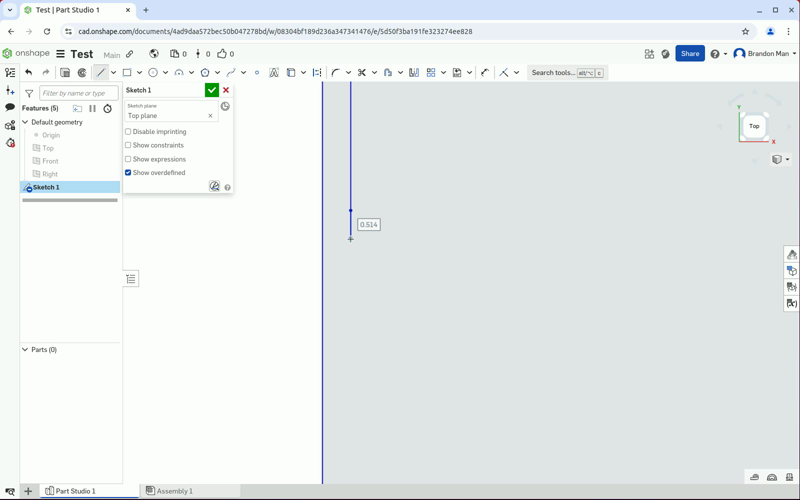
scroll(-6)
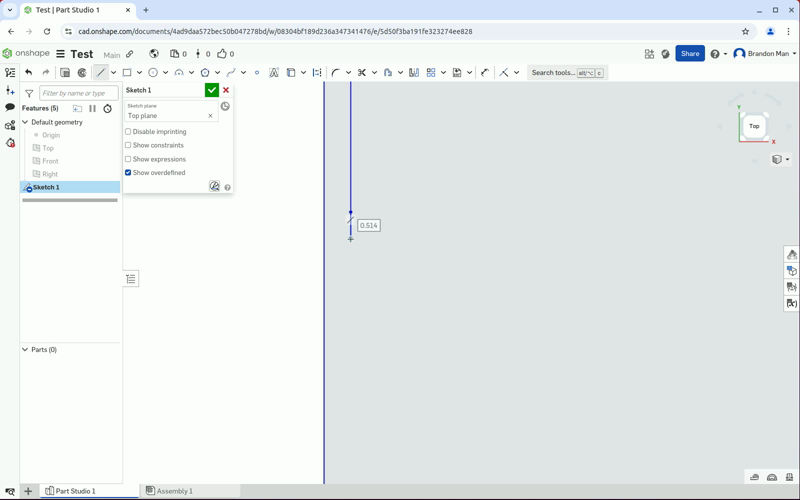
scroll(-6)
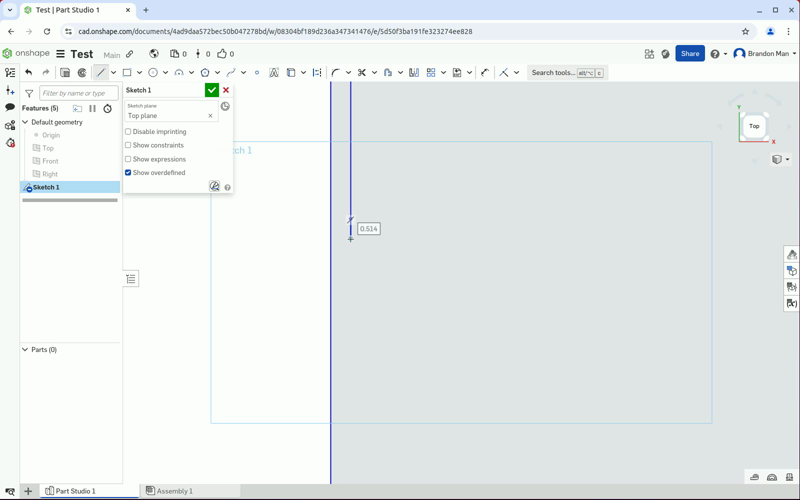
scroll(-6)
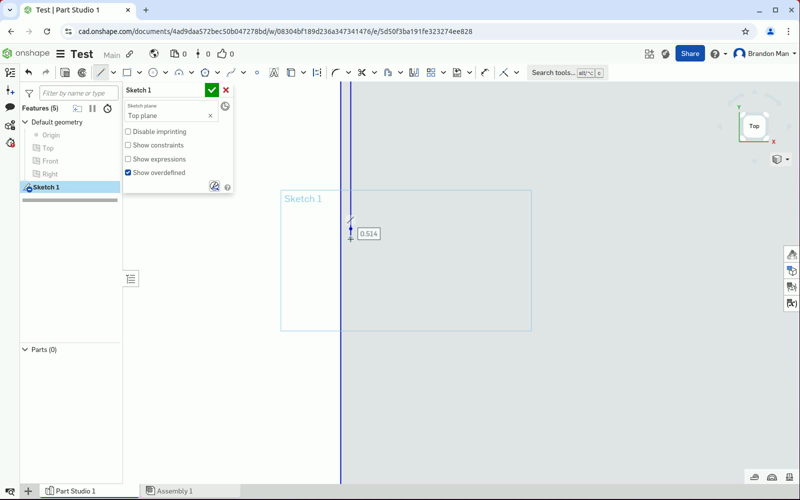
scroll(-6)
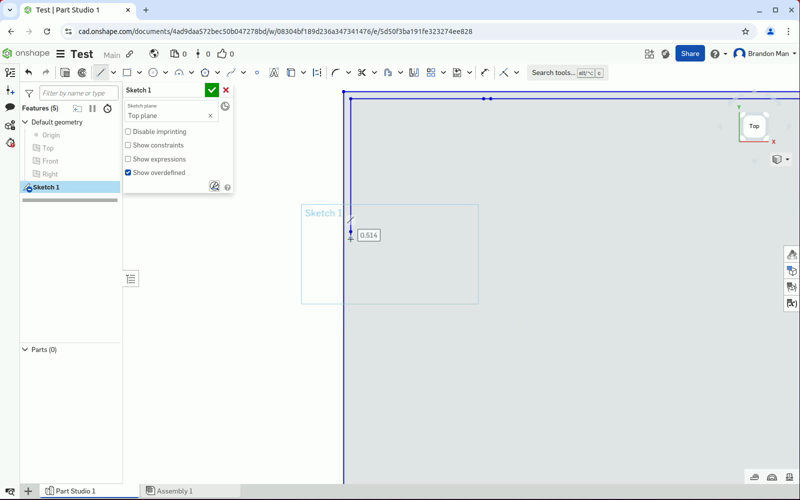
scroll(-6)
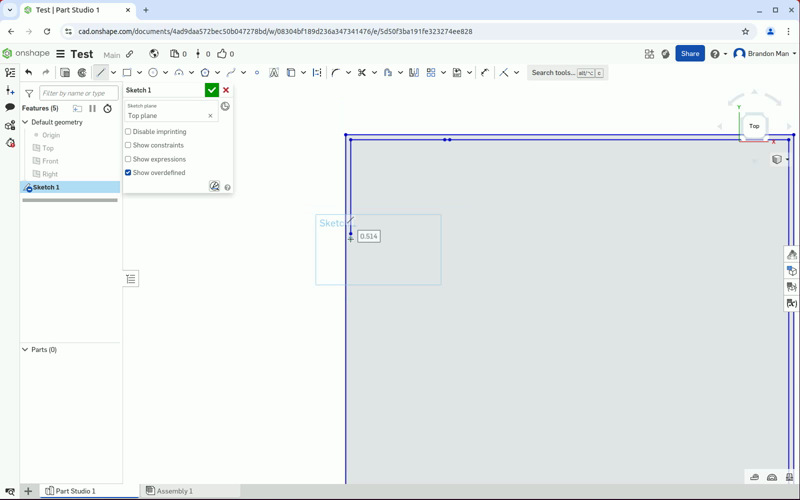
scroll(-6)
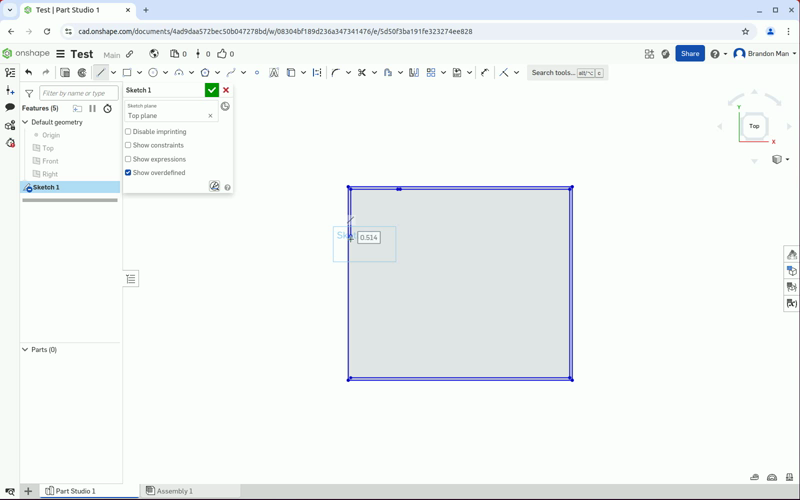
key_up(shift)
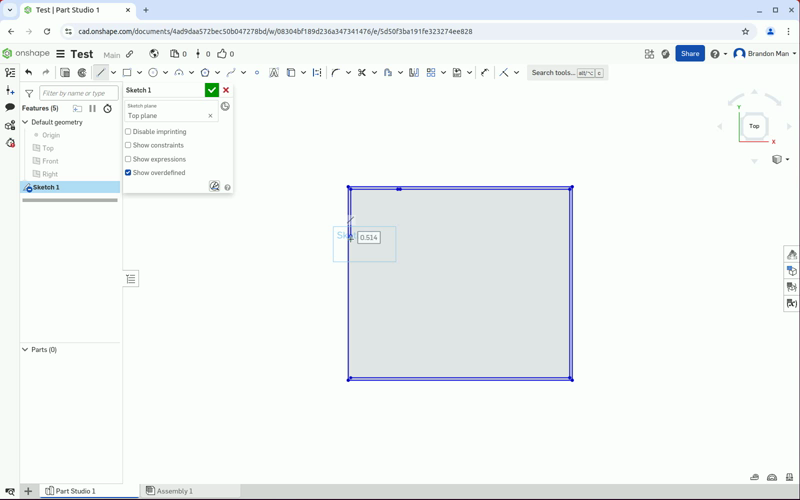
key_down(shift)
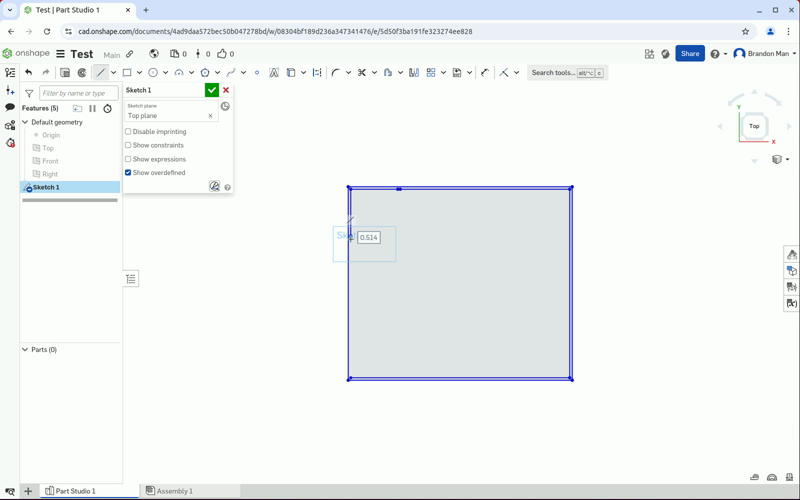
mouse_move(350, 377)
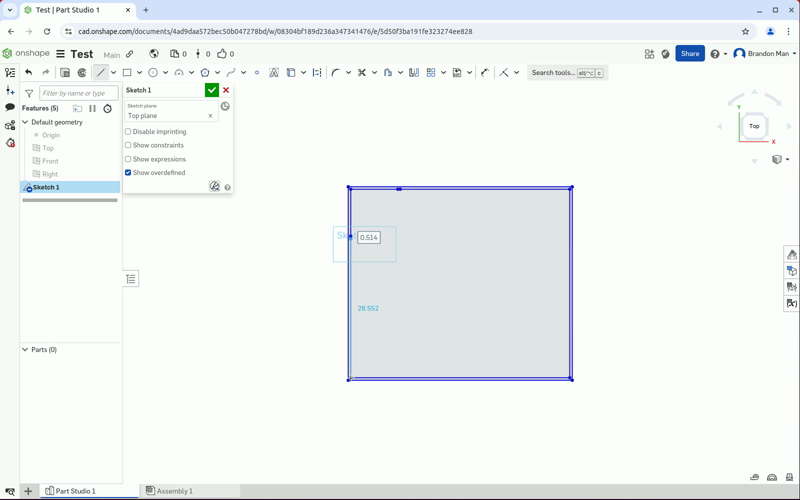
scroll(6)
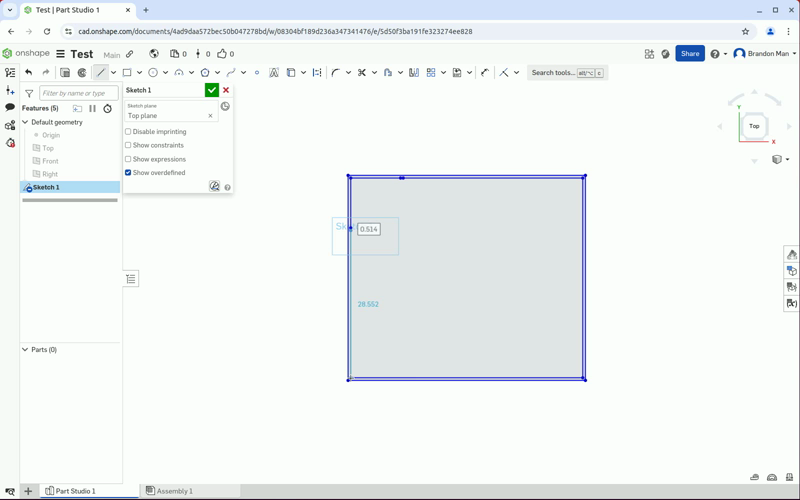
scroll(6)
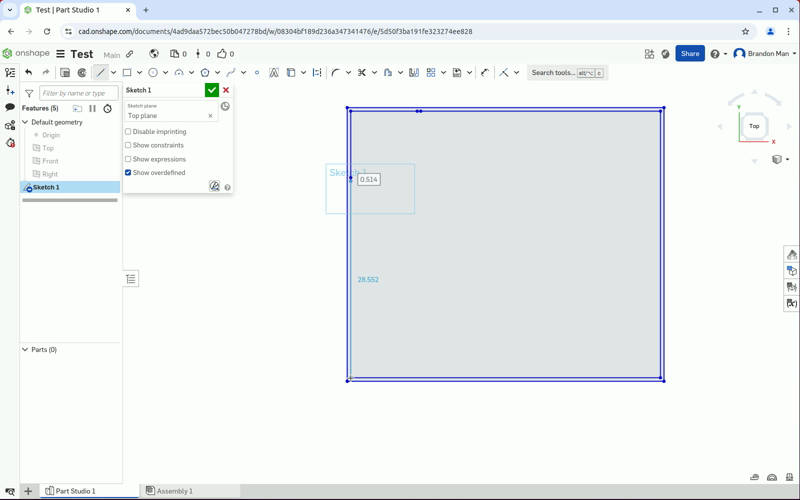
scroll(6)
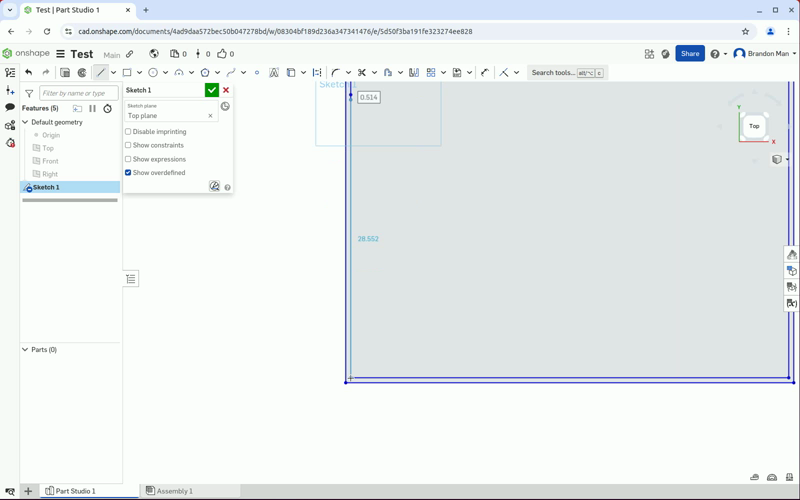
scroll(6)
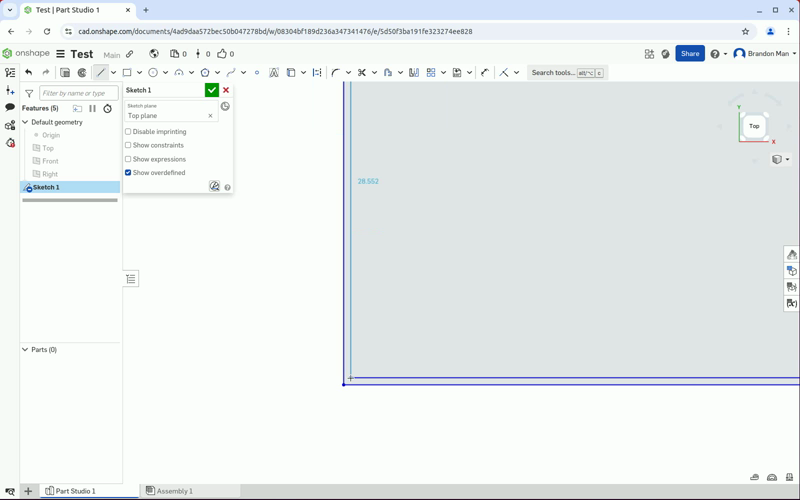
scroll(6)
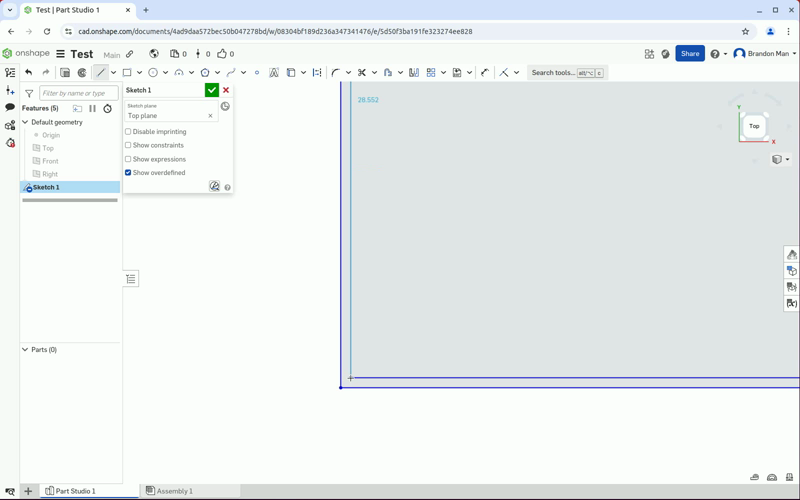
scroll(6)
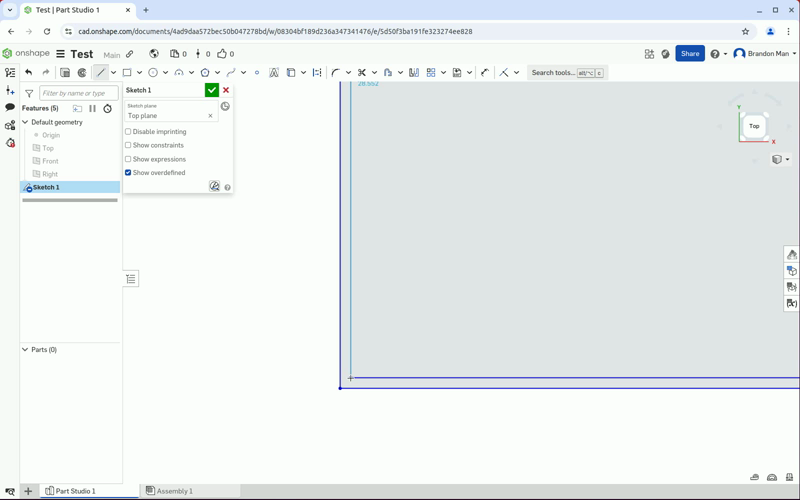
scroll(6)
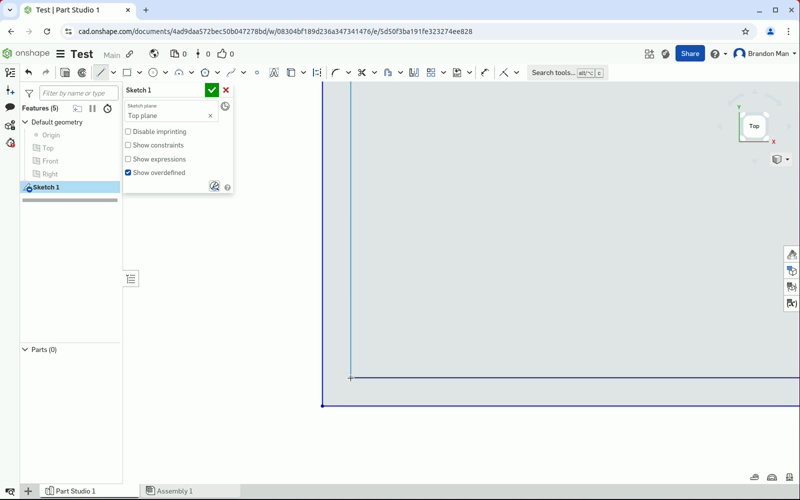
key_up(shift)
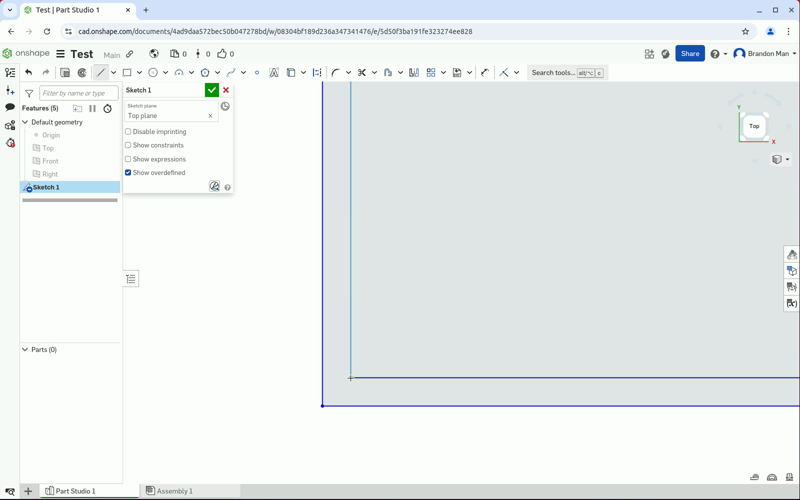
click(350, 377)
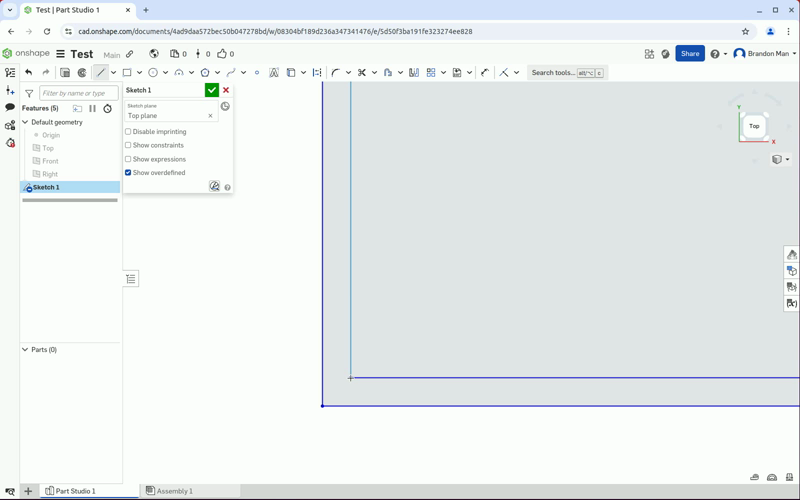
scroll(-6)
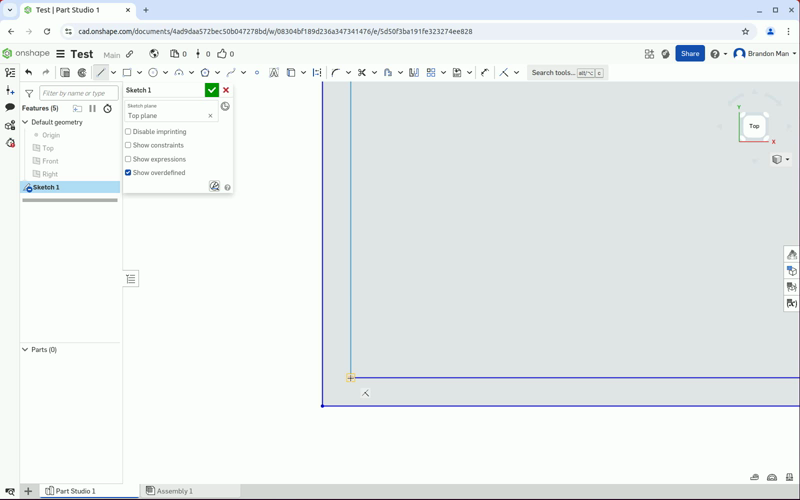
scroll(-6)
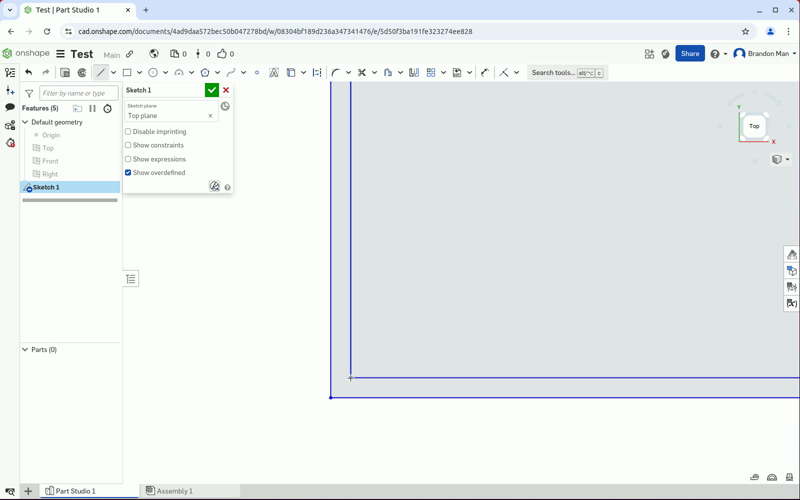
scroll(-6)
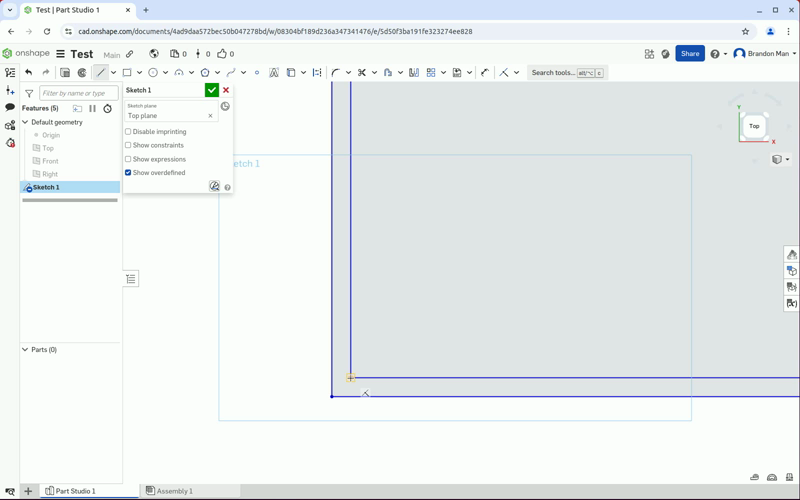
scroll(-6)
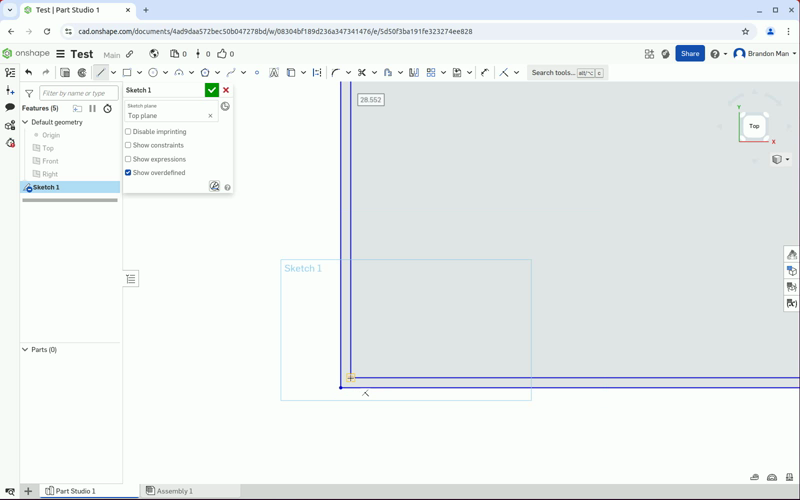
scroll(-6)
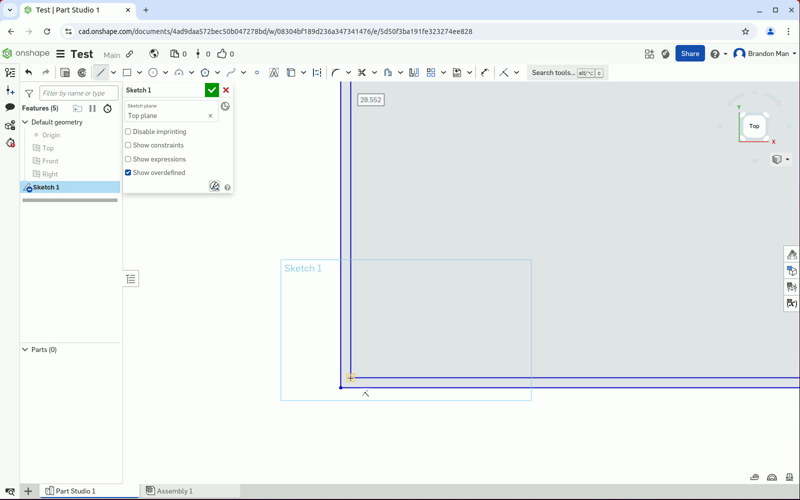
scroll(-6)
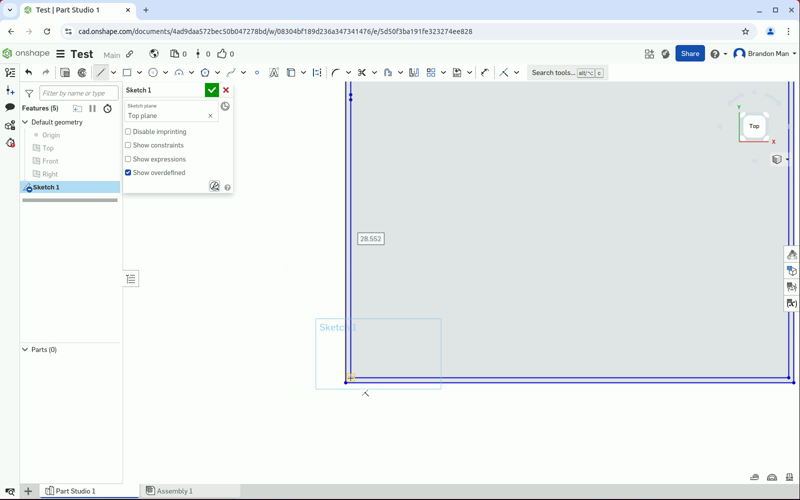
scroll(-6)
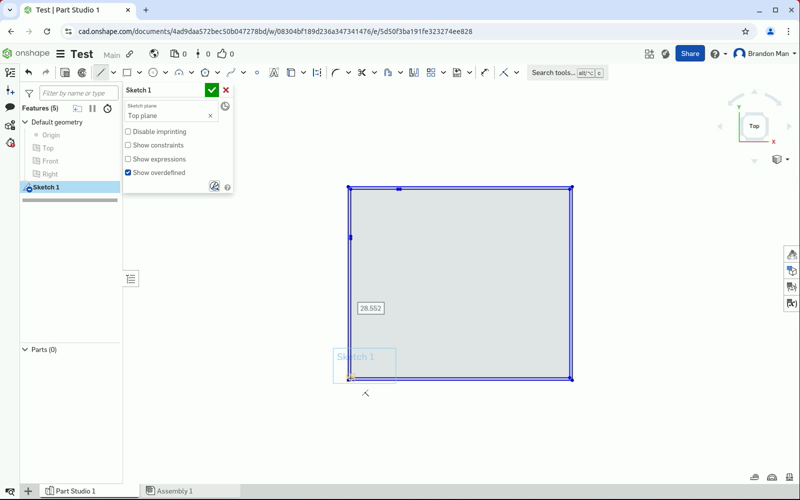
key(esc)
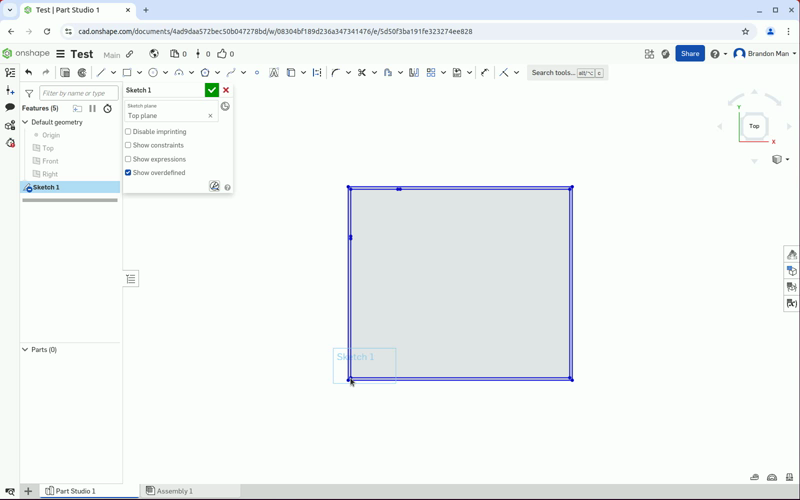
mouse_move(349, 188)
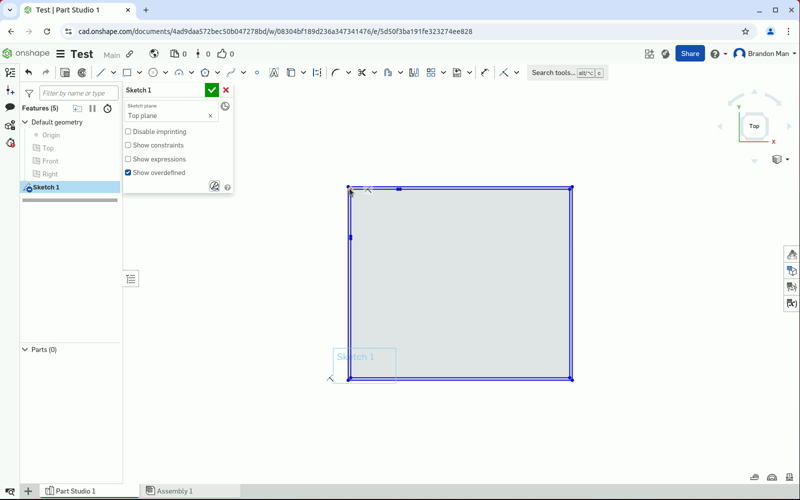
click(349, 188)
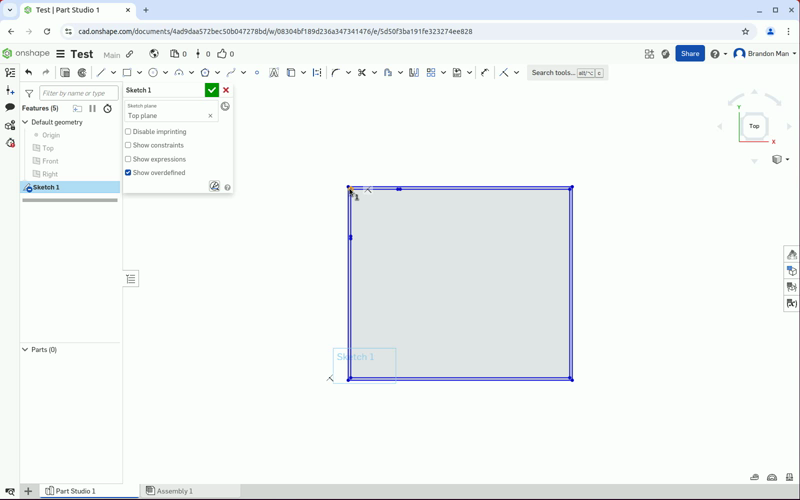
mouse_move(73, 352)
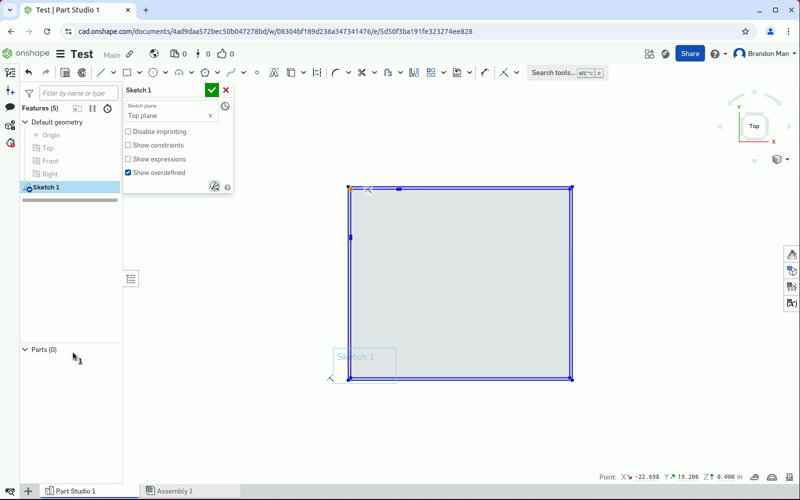
key(shift+y)
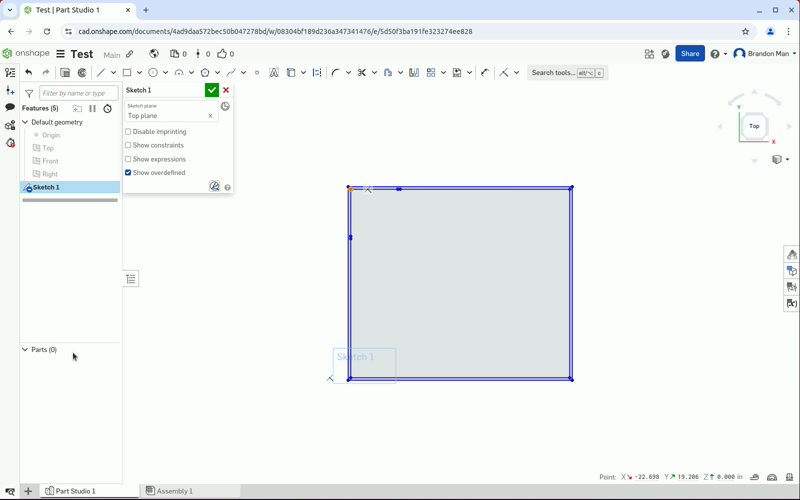
key(shift+e)
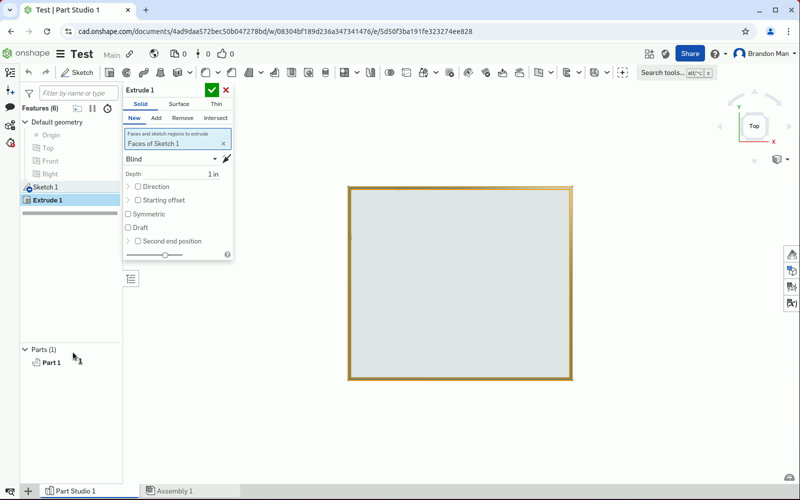
mouse_move(143, 106)
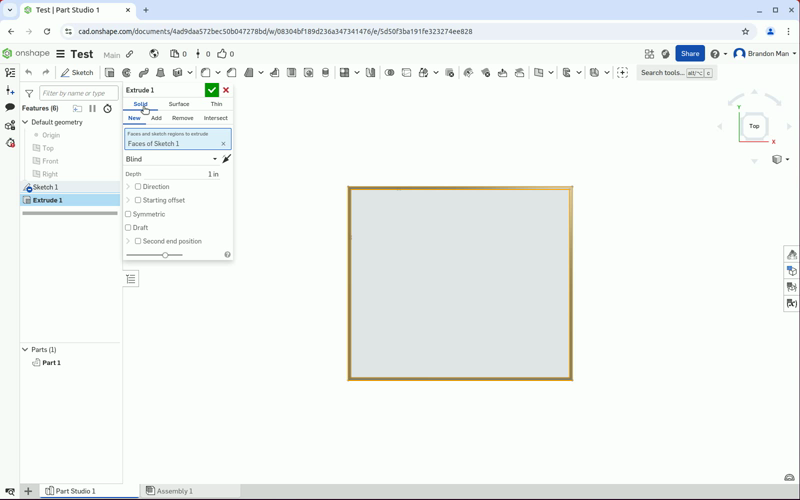
click(143, 106)
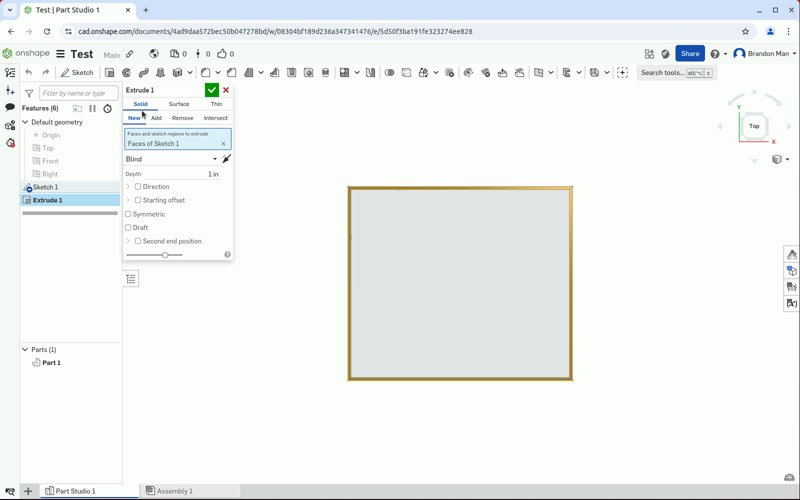
mouse_move(137, 120)
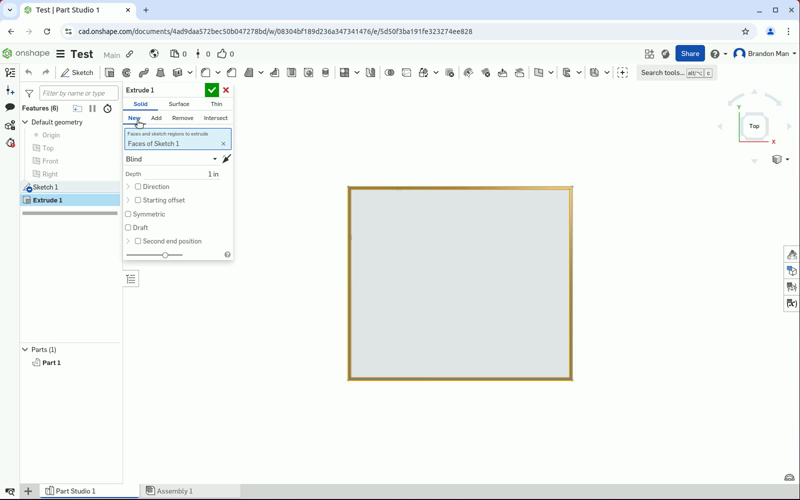
click(137, 120)
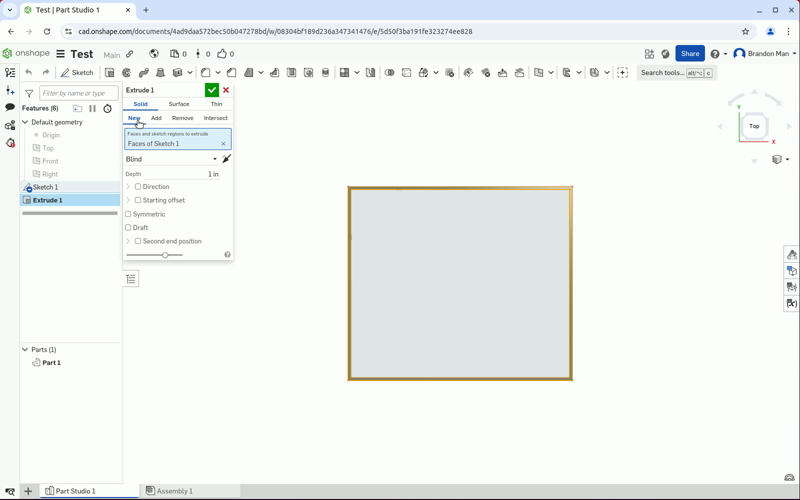
key(tab, 4)
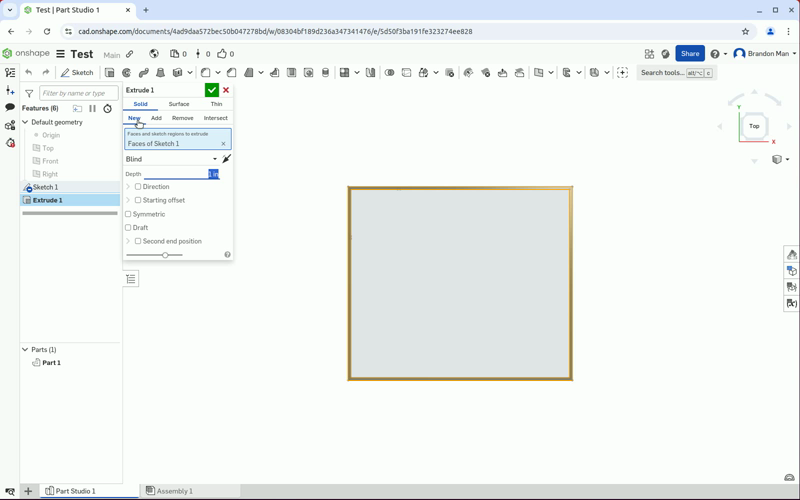
text(8.666)
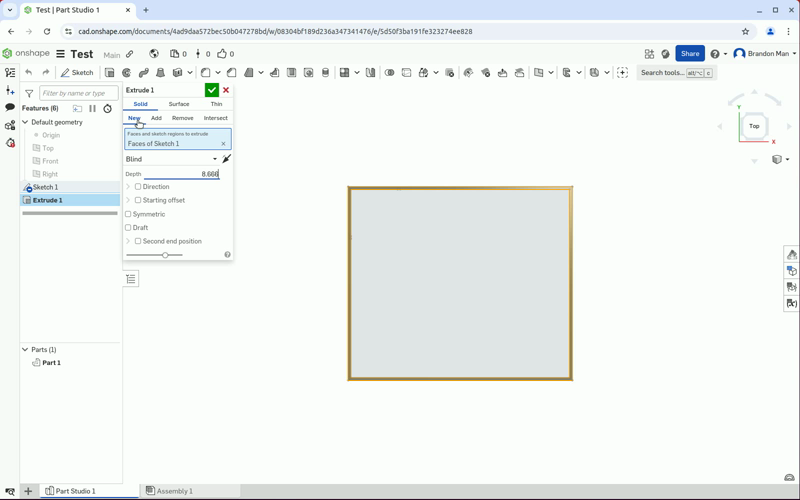
key(enter)
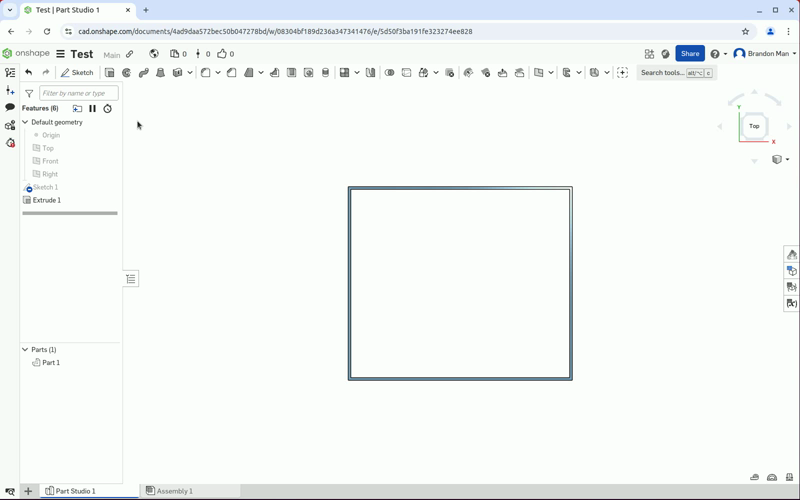
key(shift+h)
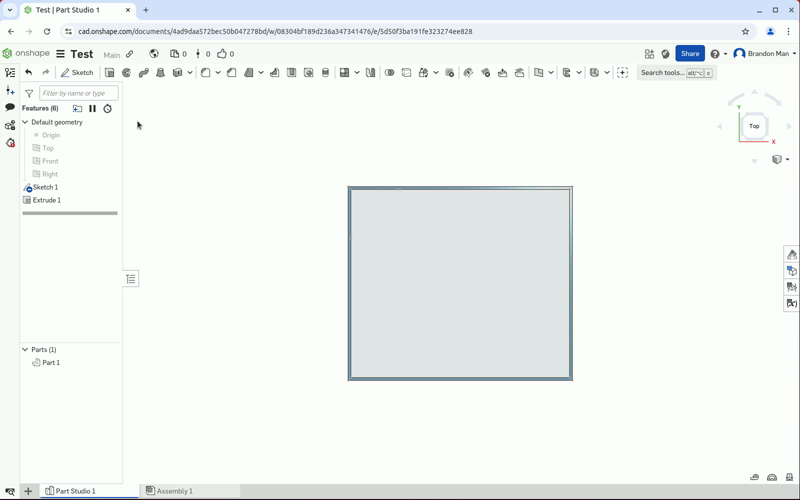
key(shift+h)
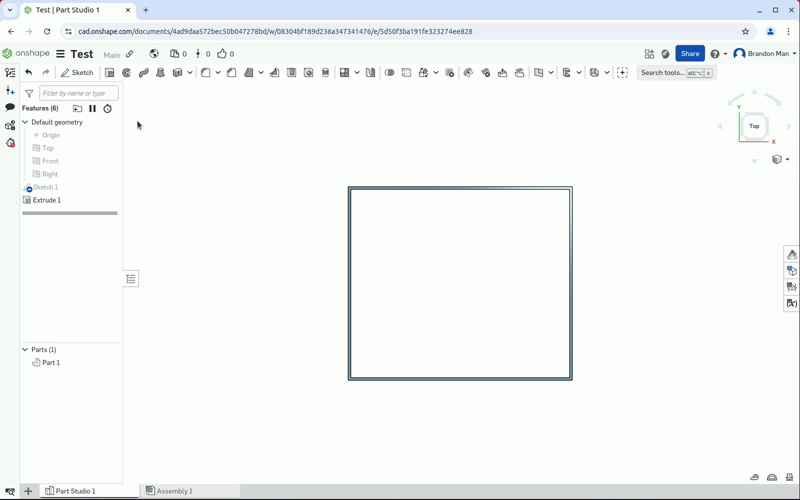
mouse_move(73, 189)
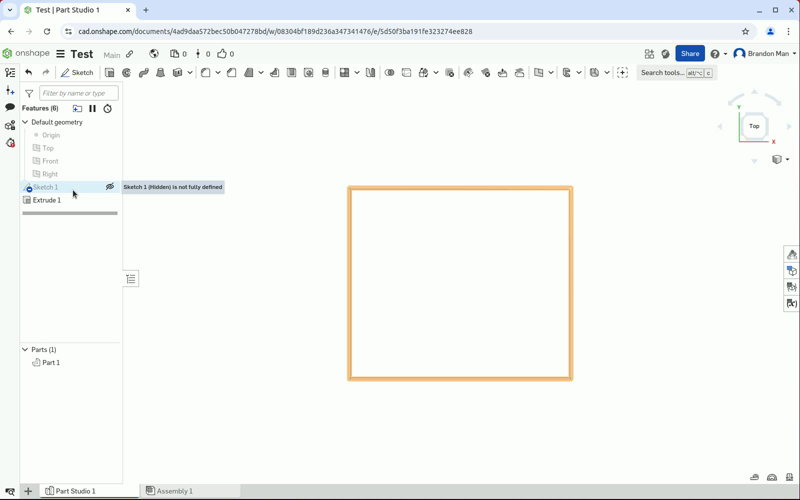
click(73, 189)
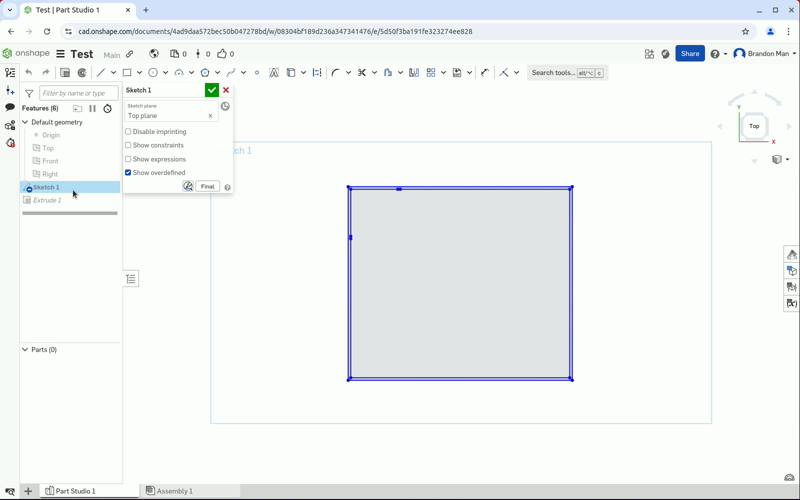
mouse_move(229, 92)
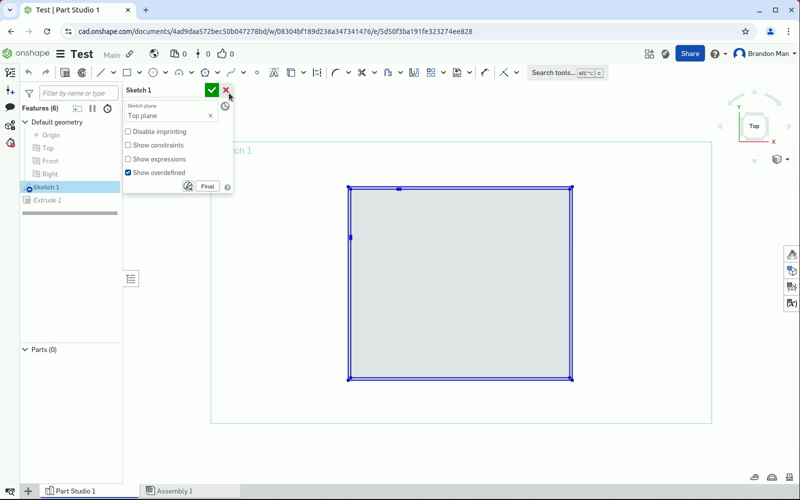
click(229, 92)
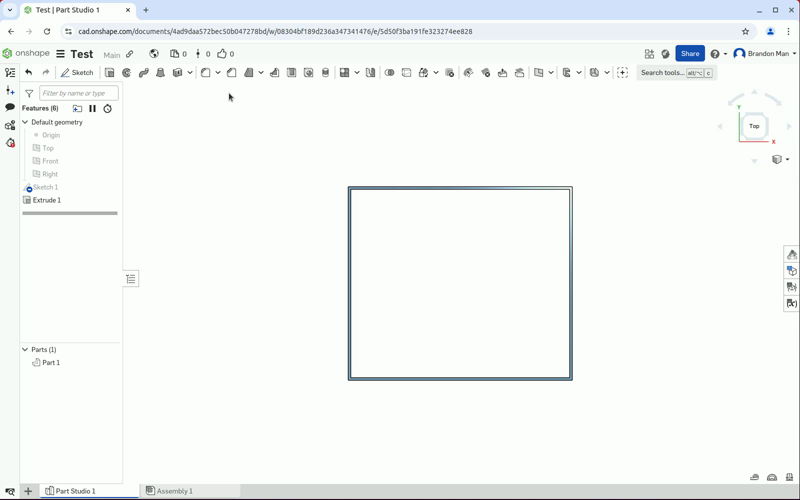
mouse_move(73, 352)
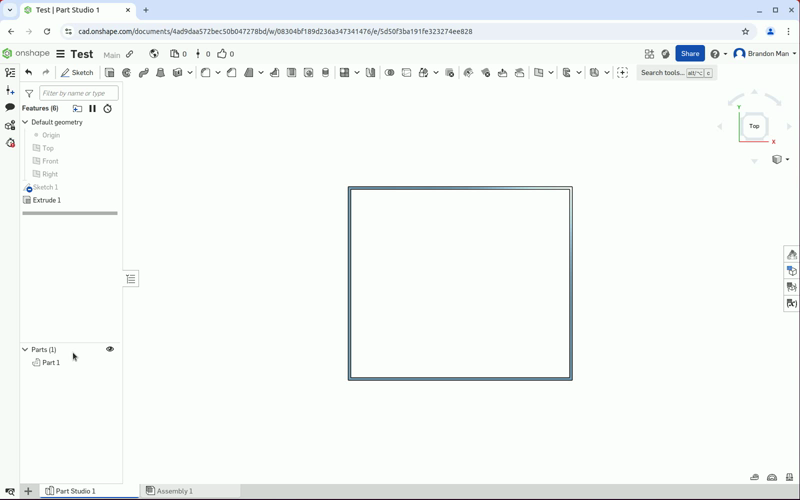
key(y)
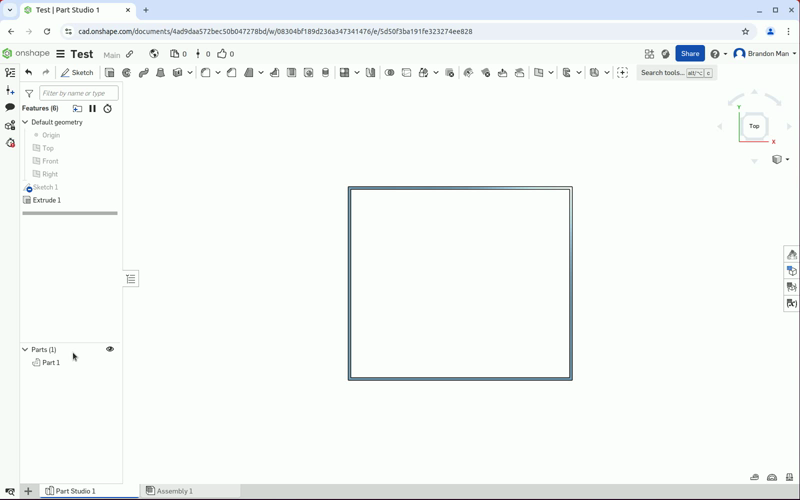
key(shift+p)
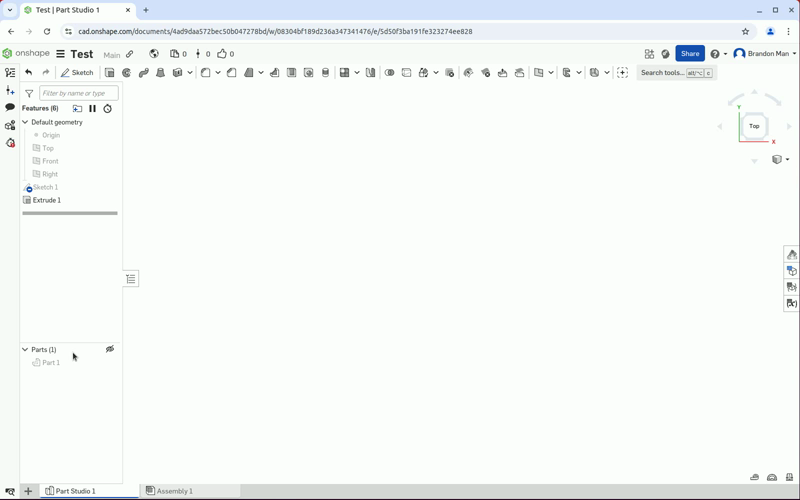
key(space)
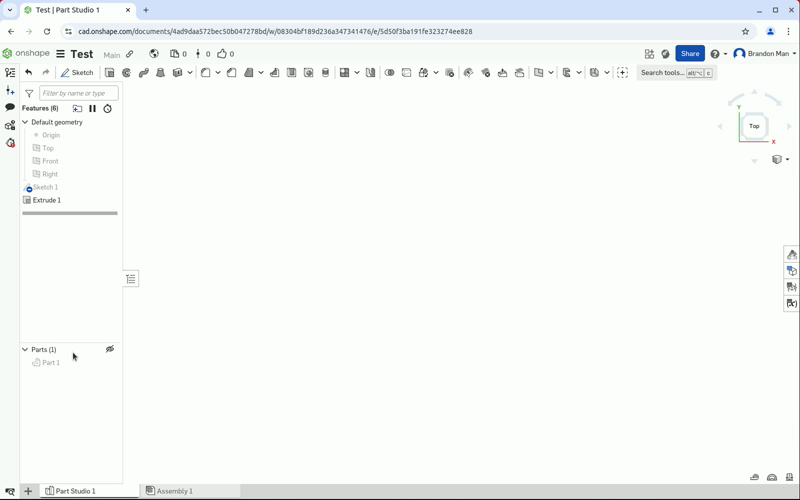
key_down(shift)
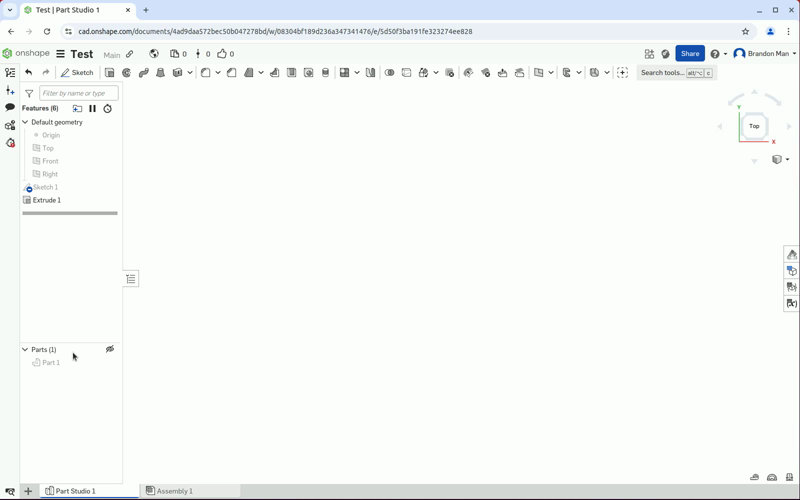
key(up)
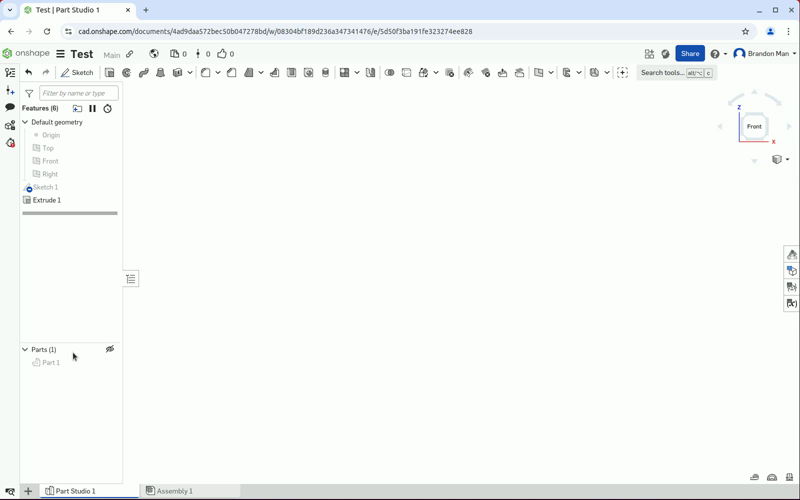
key_up(shift)
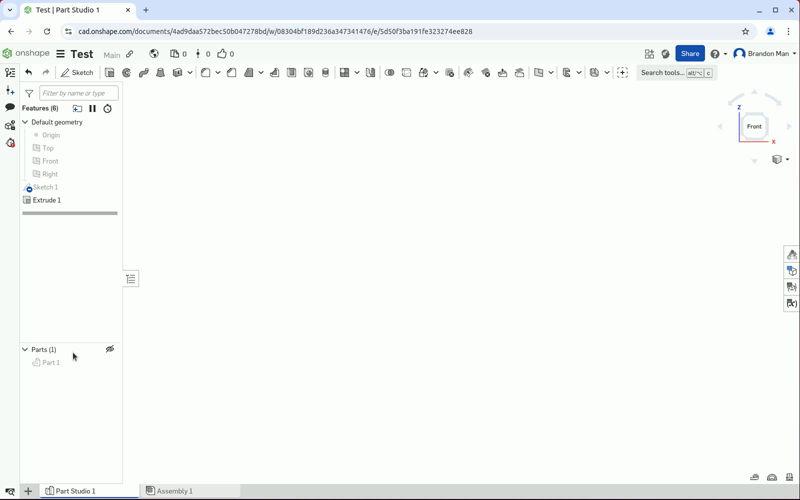
mouse_move(73, 352)
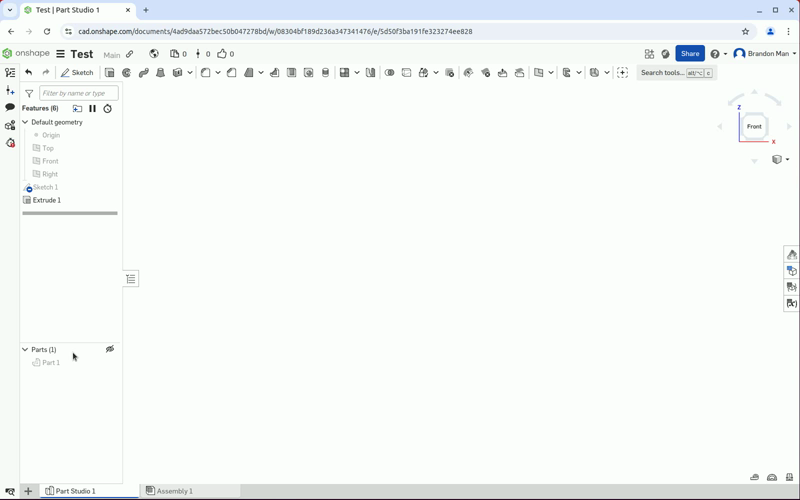
key(shift+y)
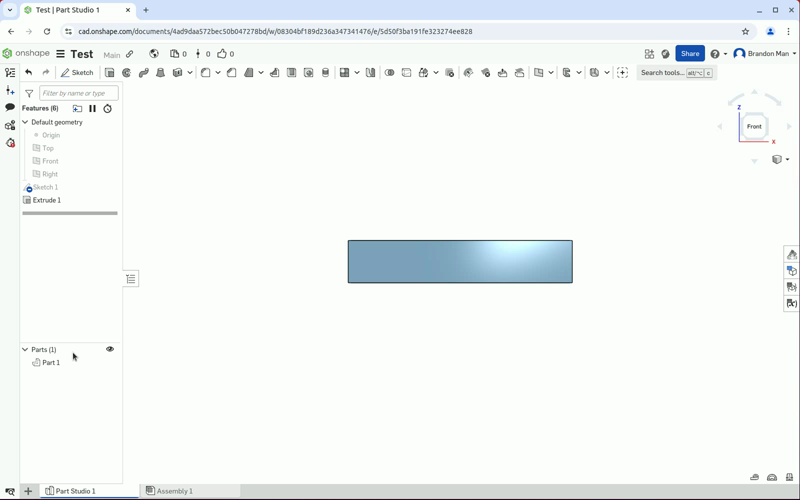
mouse_move(541, 75)
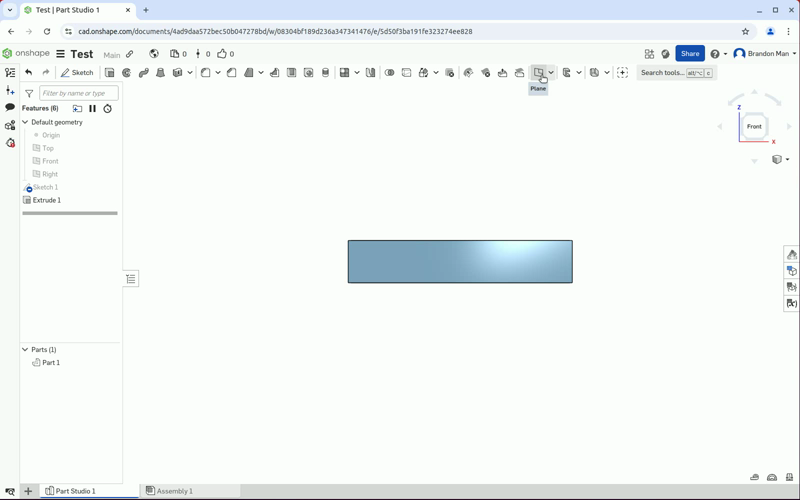
click(541, 75)
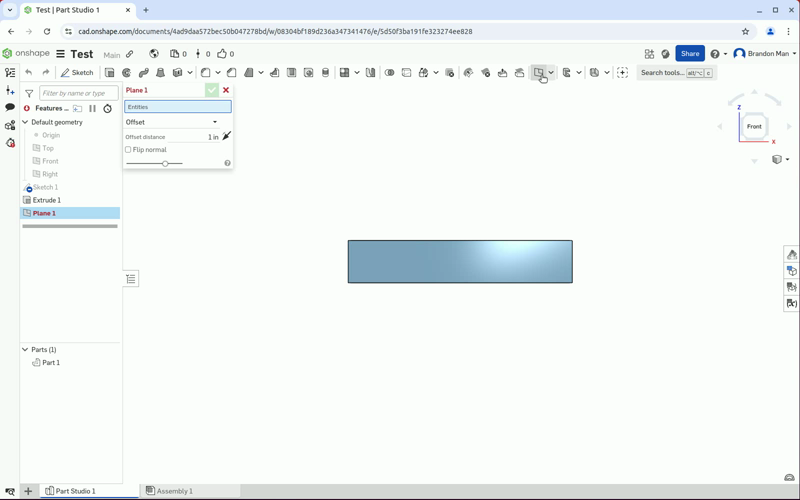
mouse_move(73, 163)
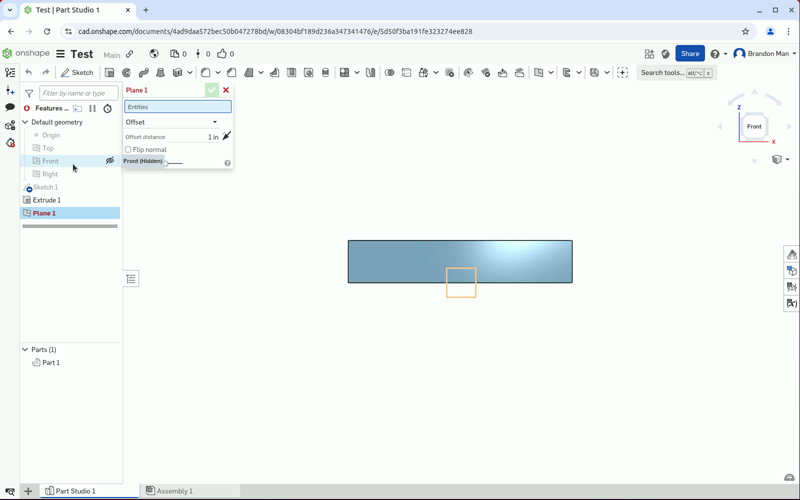
click(73, 163)
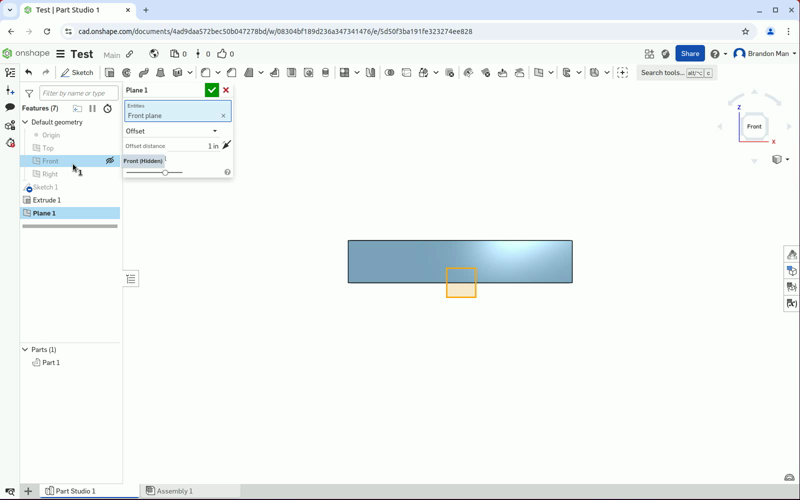
key(tab, 2)
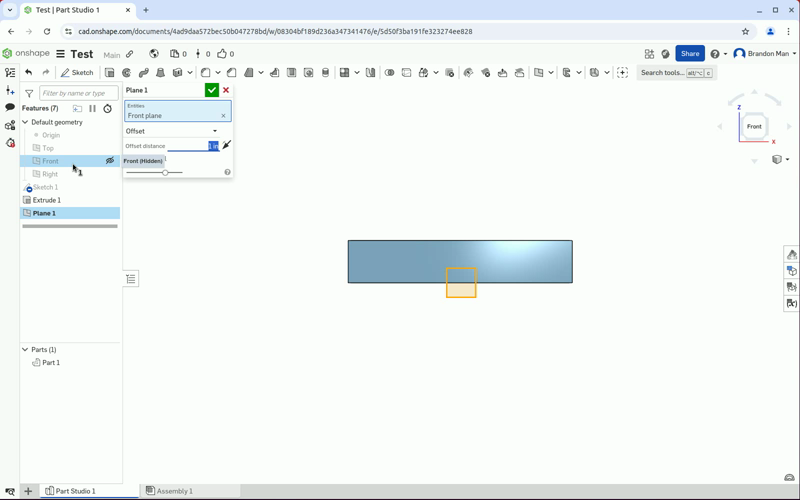
text(19.966)
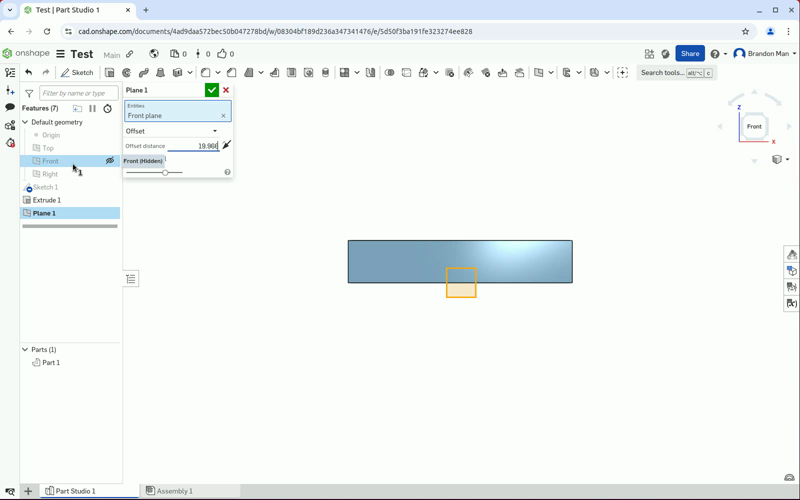
key(enter, 2)
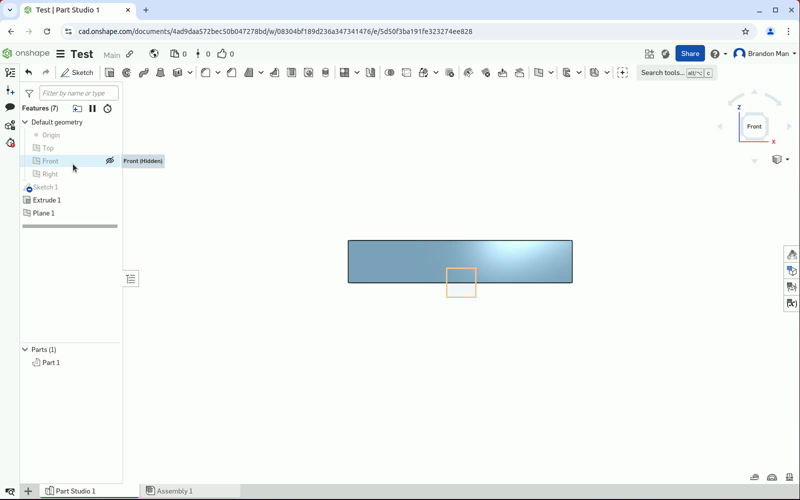
key(shift+s)
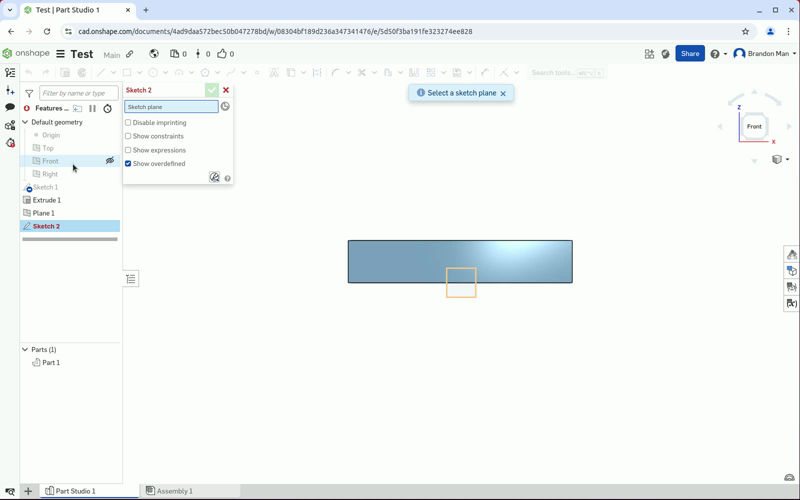
mouse_move(73, 215)
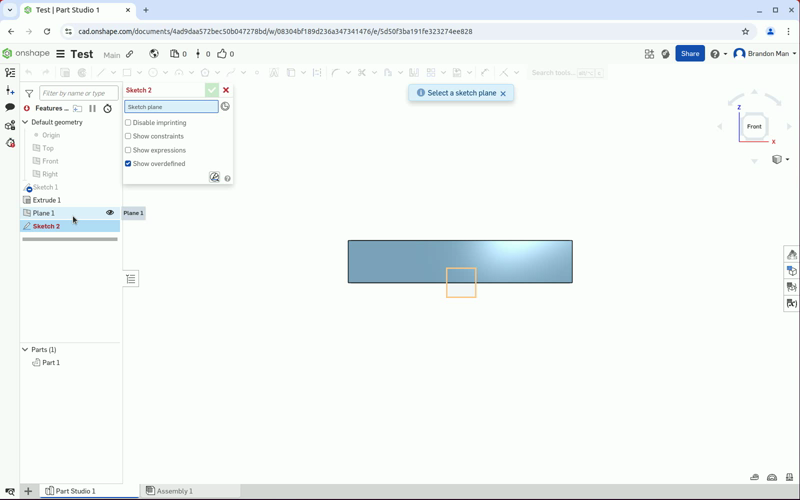
click(73, 215)
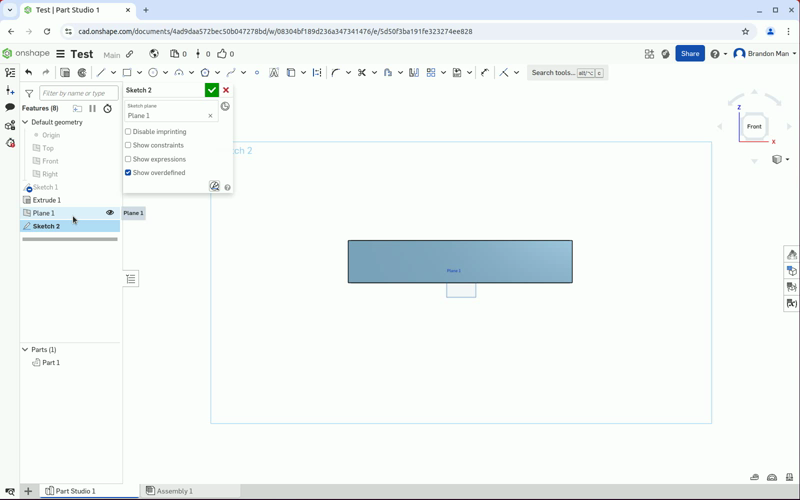
mouse_move(73, 352)
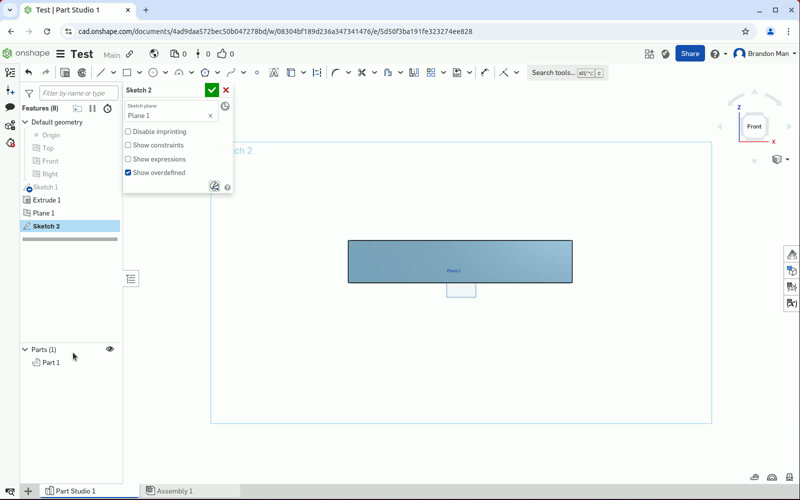
key(y)
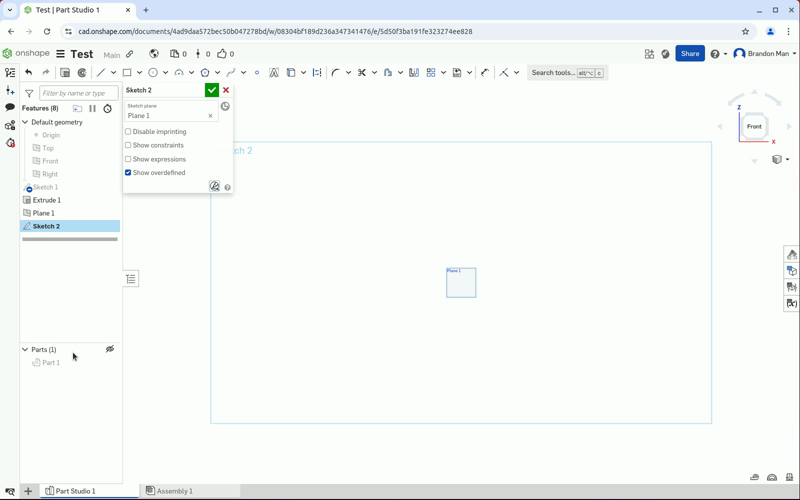
key(l)
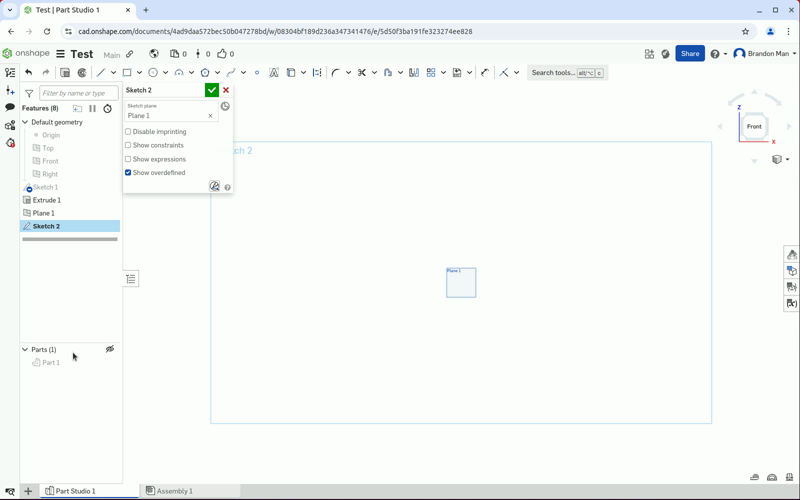
key_down(shift)
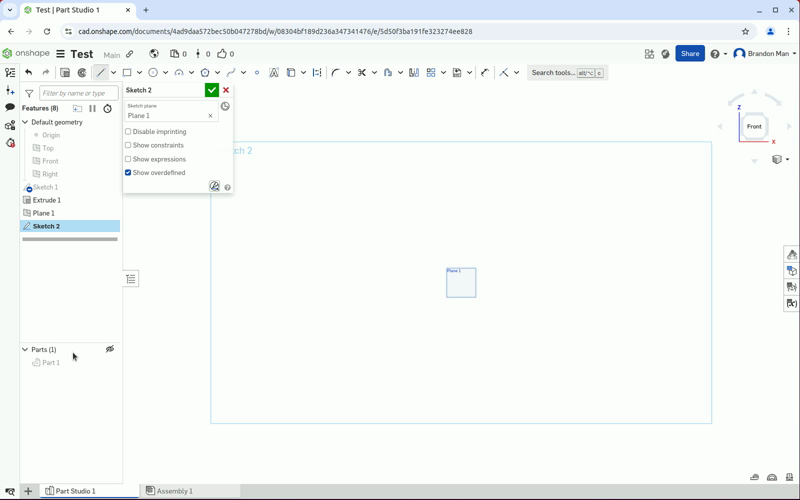
mouse_move(372, 265)
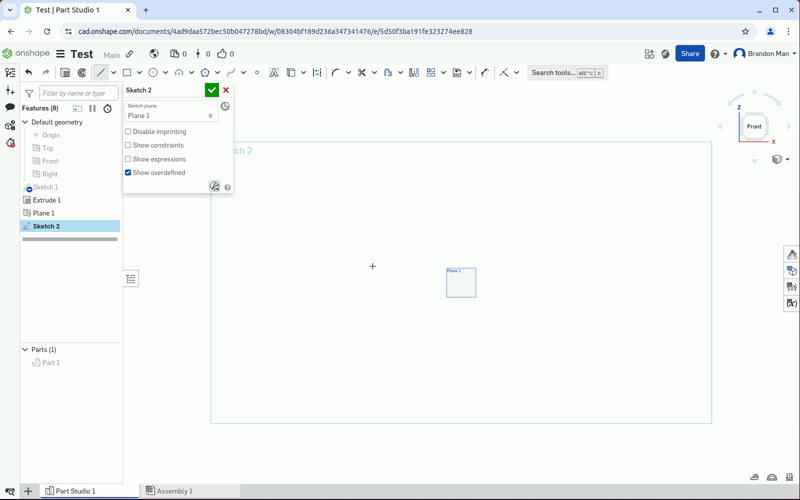
click(372, 265)
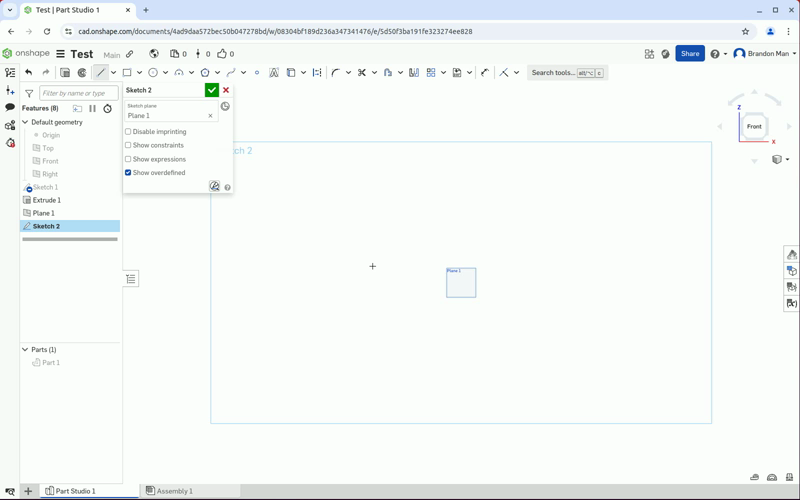
key_up(shift)
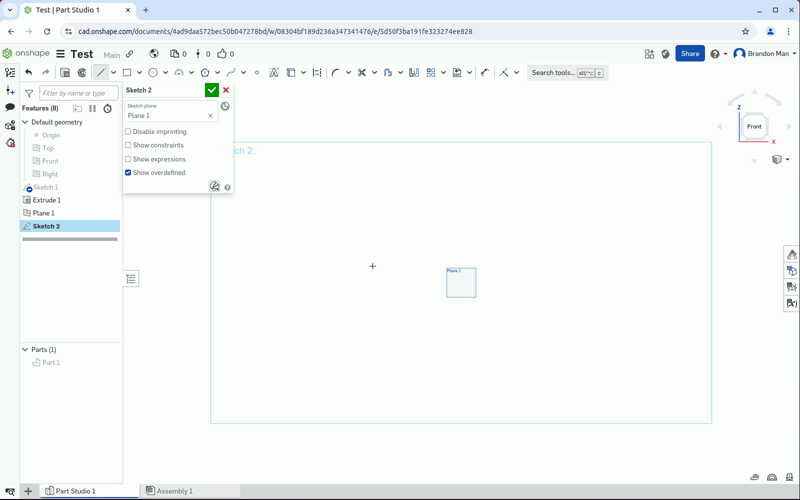
key_down(shift)
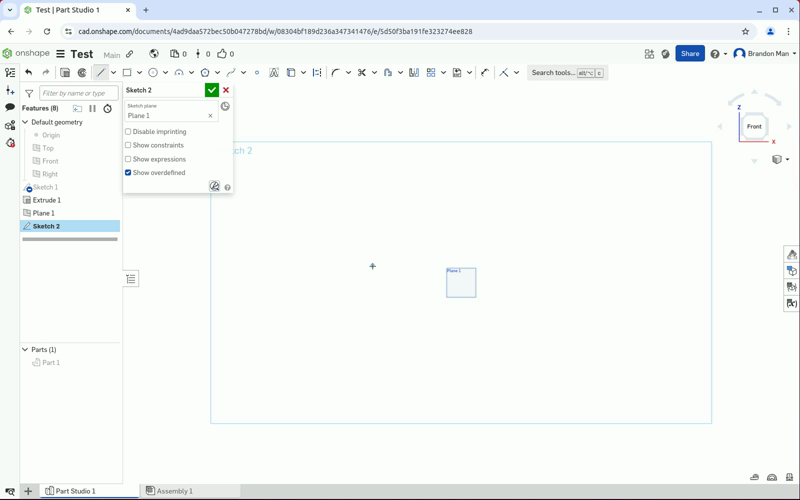
mouse_move(402, 265)
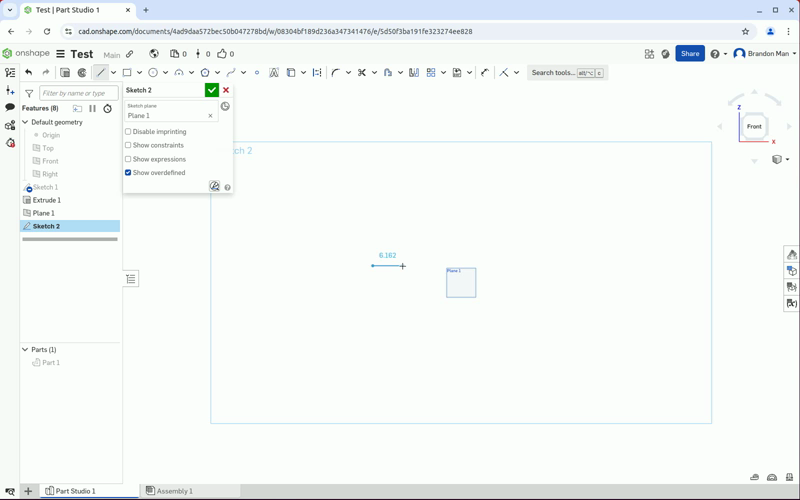
mouse_move(410, 265)
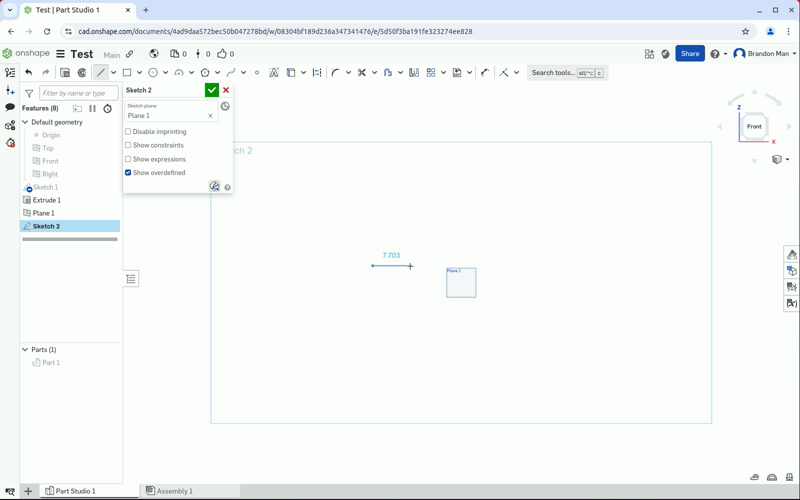
click(410, 265)
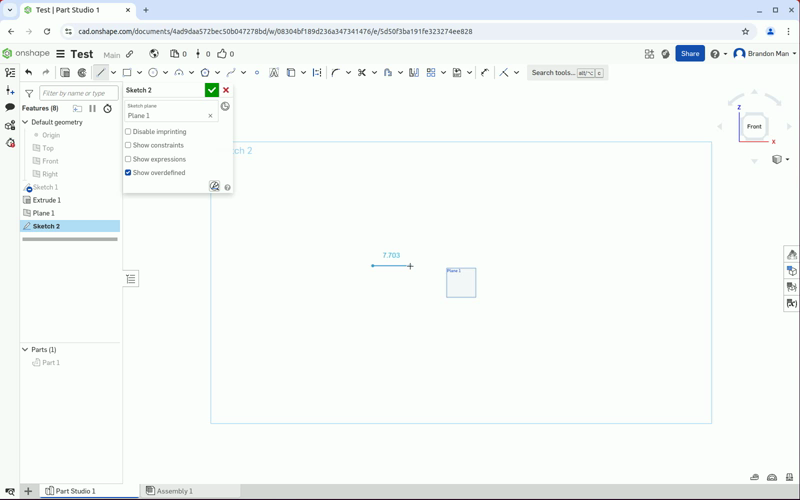
key_up(shift)
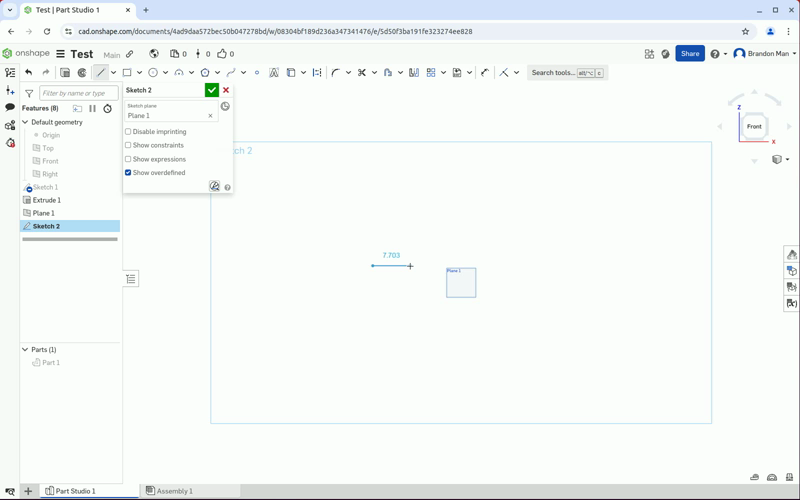
key_down(shift)
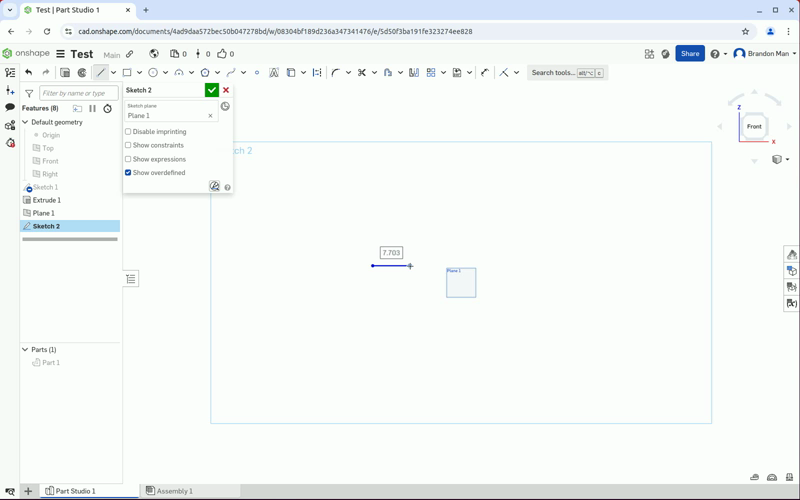
mouse_move(440, 265)
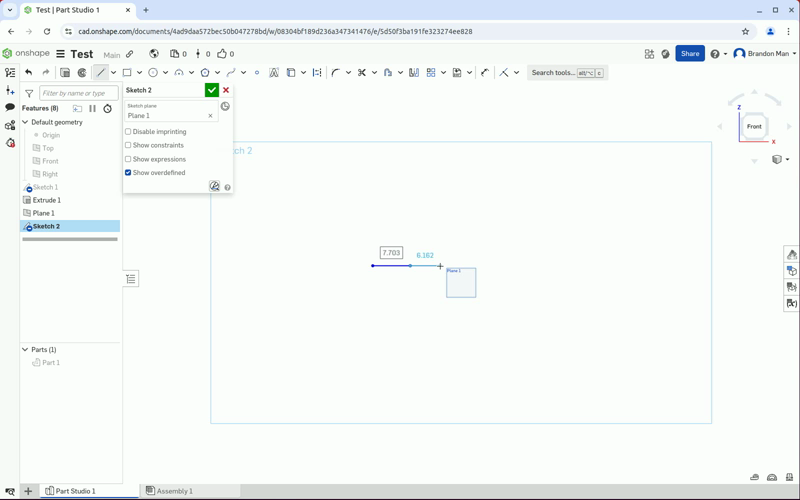
mouse_move(410, 250)
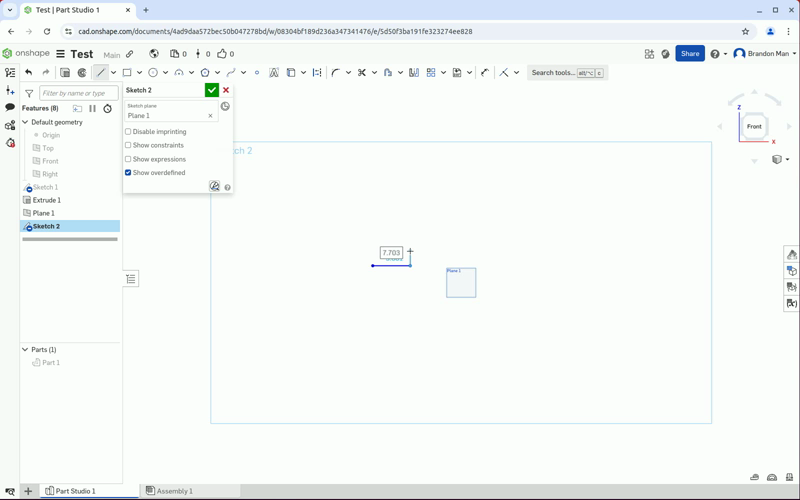
click(410, 250)
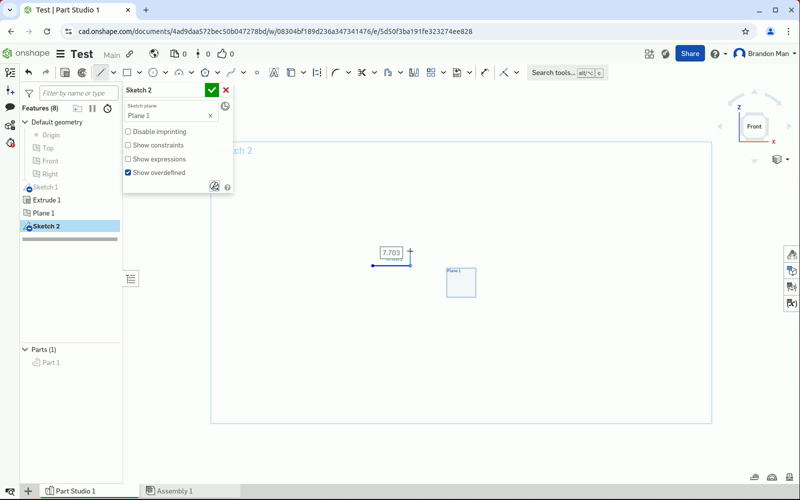
key_up(shift)
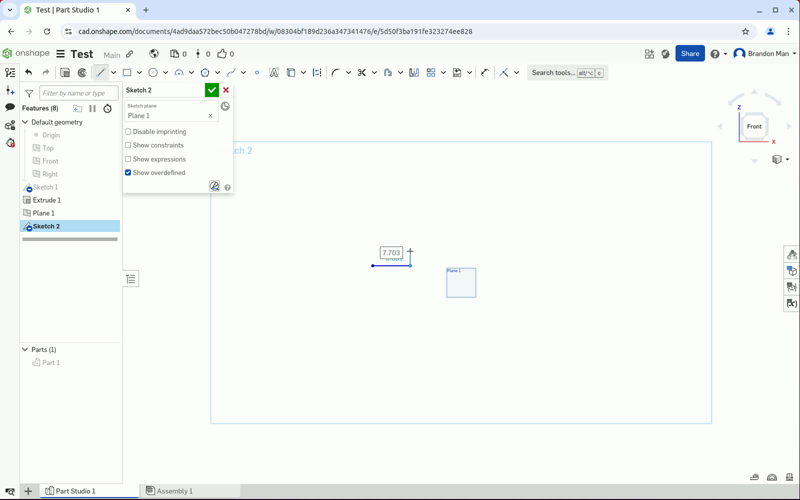
key_down(shift)
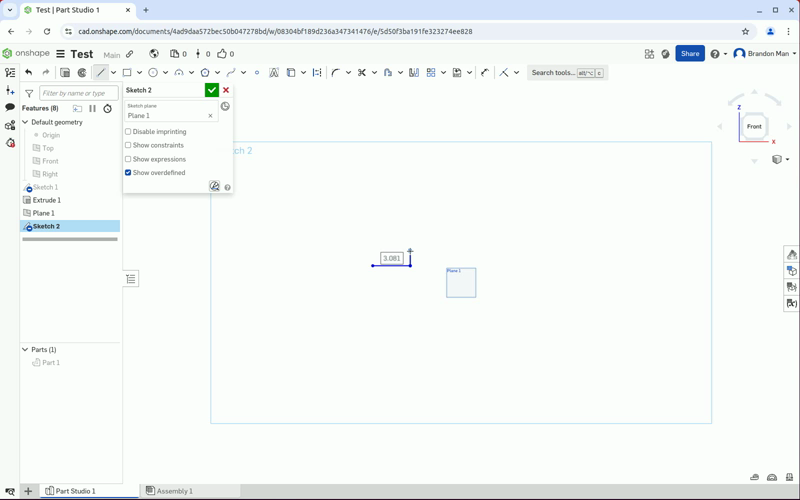
mouse_move(440, 250)
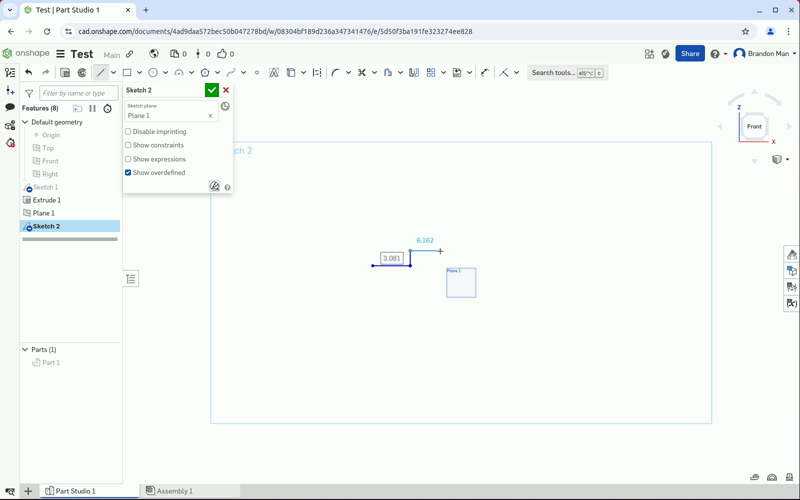
mouse_move(372, 250)
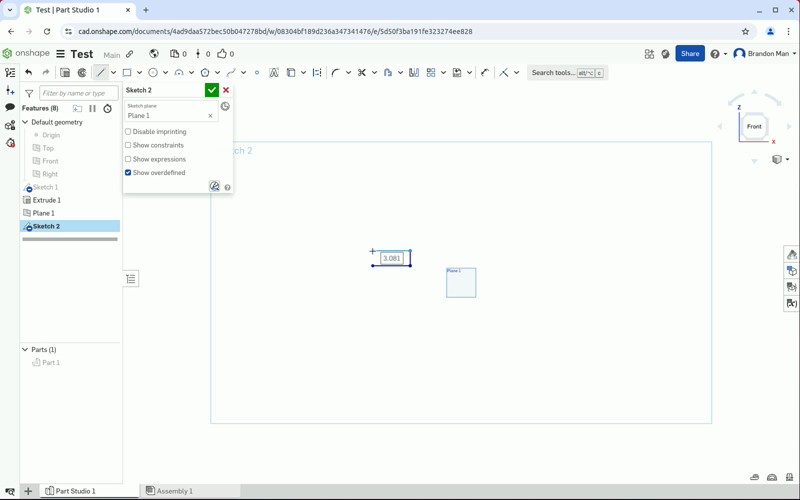
click(372, 250)
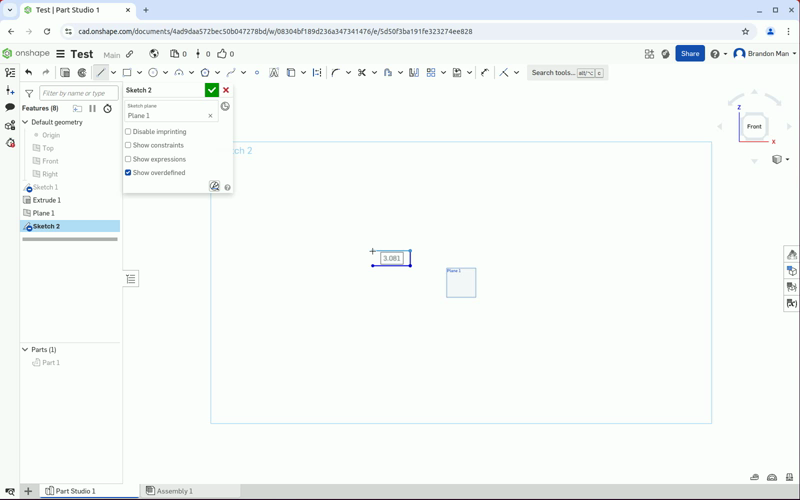
key_up(shift)
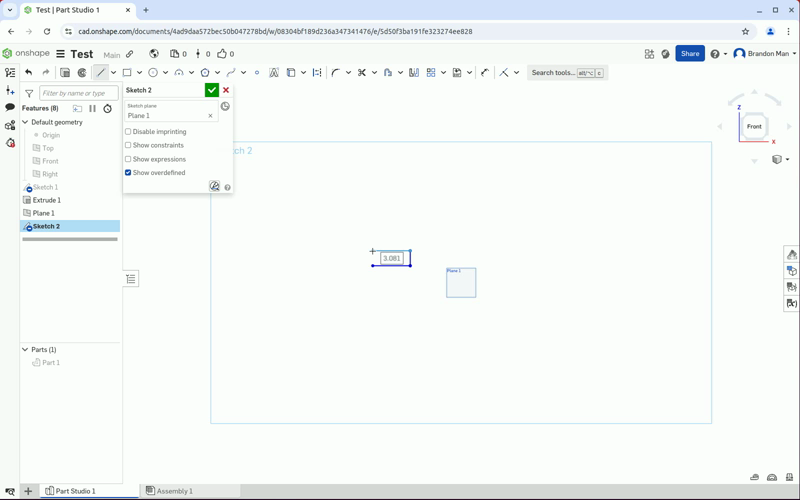
mouse_move(402, 250)
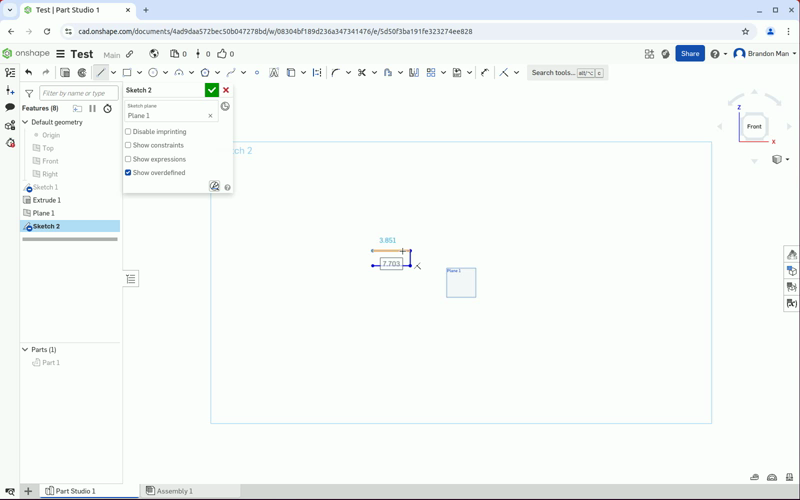
key_down(shift)
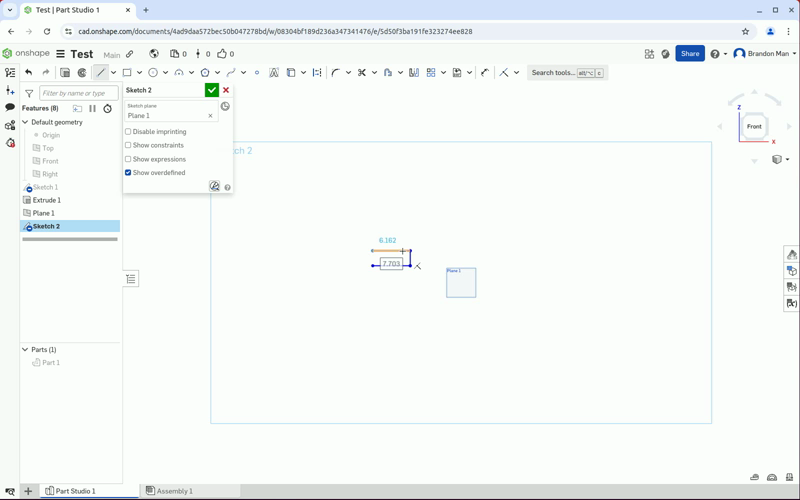
mouse_move(372, 265)
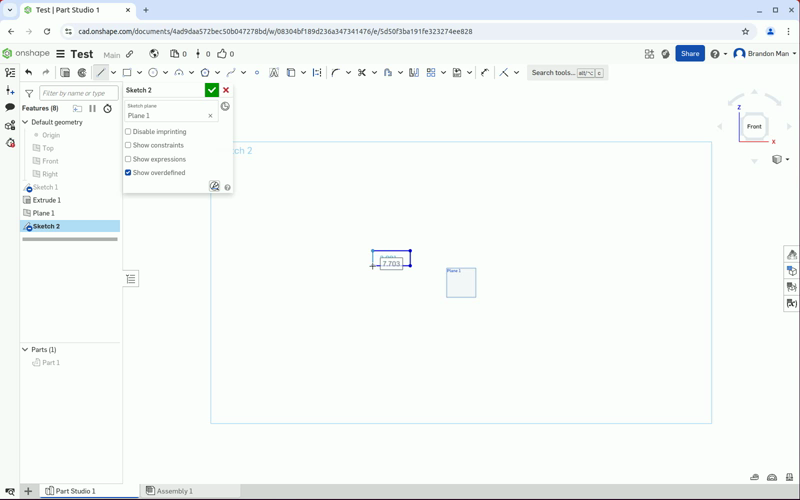
key_up(shift)
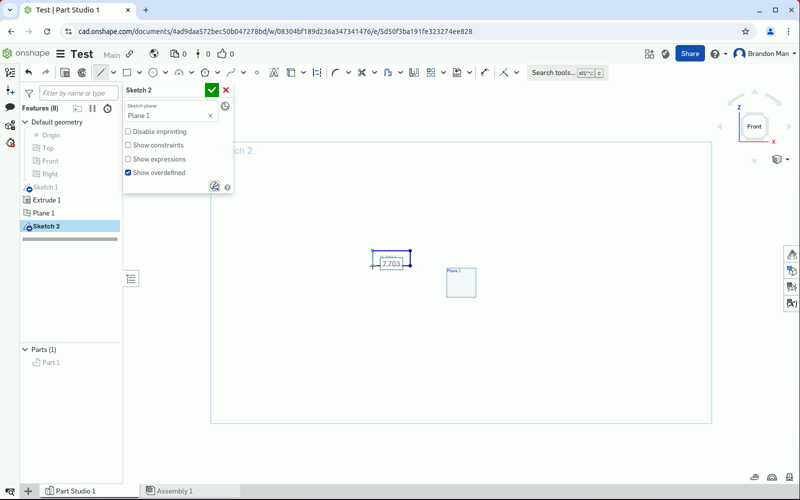
click(372, 265)
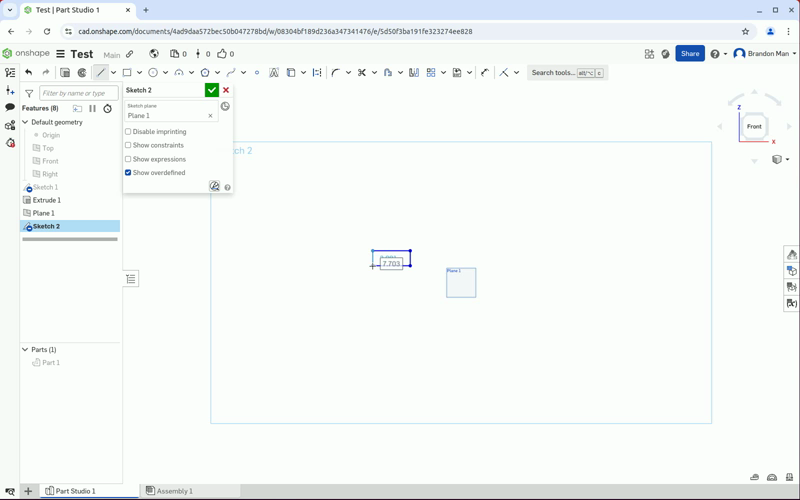
key(esc)
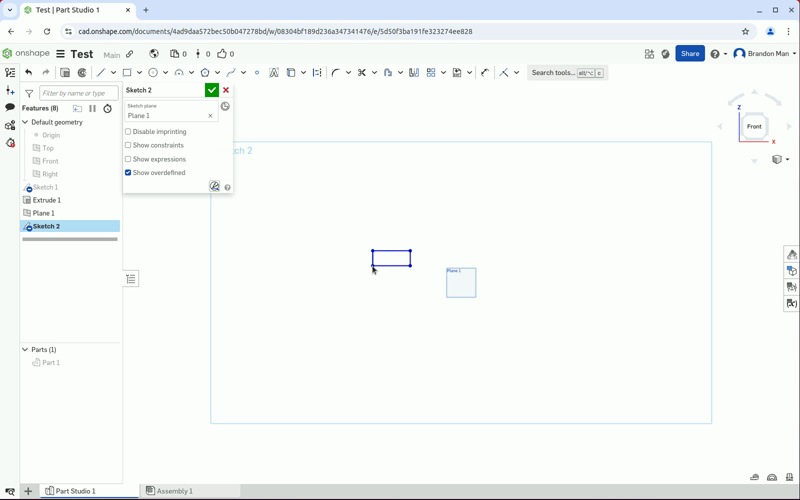
mouse_move(407, 255)
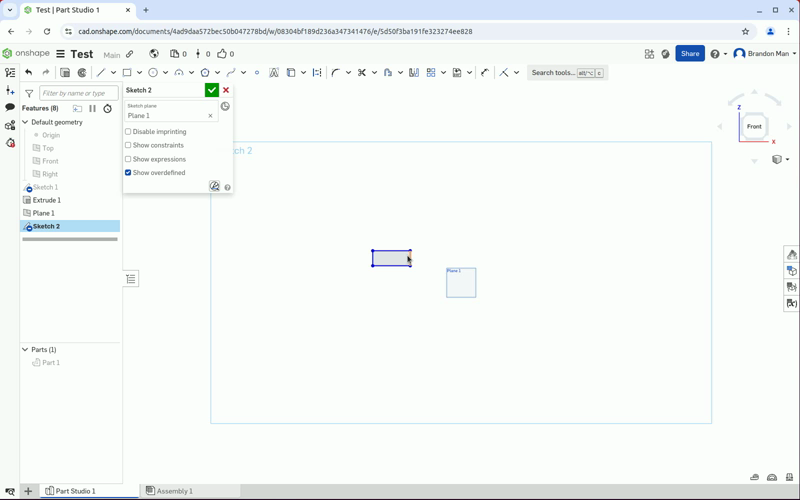
scroll(6)
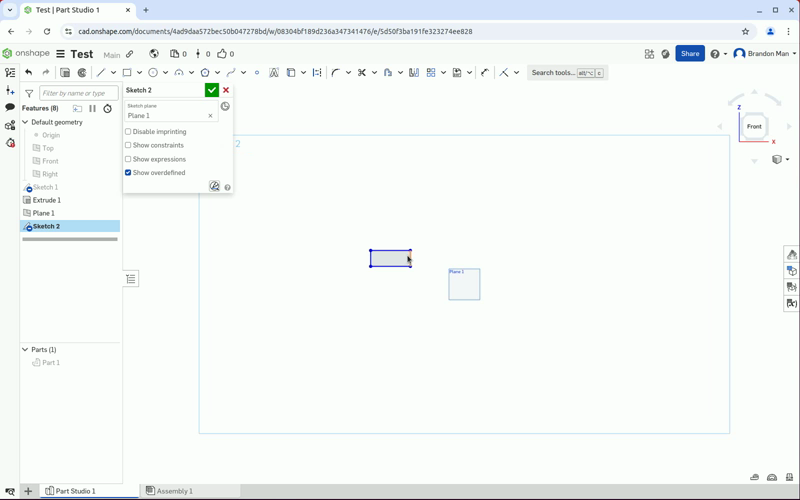
scroll(6)
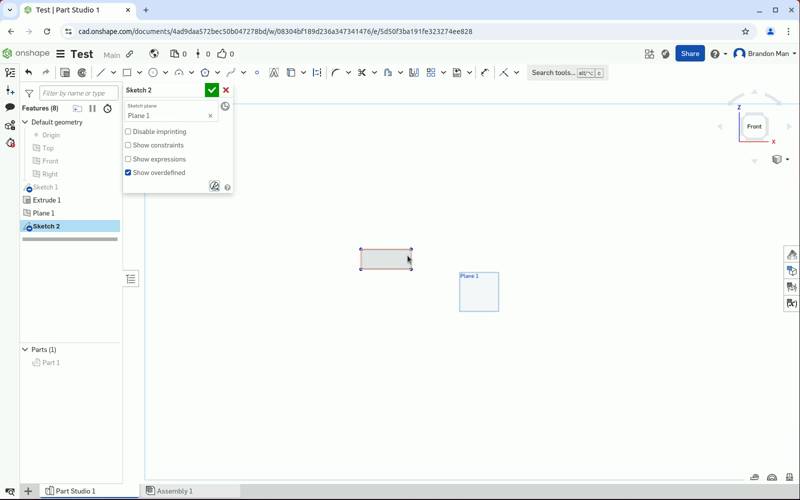
scroll(6)
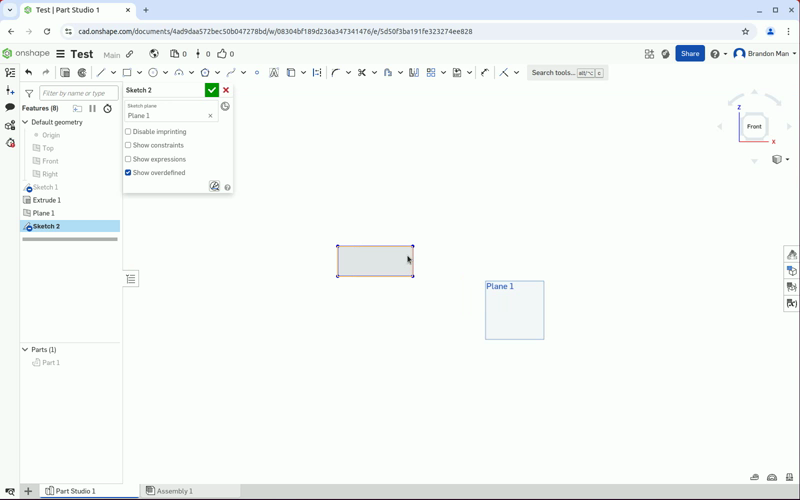
scroll(6)
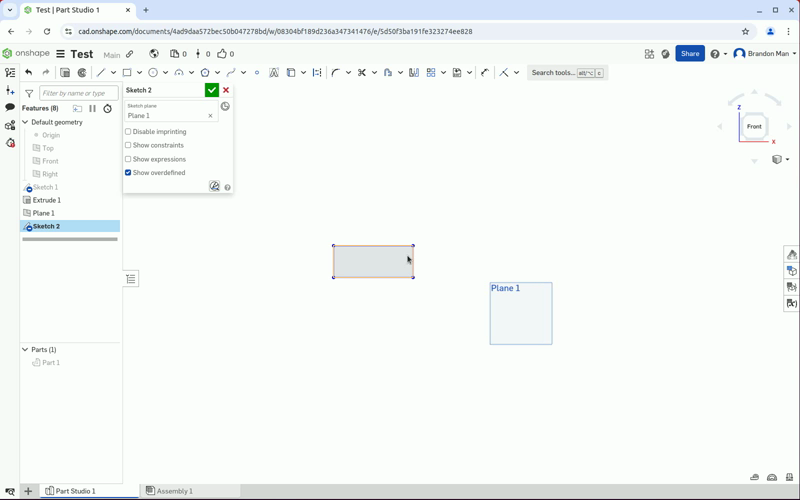
scroll(6)
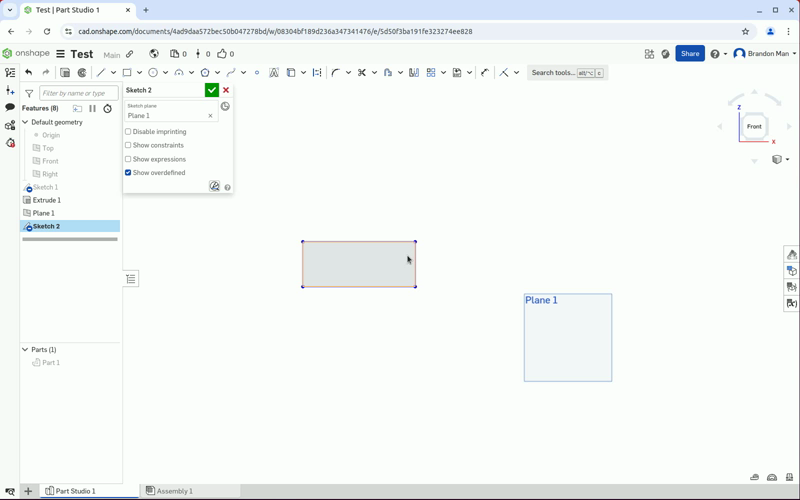
scroll(6)
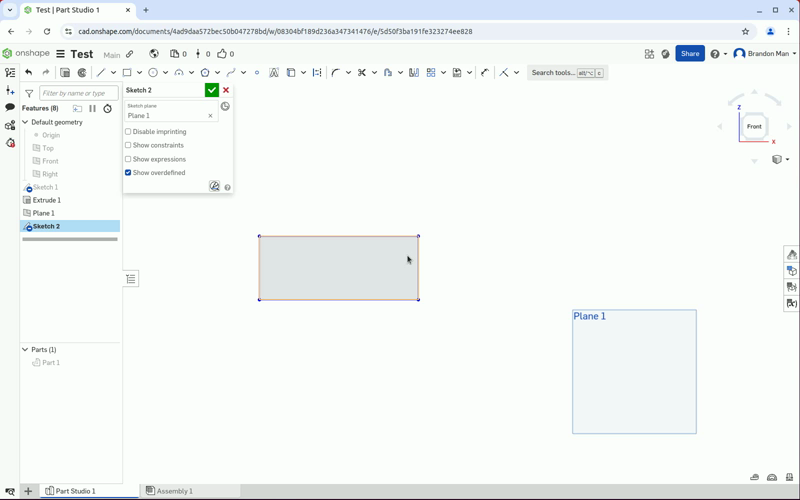
scroll(6)
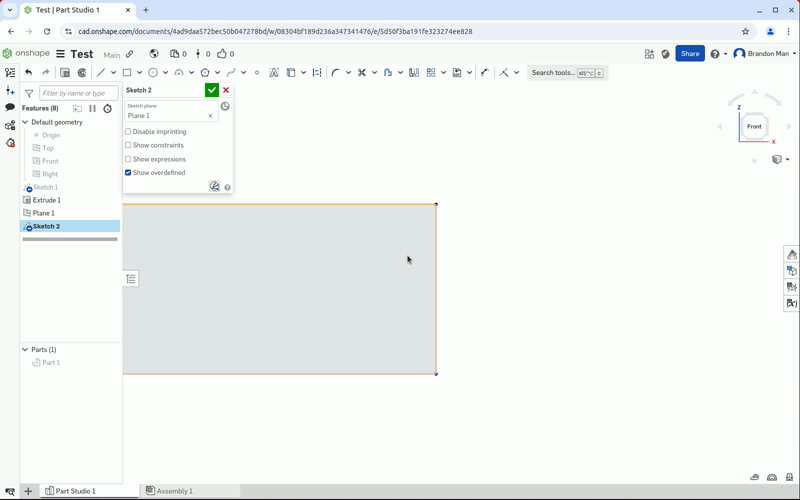
click(407, 255)
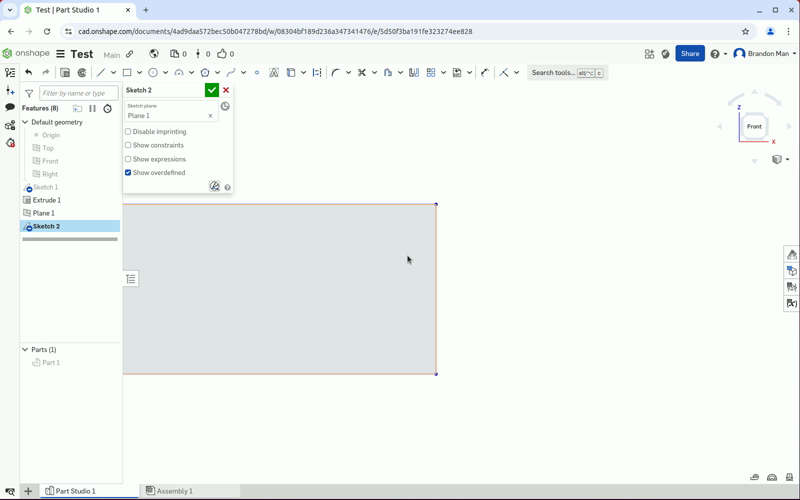
scroll(-6)
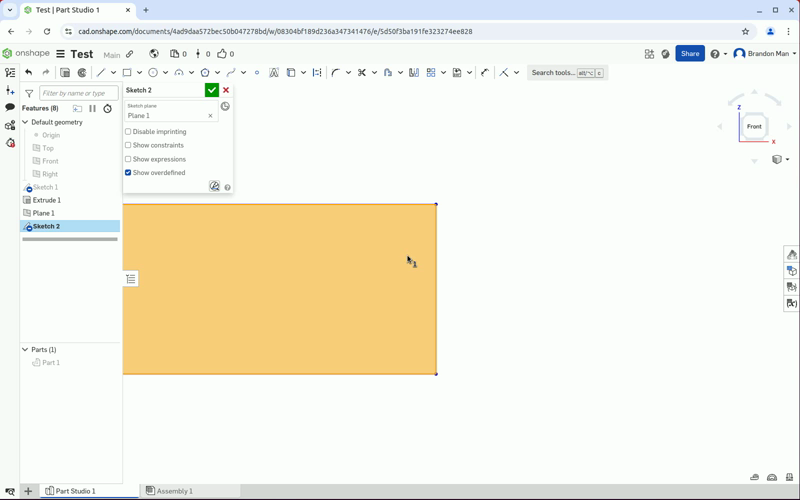
scroll(-6)
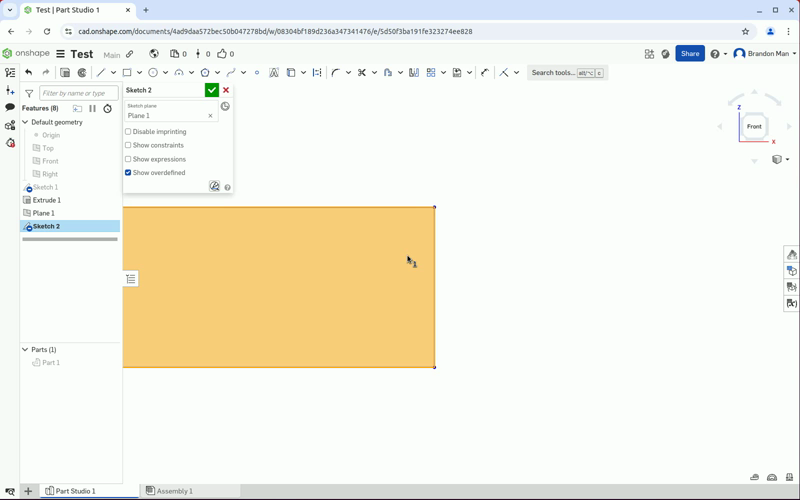
scroll(-6)
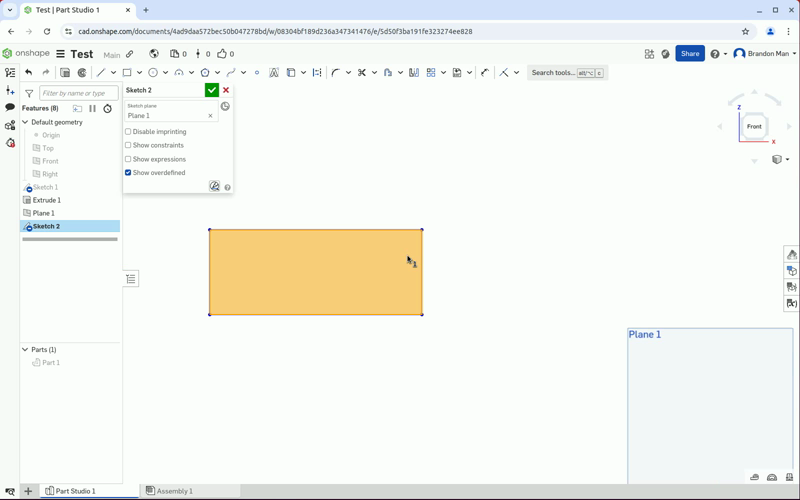
scroll(-6)
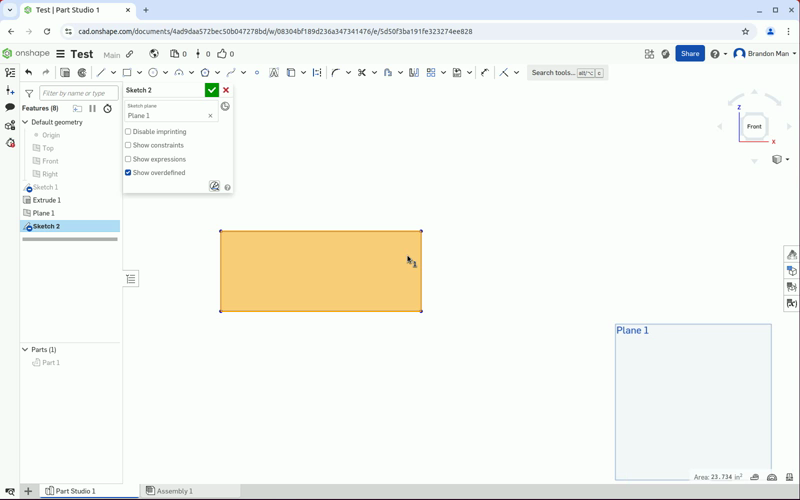
scroll(-6)
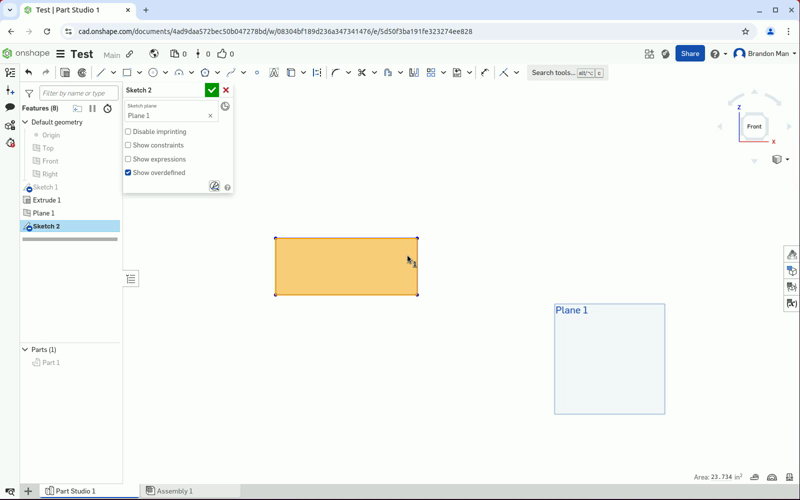
scroll(-6)
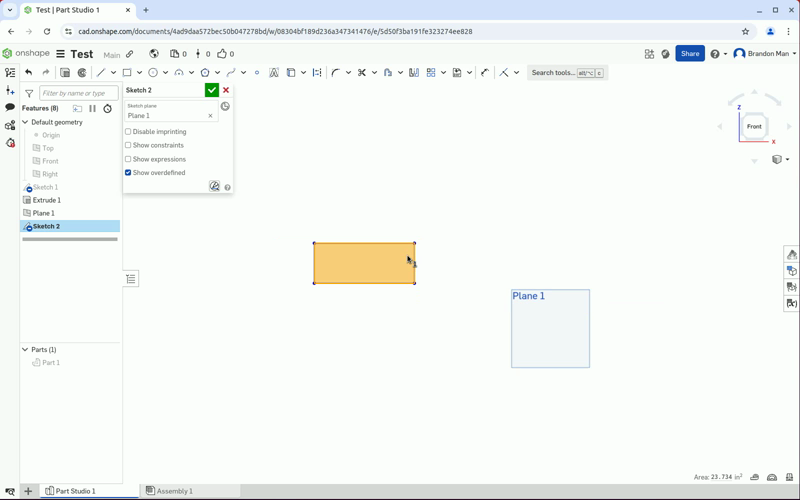
scroll(-6)
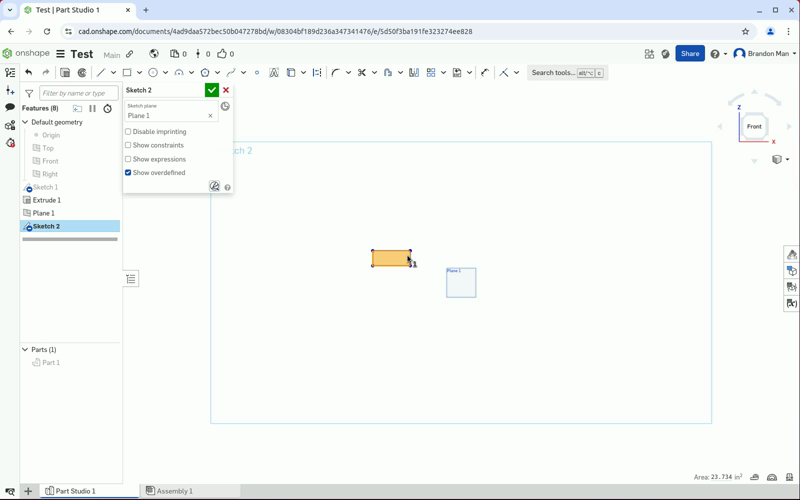
mouse_move(73, 352)
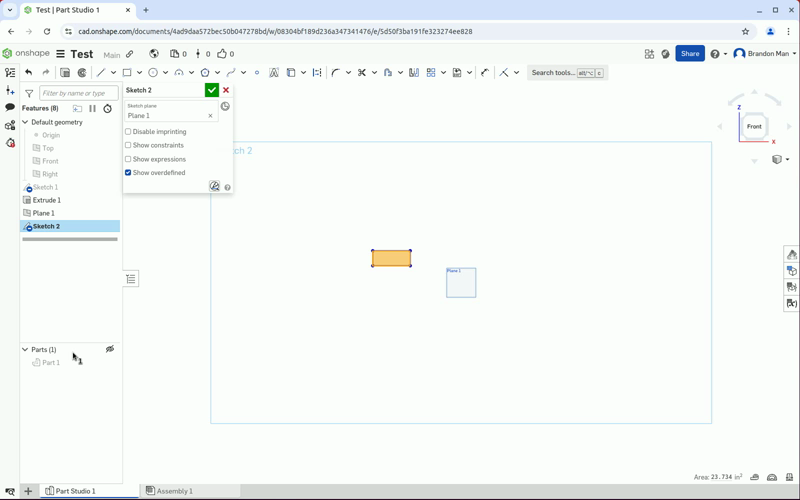
key(shift+y)
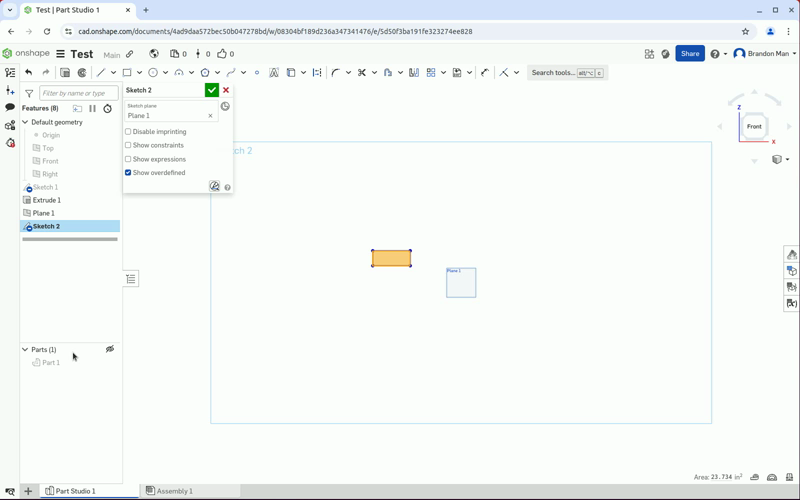
key(shift+e)
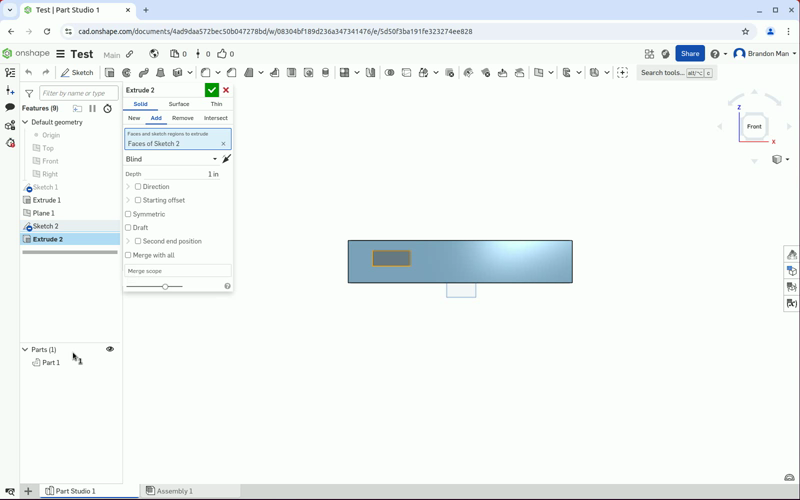
mouse_move(143, 106)
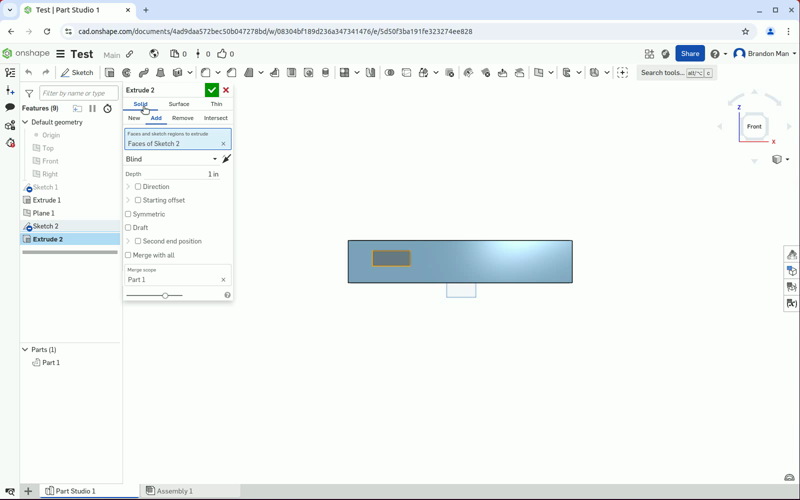
click(143, 106)
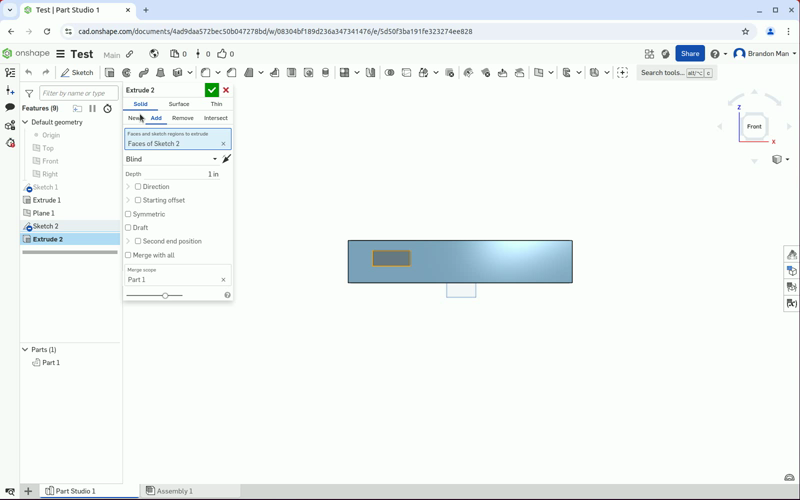
mouse_move(137, 120)
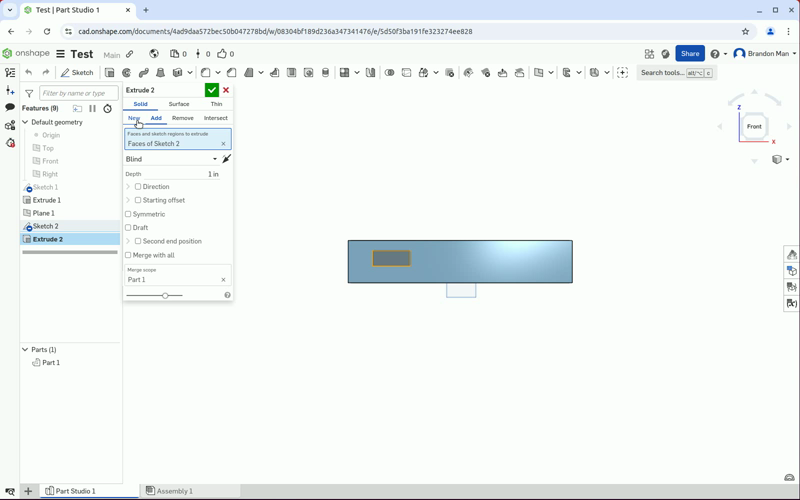
click(137, 120)
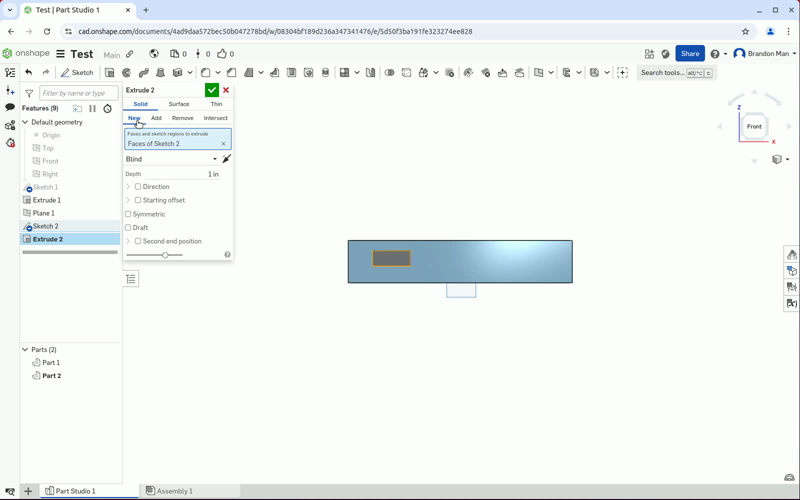
key(tab, 4)
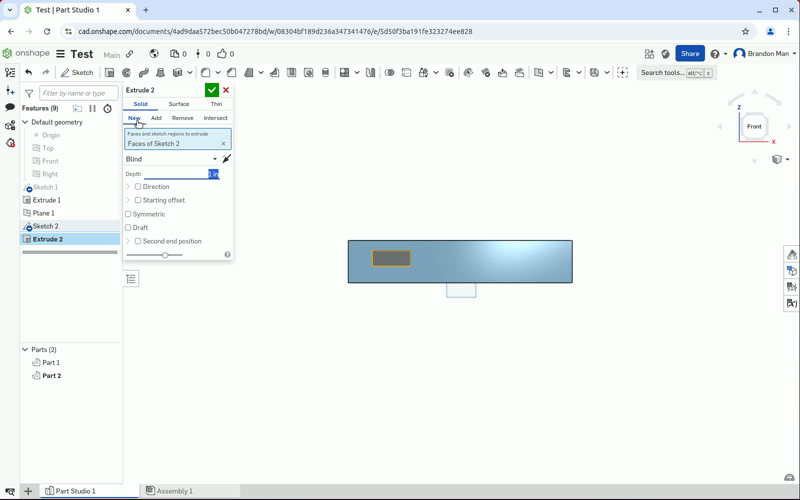
text(2.648)
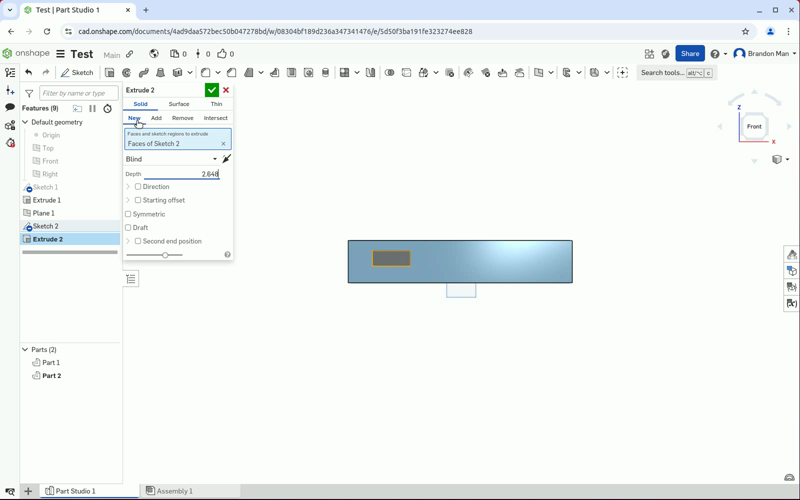
key(enter)
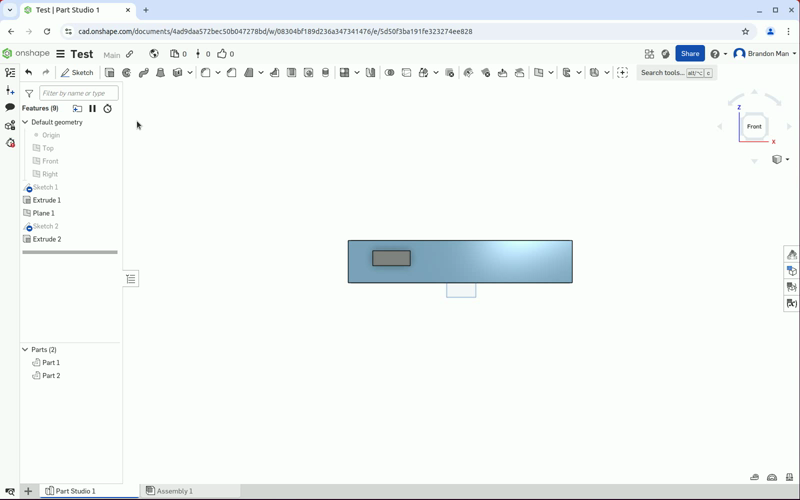
key(shift+h)
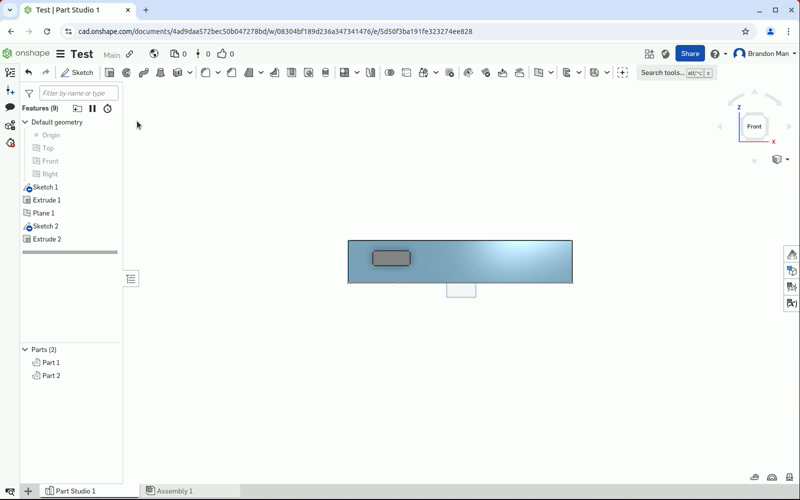
key(shift+h)
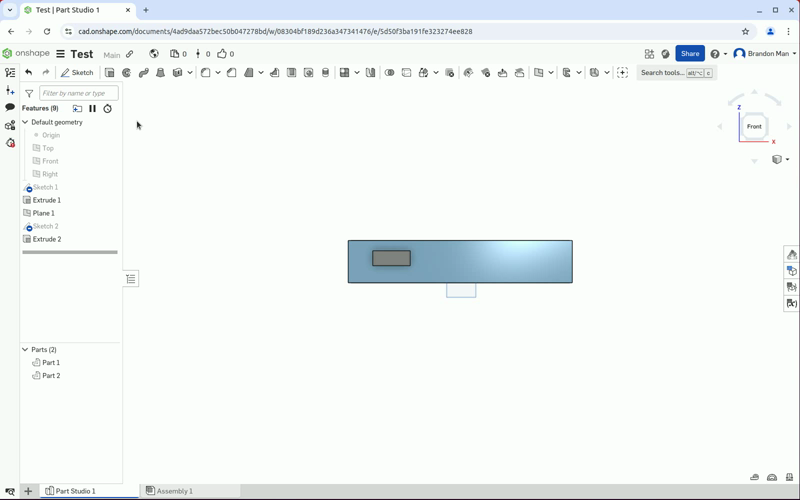
mouse_move(73, 189)
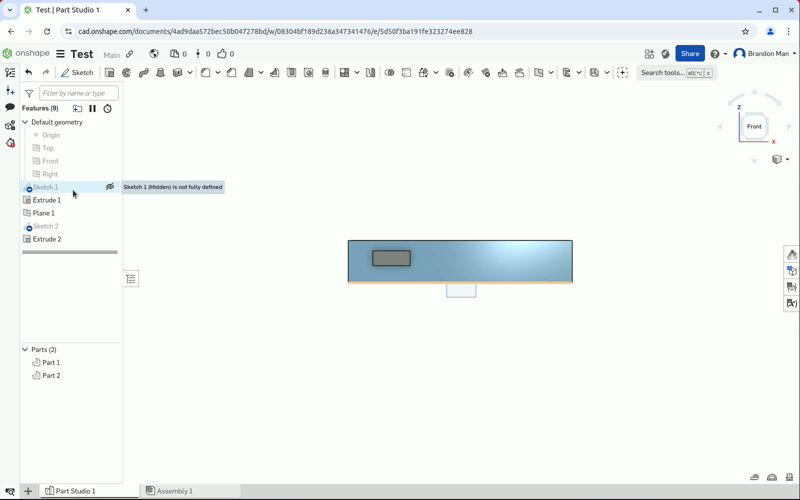
click(73, 189)
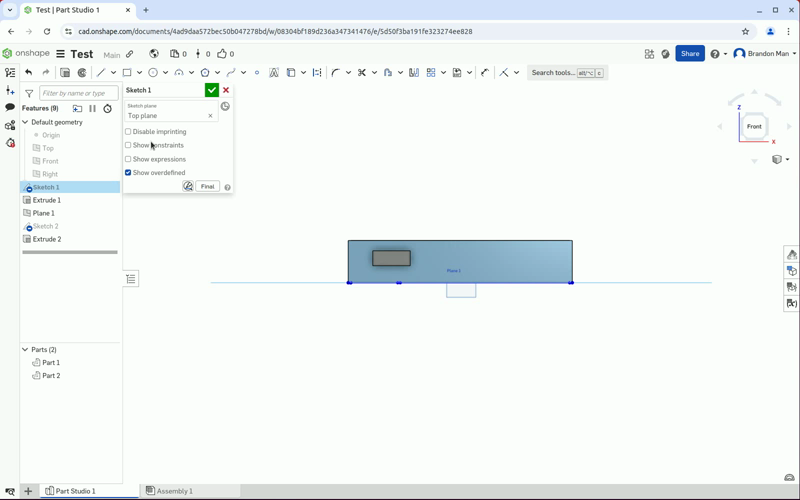
mouse_move(229, 92)
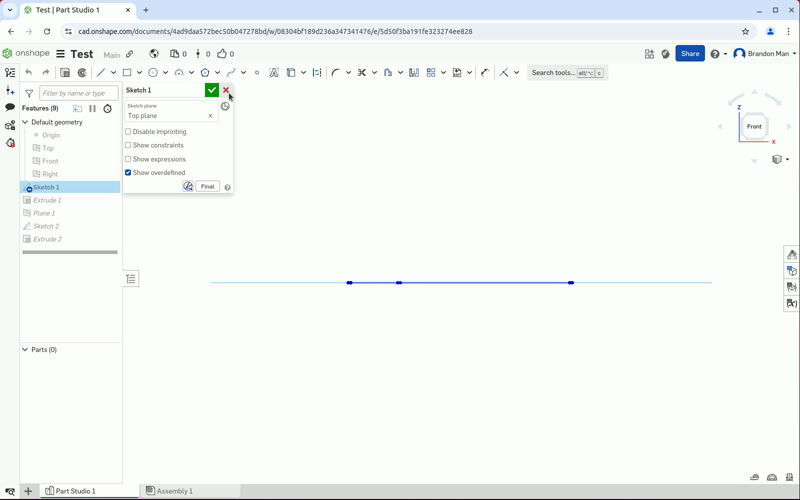
click(229, 92)
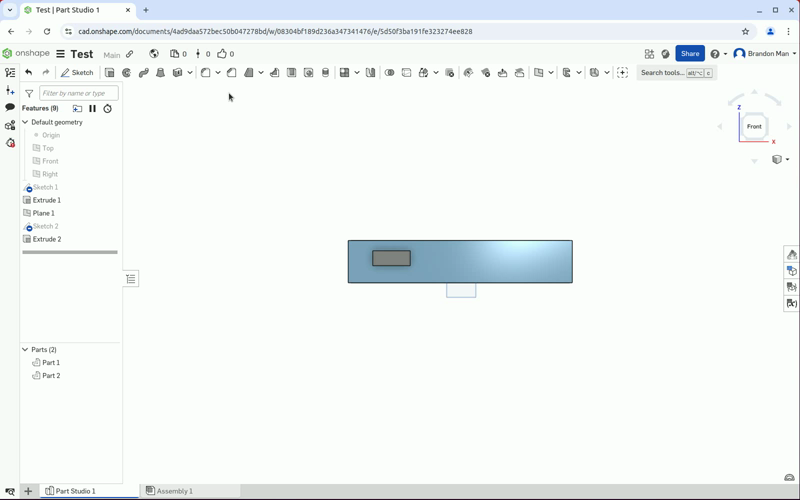
mouse_move(541, 75)
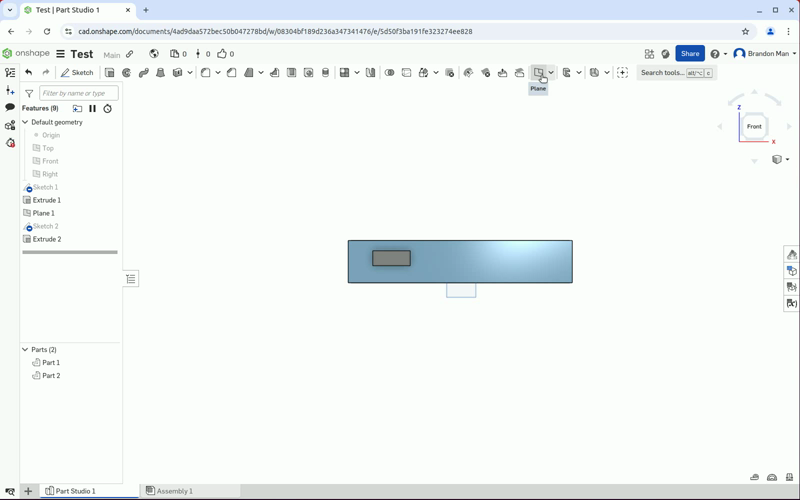
click(541, 75)
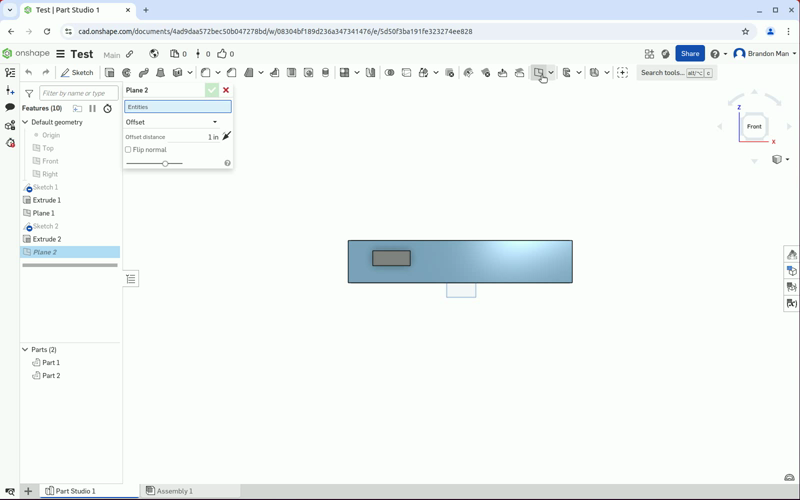
mouse_move(73, 163)
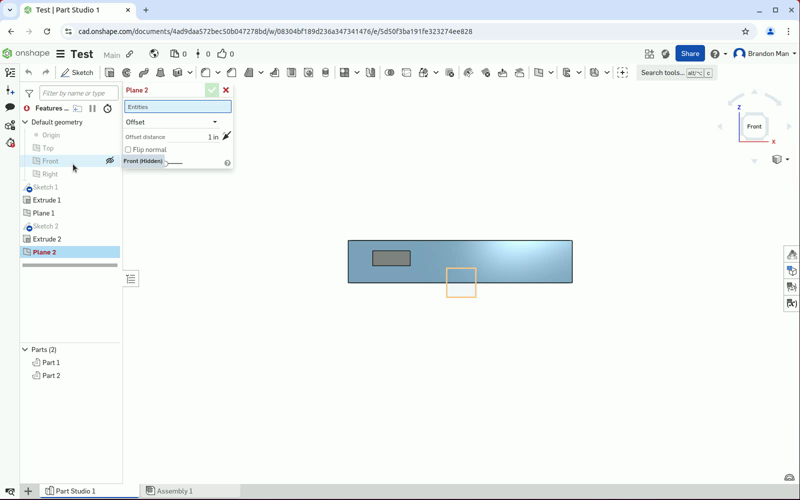
click(73, 163)
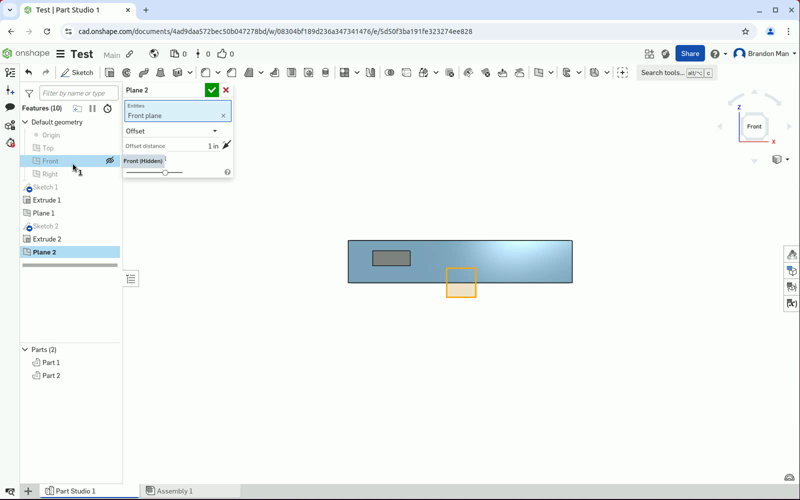
key(tab, 2)
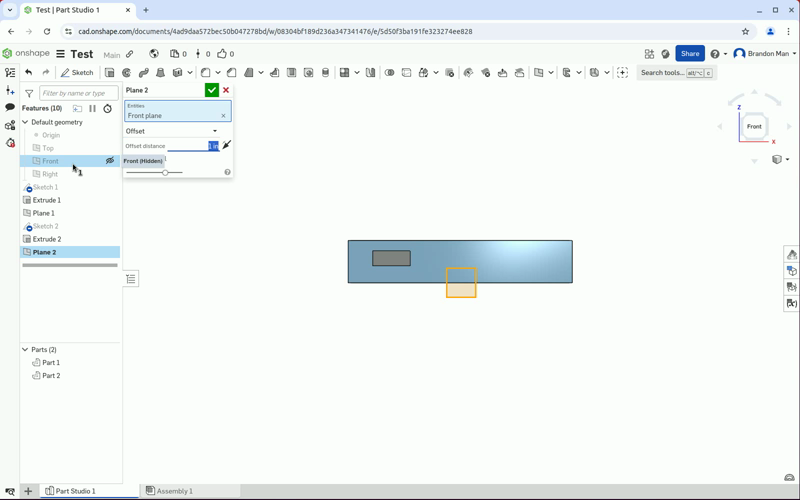
text(22.4)
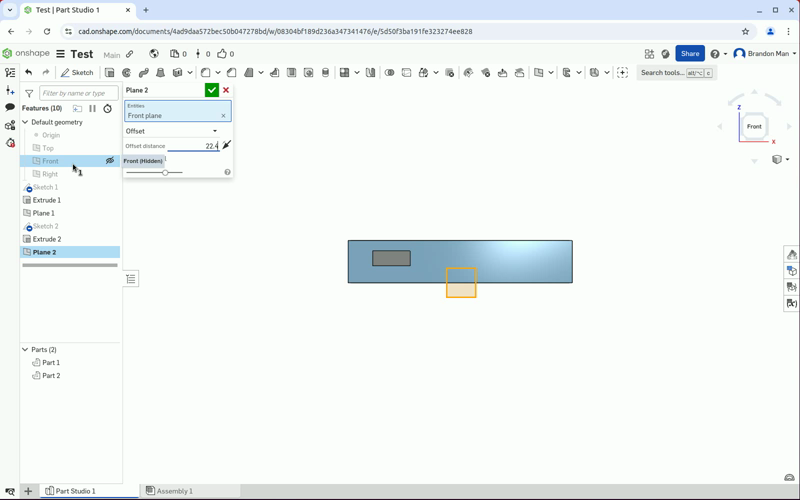
key(enter, 2)
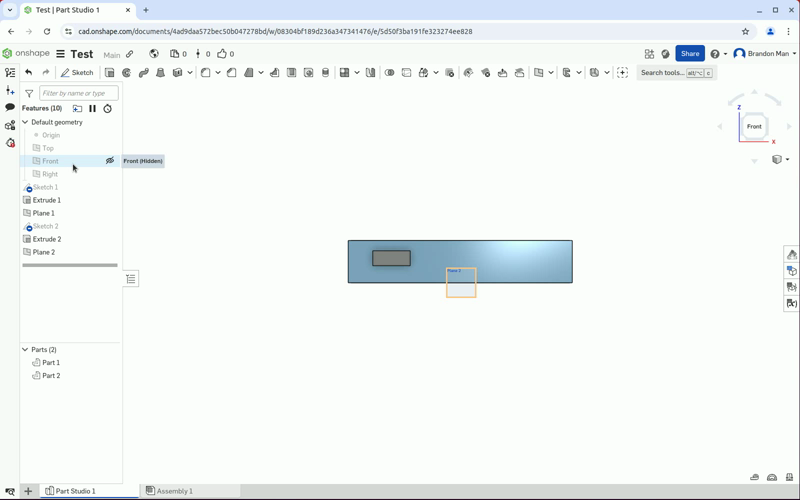
key(shift+s)
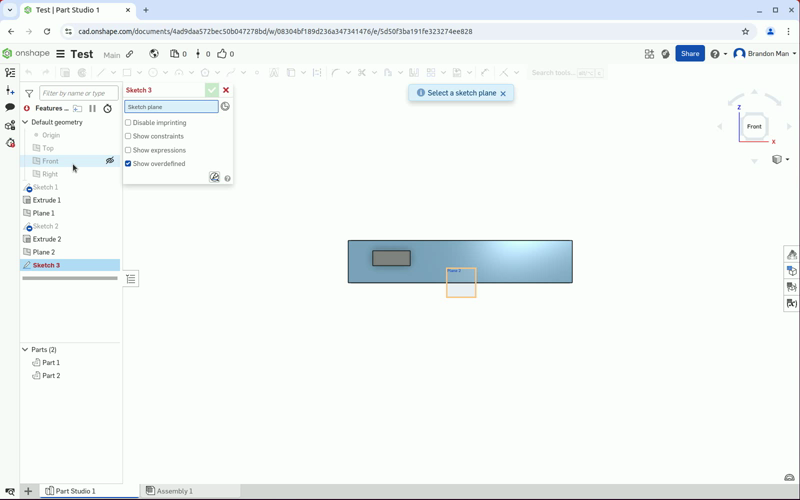
mouse_move(73, 254)
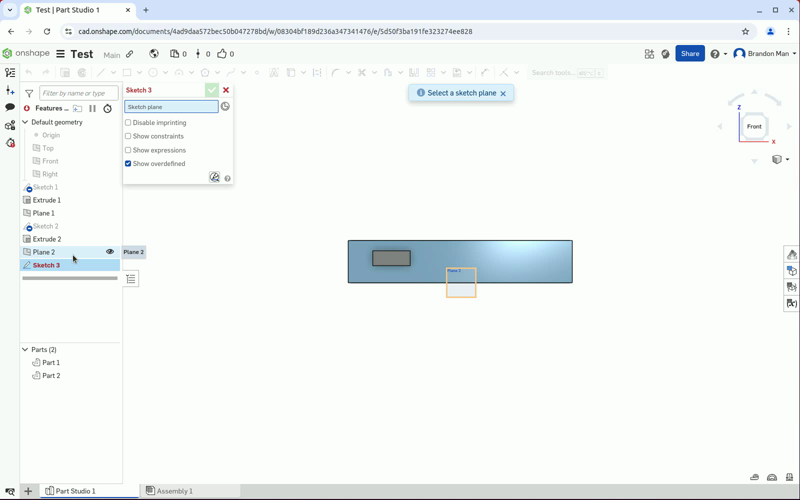
click(73, 254)
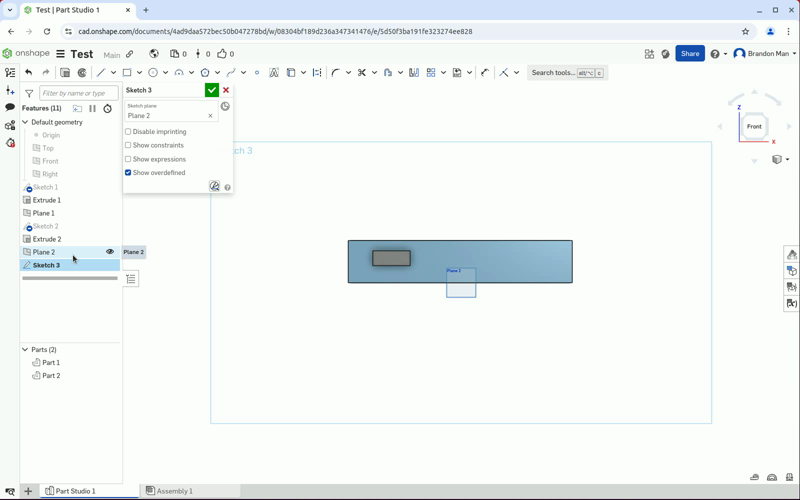
mouse_move(73, 352)
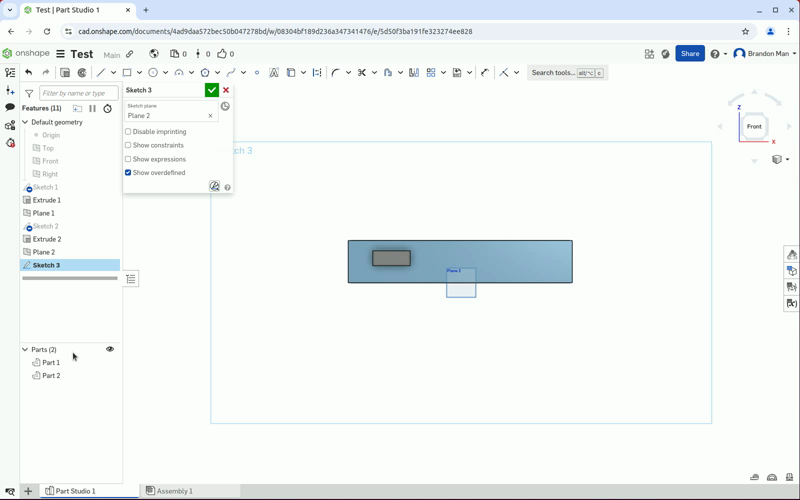
key(y)
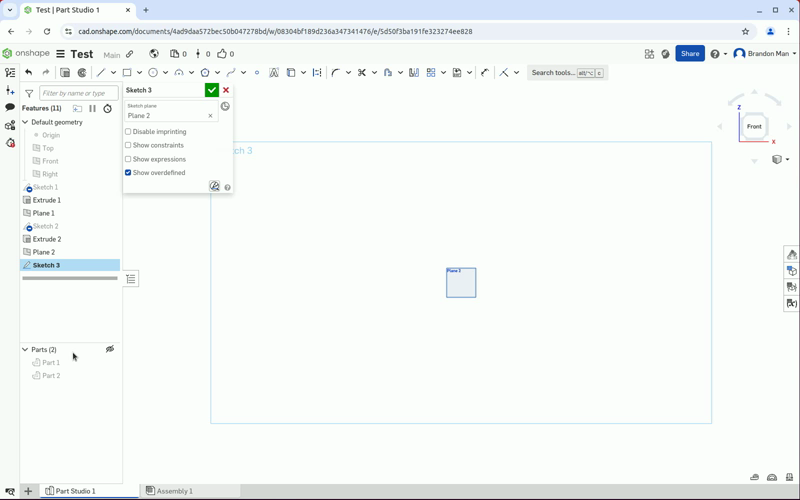
key(l)
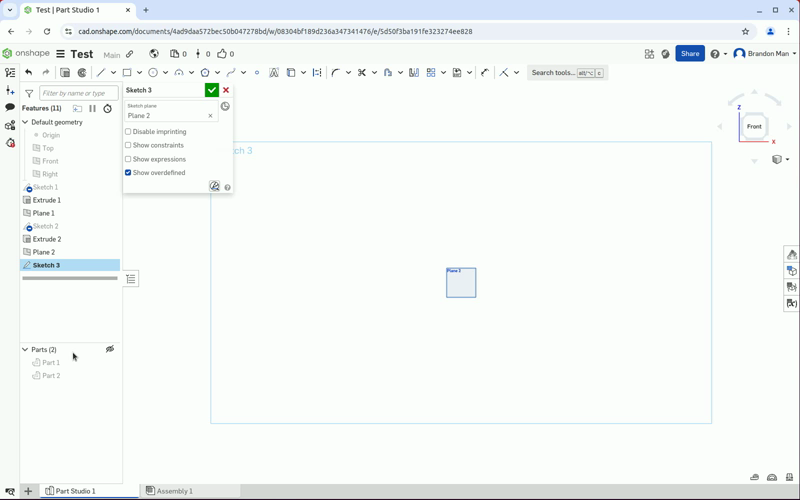
key_down(shift)
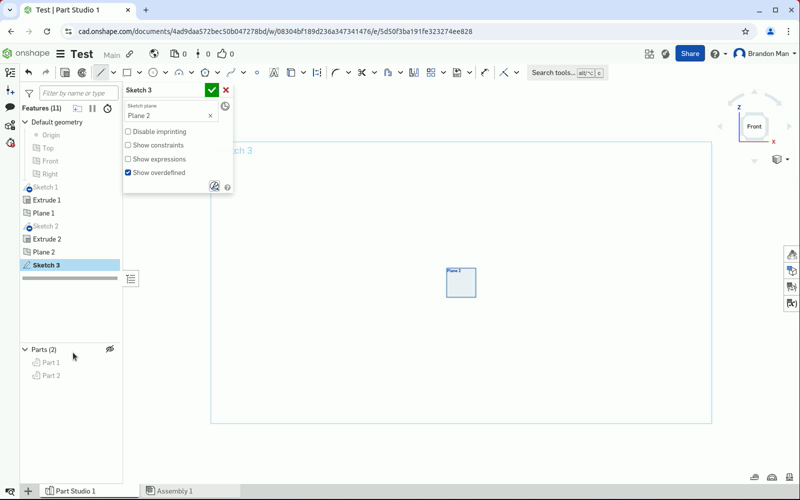
mouse_move(372, 264)
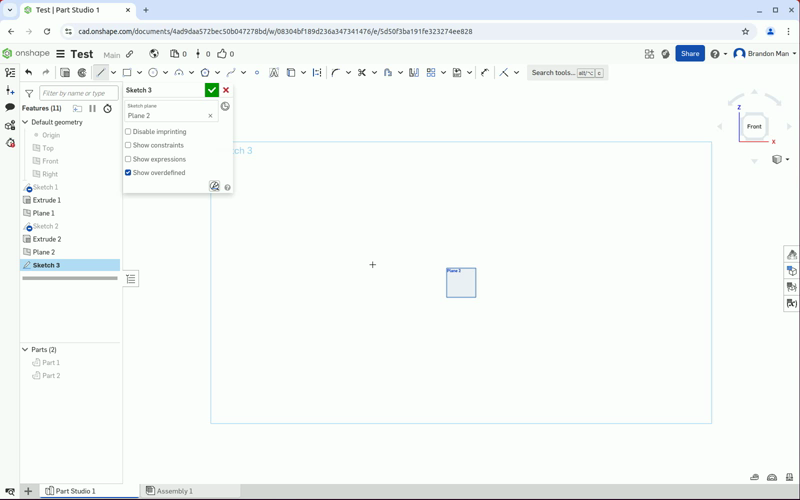
click(372, 264)
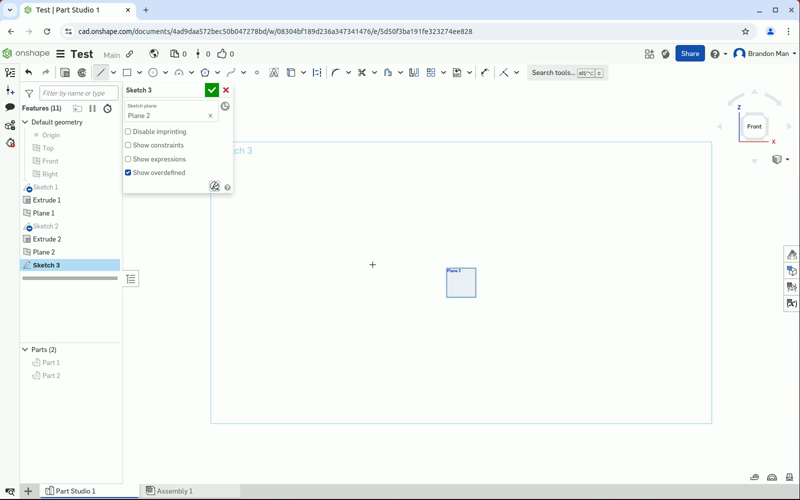
key_up(shift)
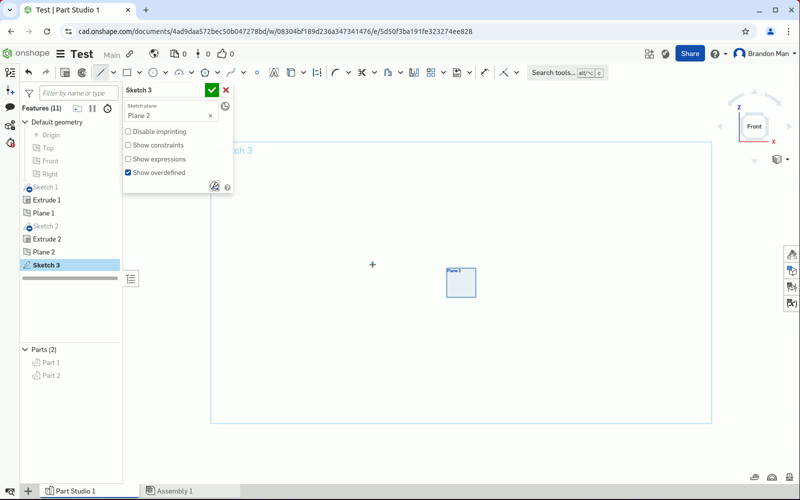
key_down(shift)
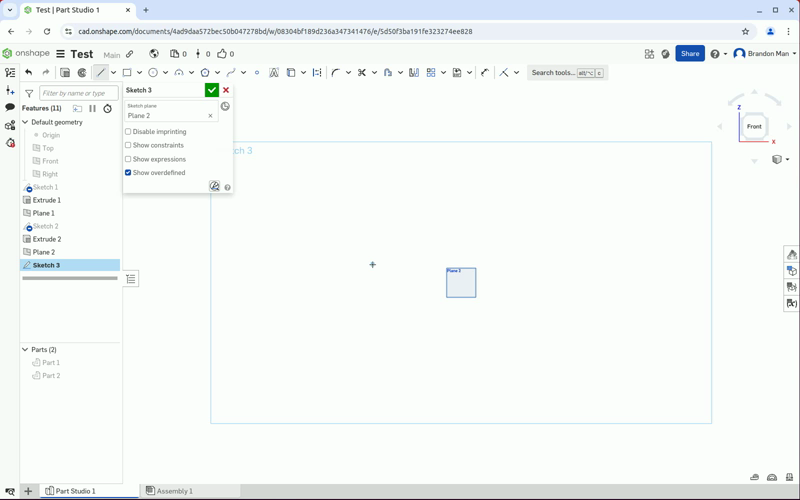
mouse_move(402, 264)
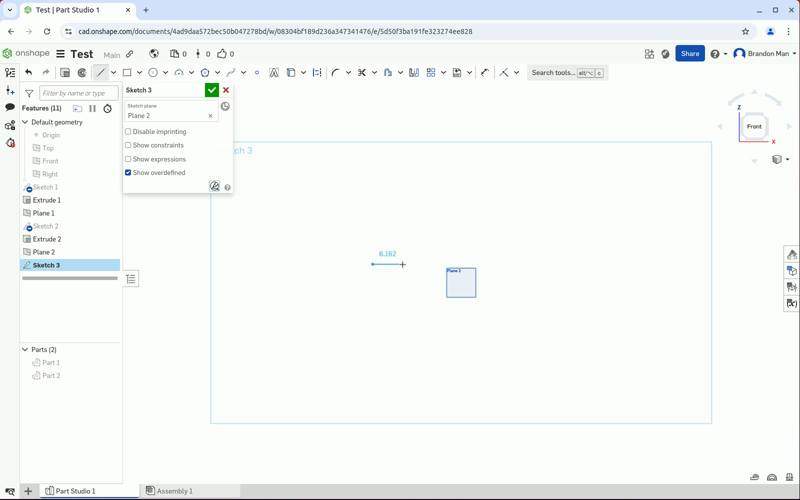
mouse_move(408, 264)
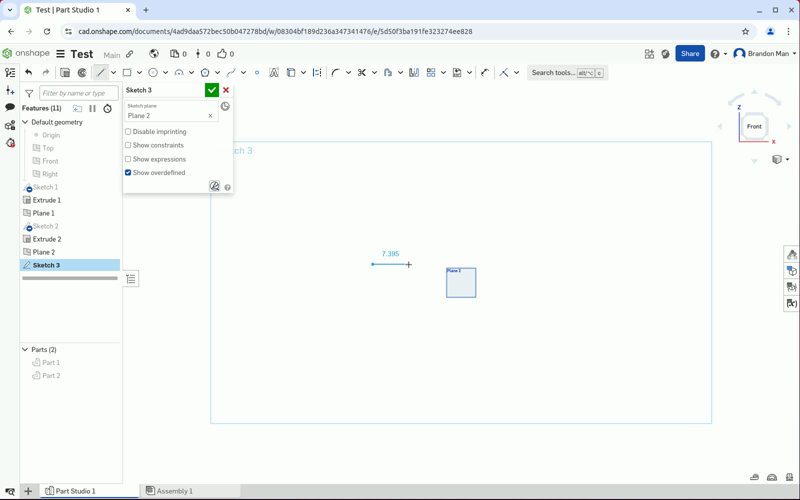
click(408, 264)
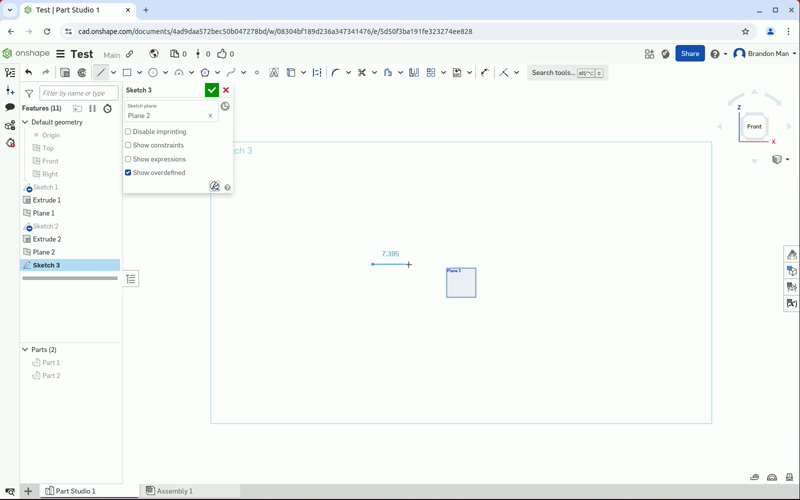
key_up(shift)
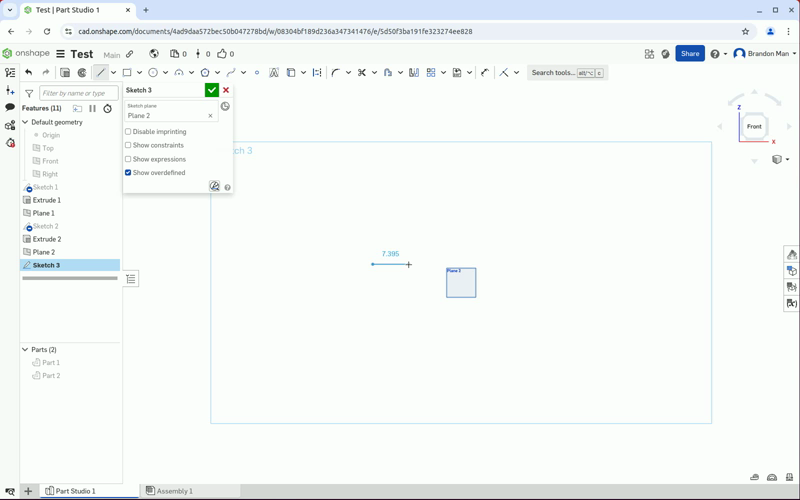
key_down(shift)
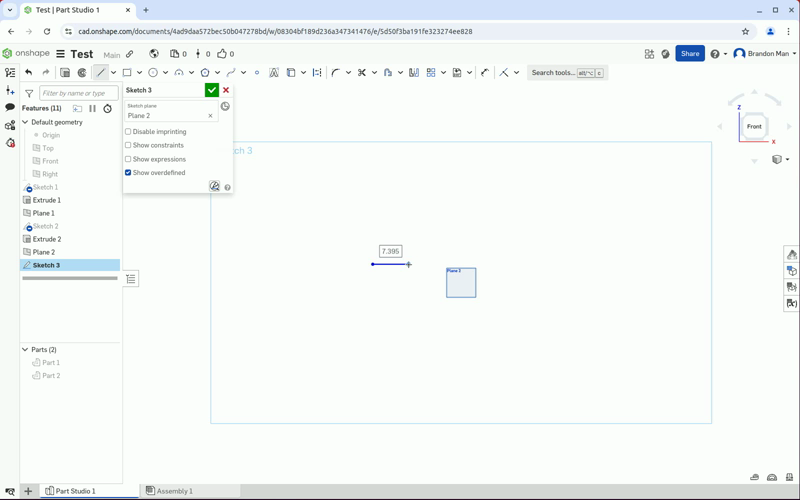
mouse_move(438, 264)
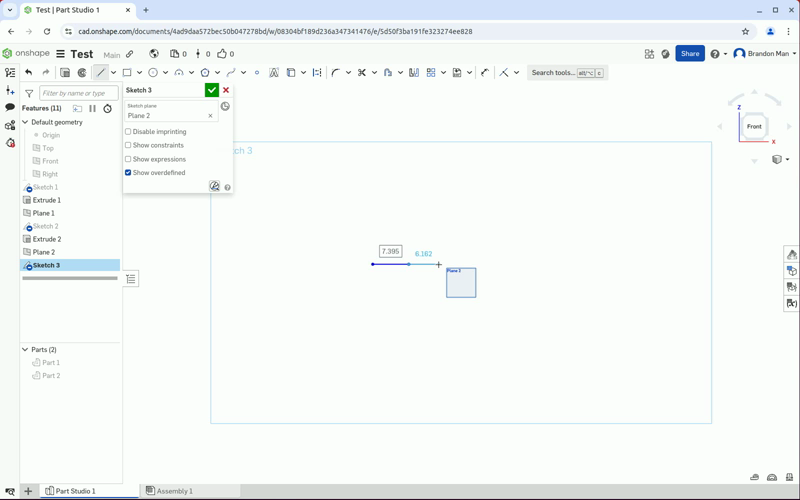
mouse_move(408, 250)
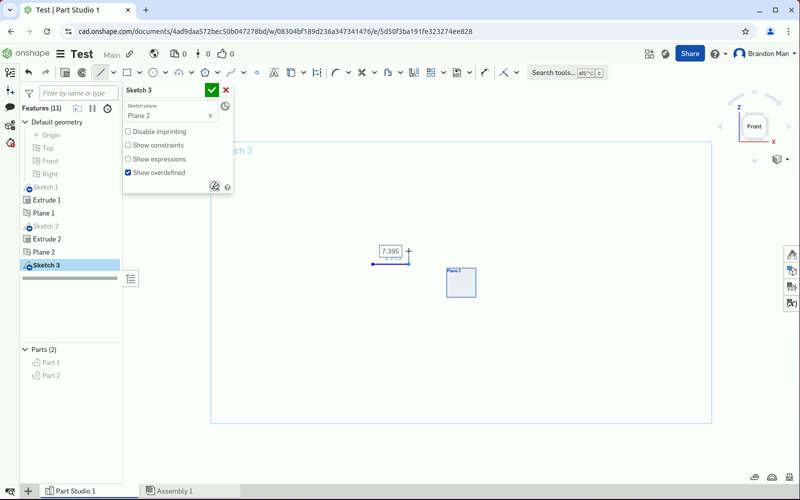
click(408, 250)
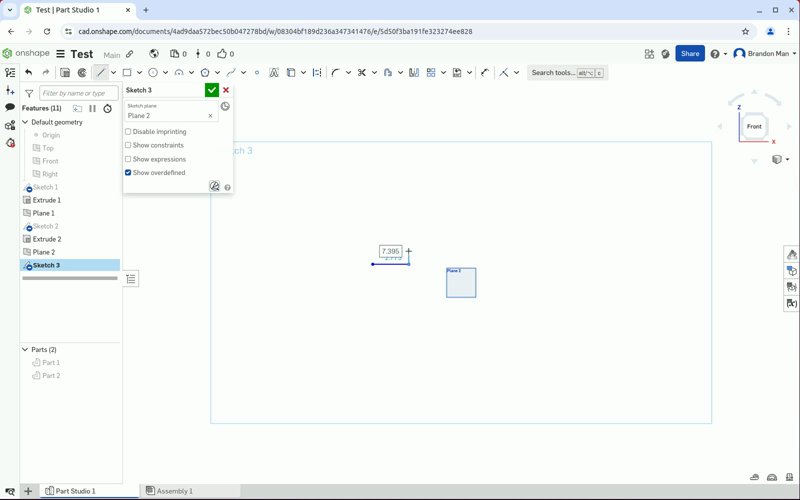
key_up(shift)
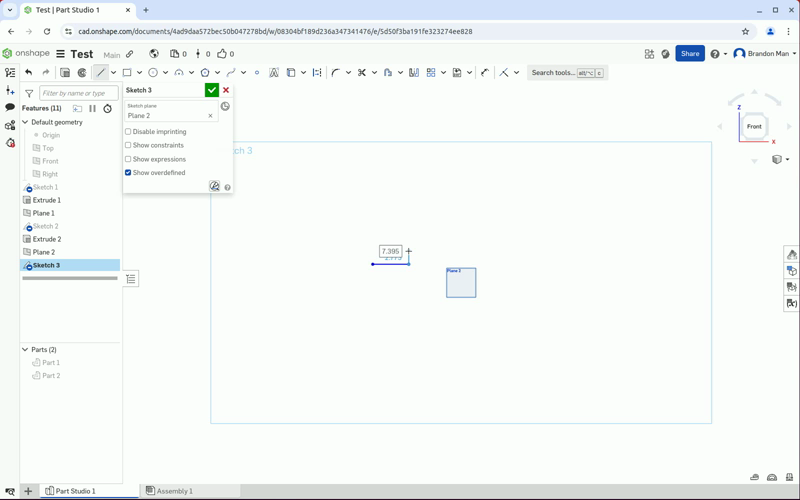
key_down(shift)
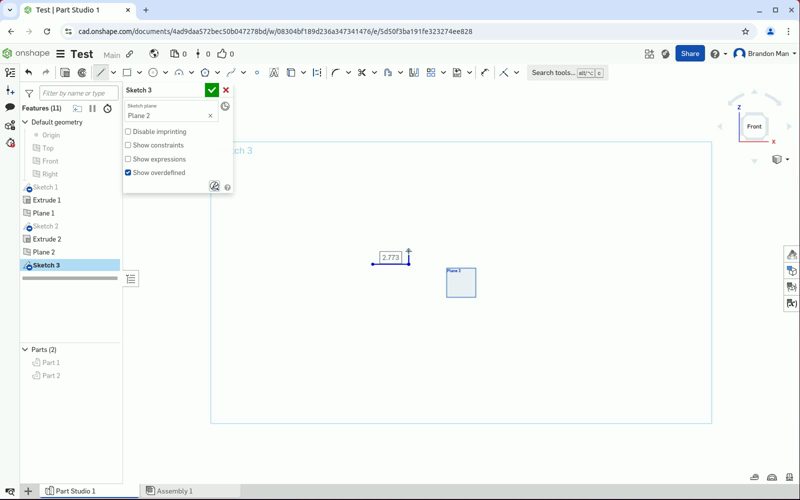
mouse_move(438, 250)
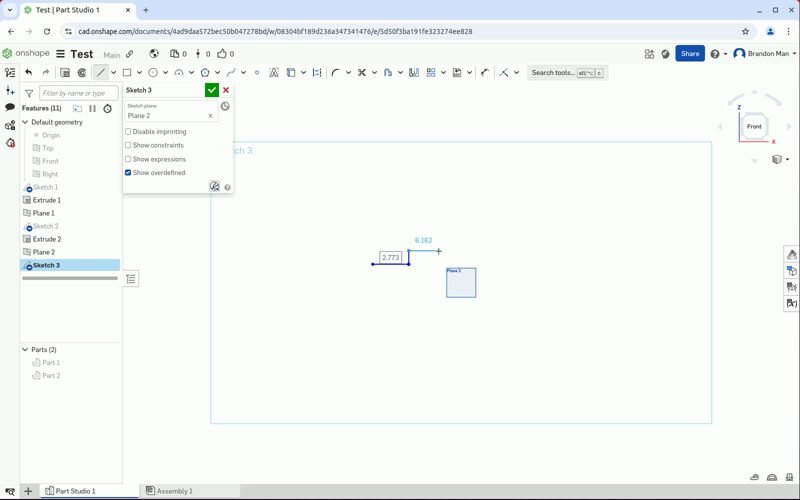
mouse_move(372, 250)
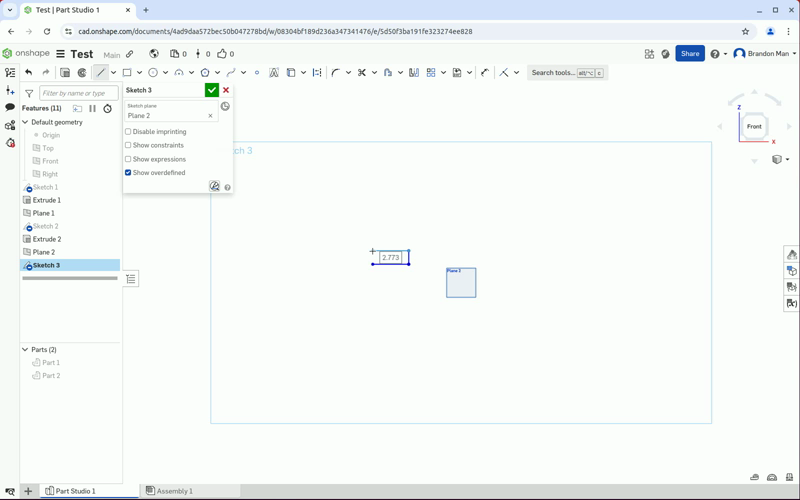
click(372, 250)
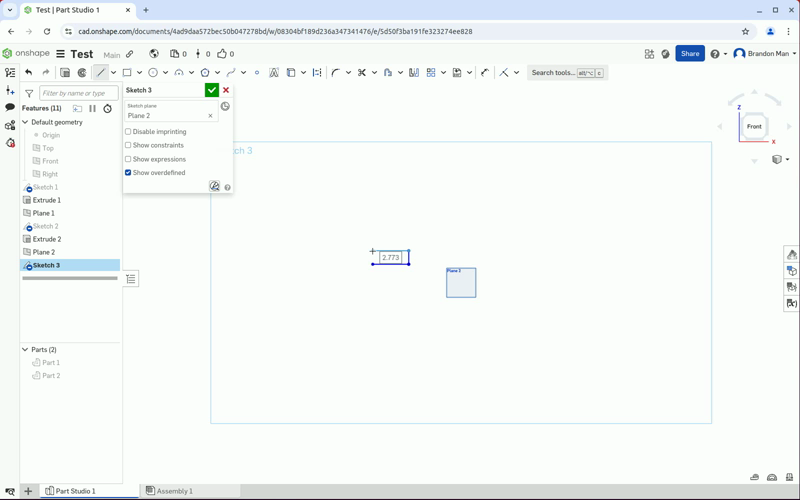
key_up(shift)
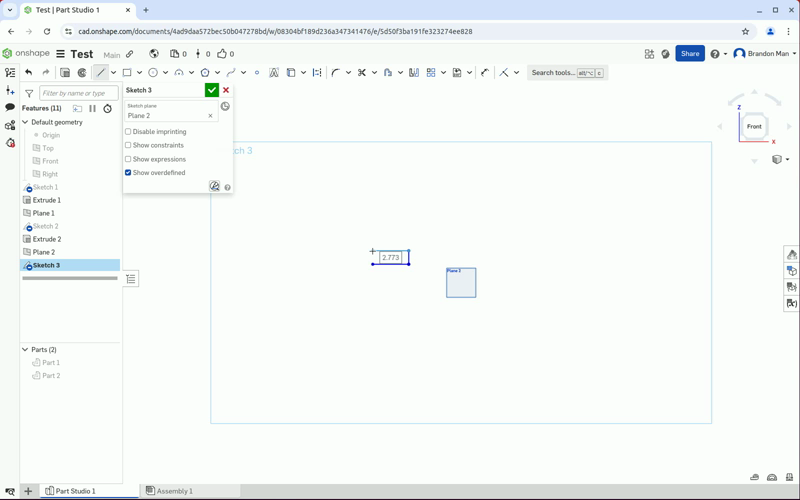
mouse_move(402, 250)
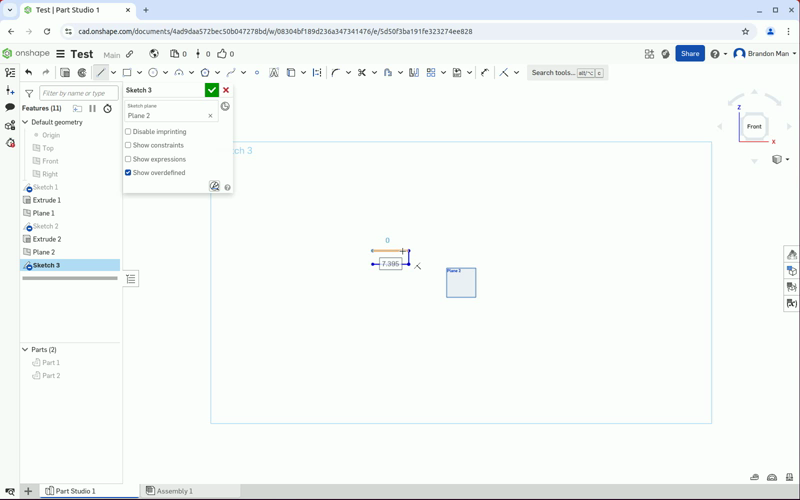
key_down(shift)
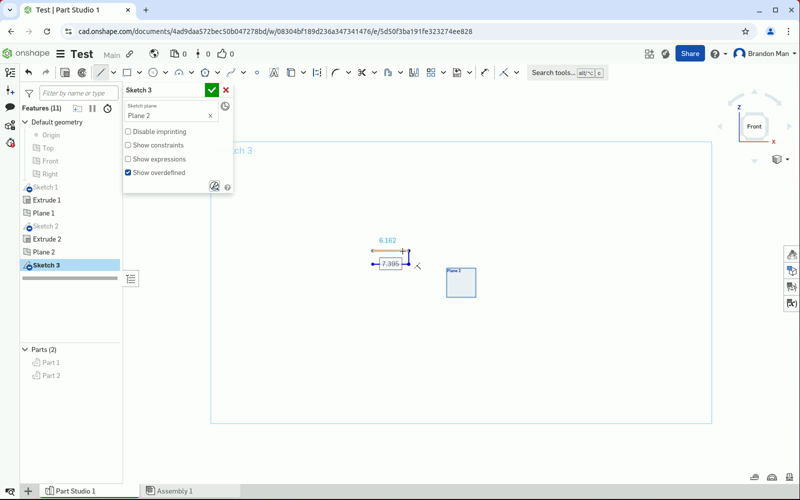
mouse_move(372, 264)
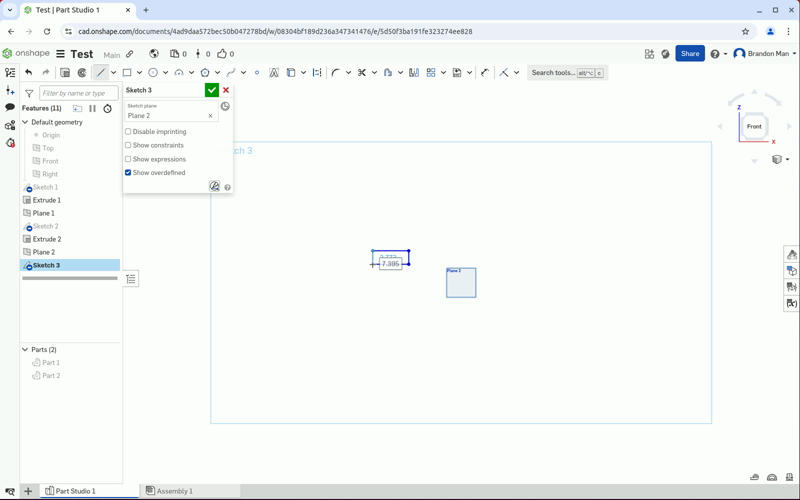
key_up(shift)
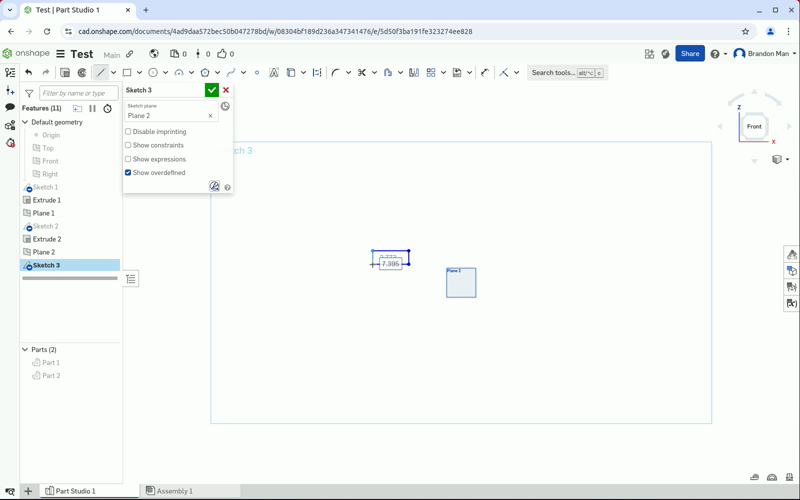
click(372, 264)
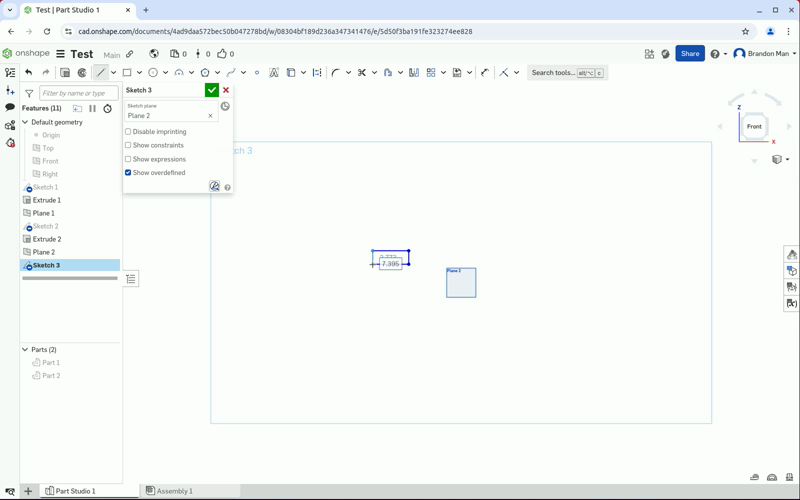
key(esc)
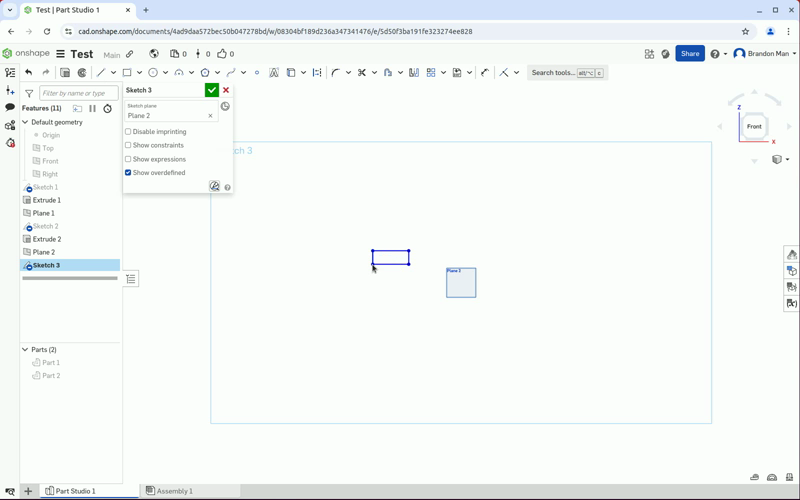
mouse_move(382, 262)
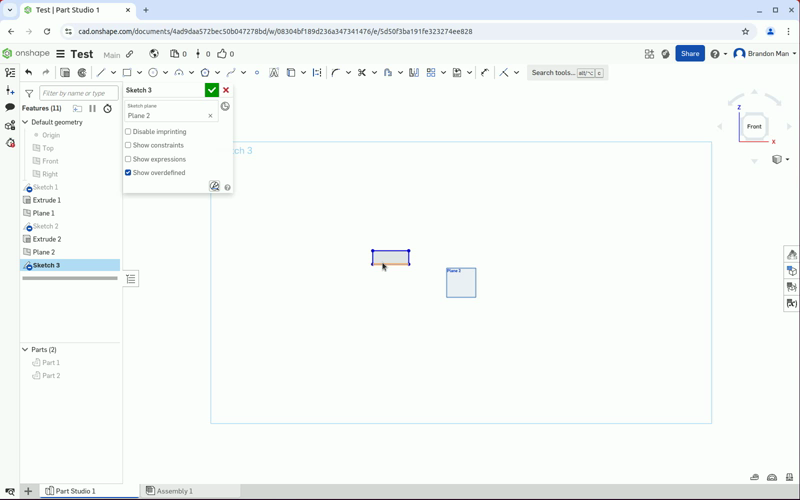
scroll(6)
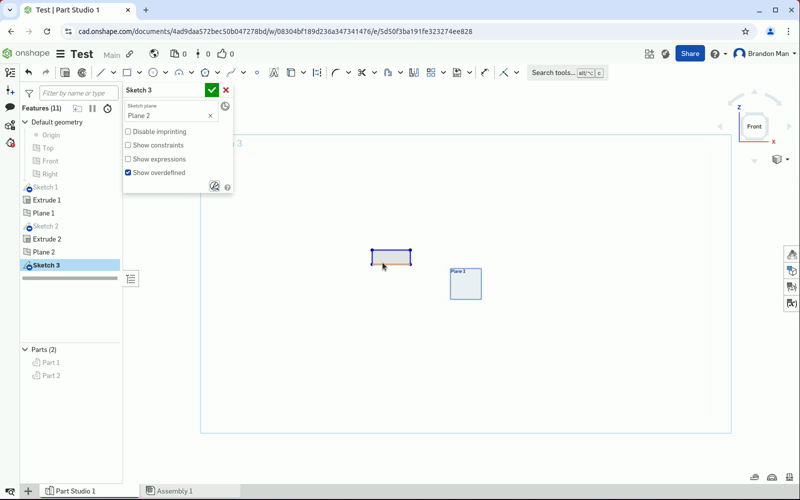
scroll(6)
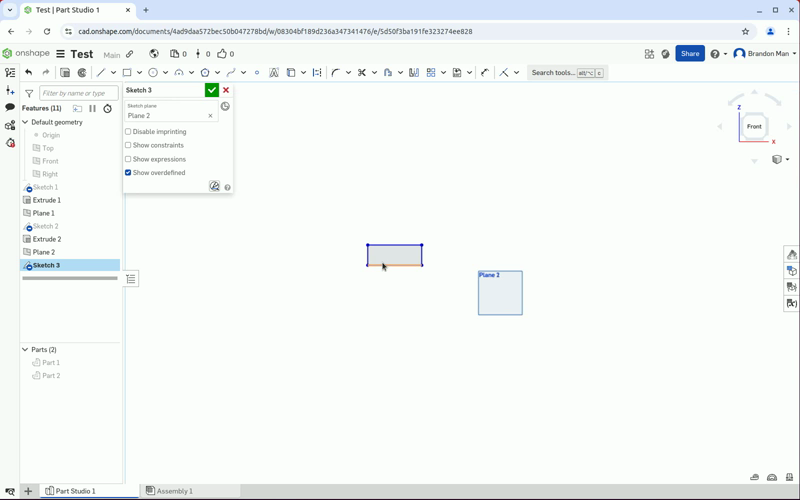
scroll(6)
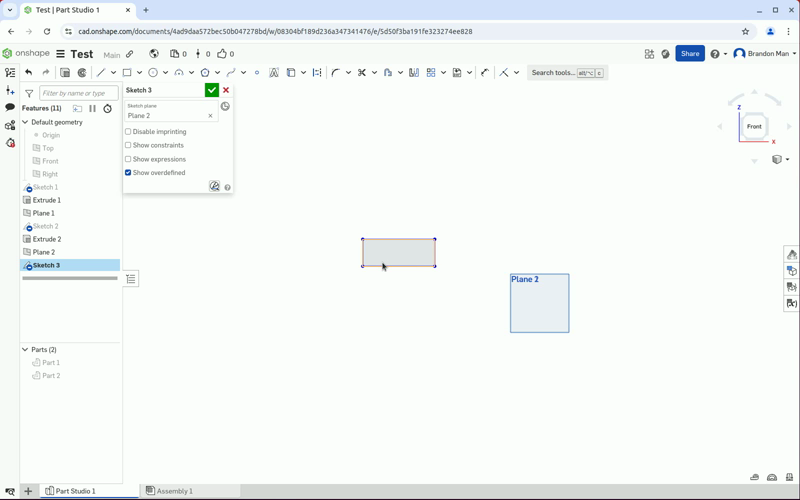
scroll(6)
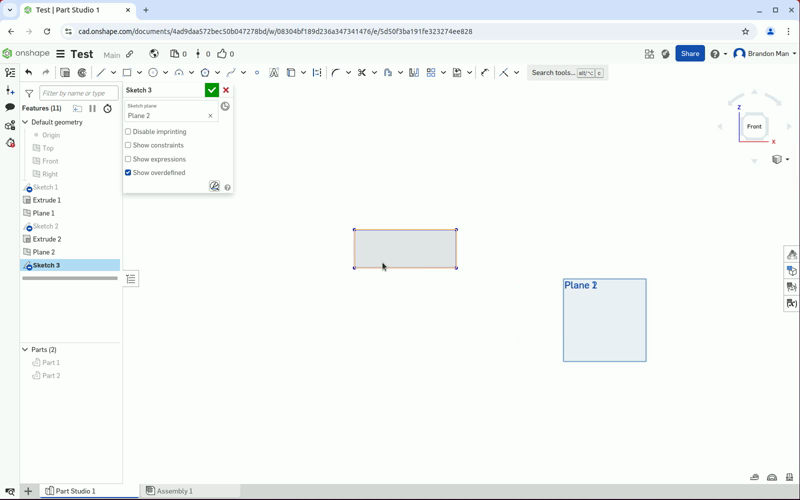
scroll(6)
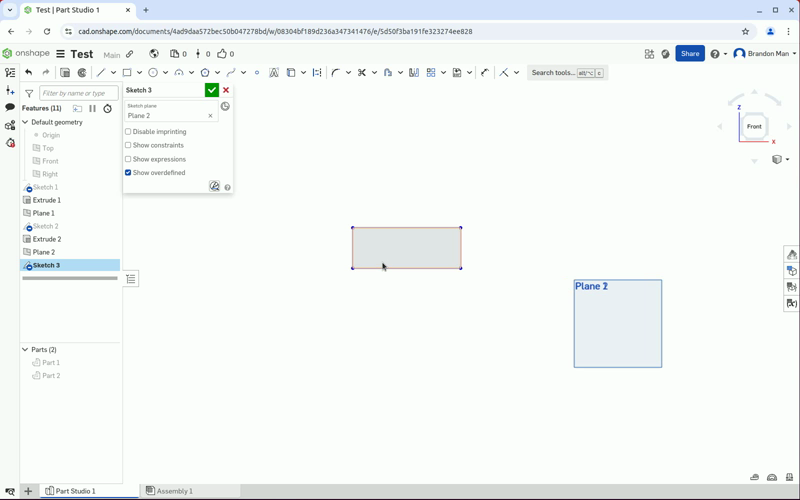
scroll(6)
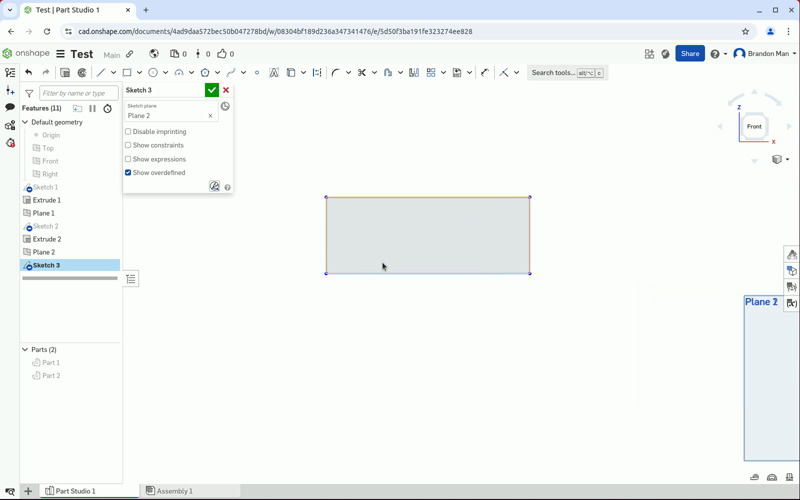
scroll(6)
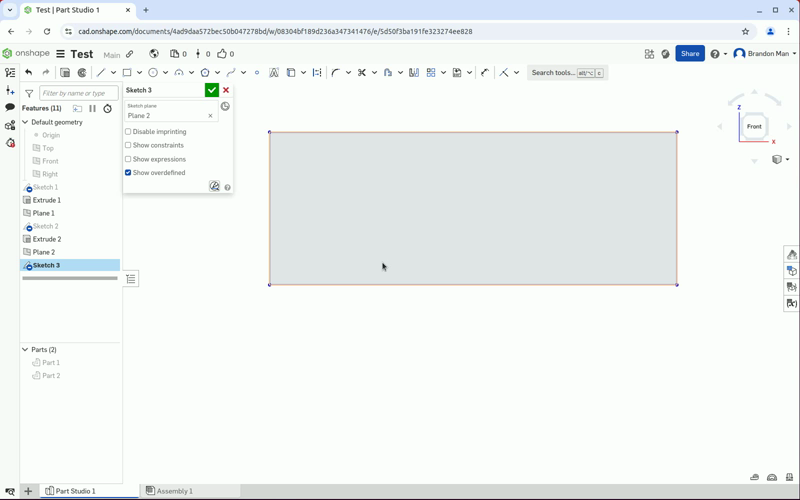
click(382, 262)
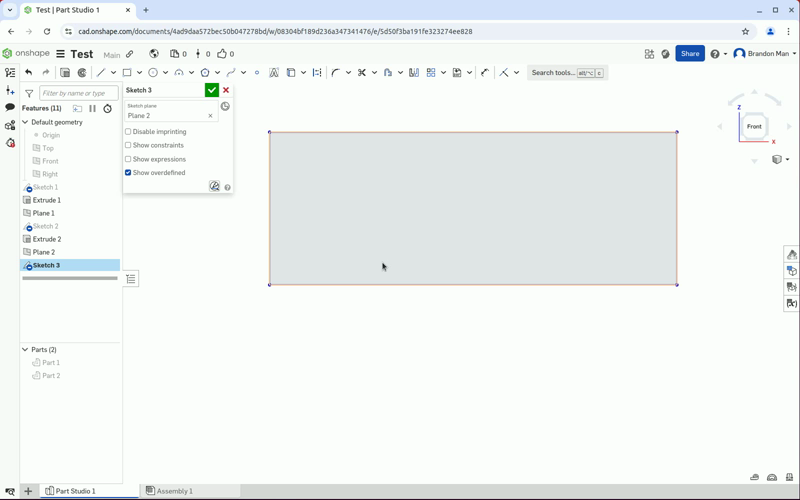
scroll(-6)
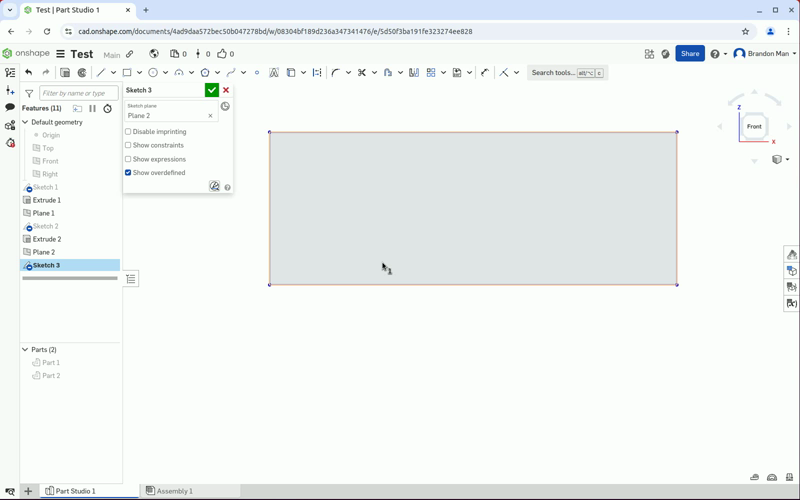
scroll(-6)
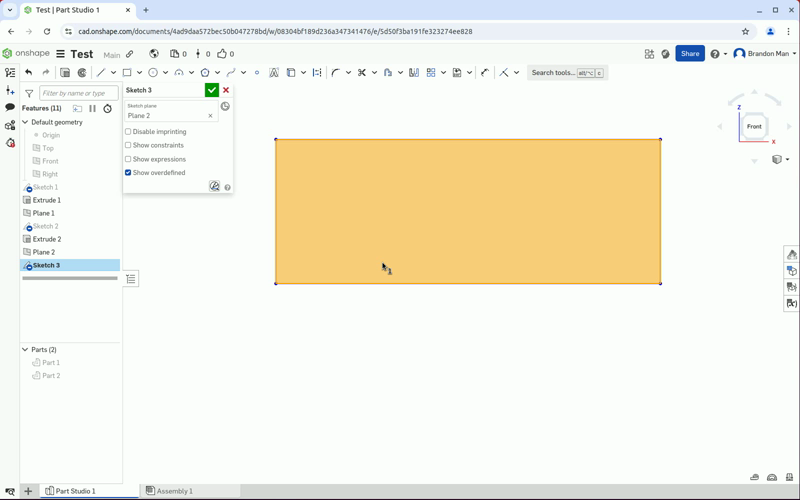
scroll(-6)
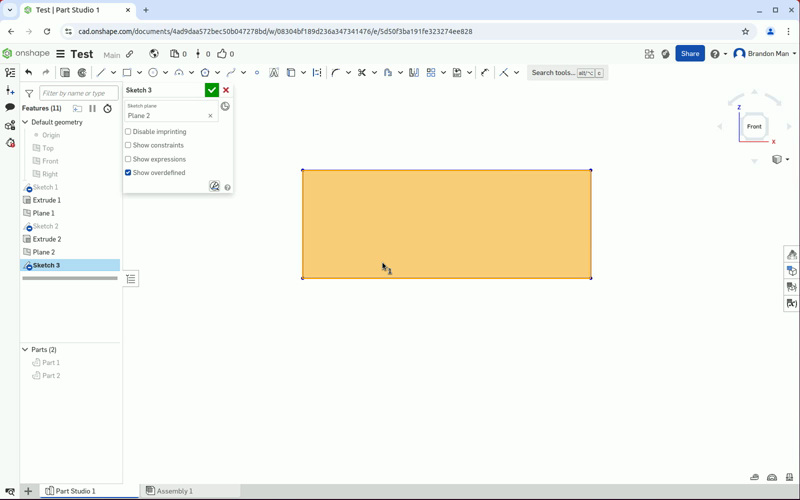
scroll(-6)
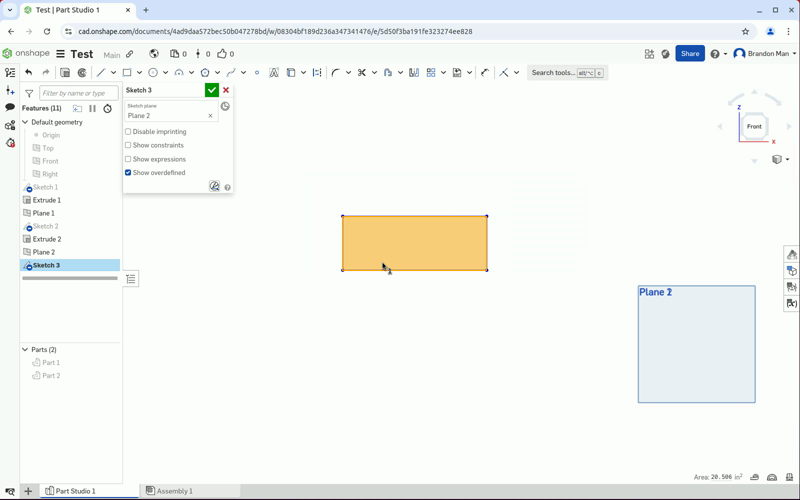
scroll(-6)
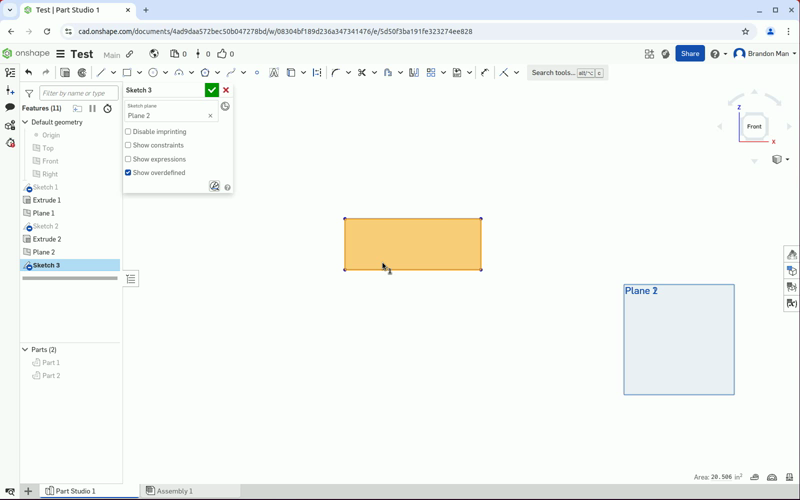
scroll(-6)
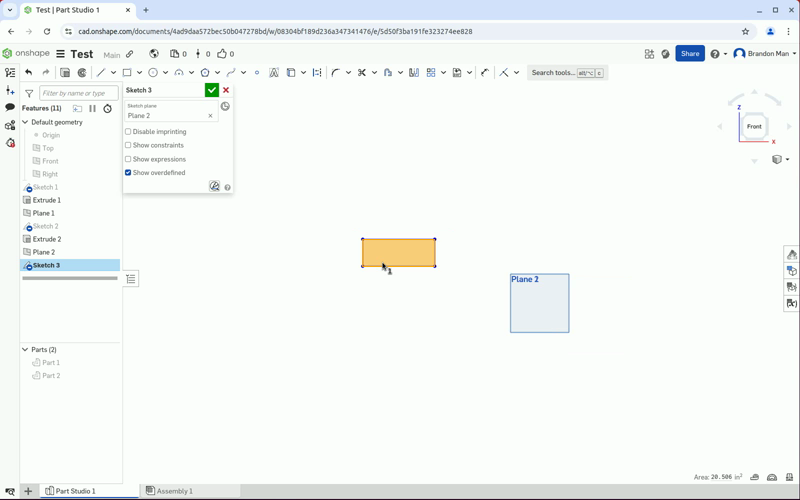
scroll(-6)
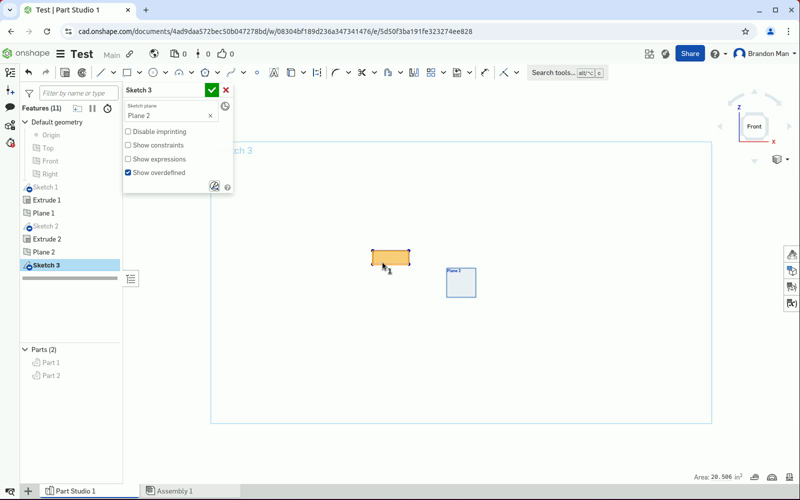
mouse_move(73, 352)
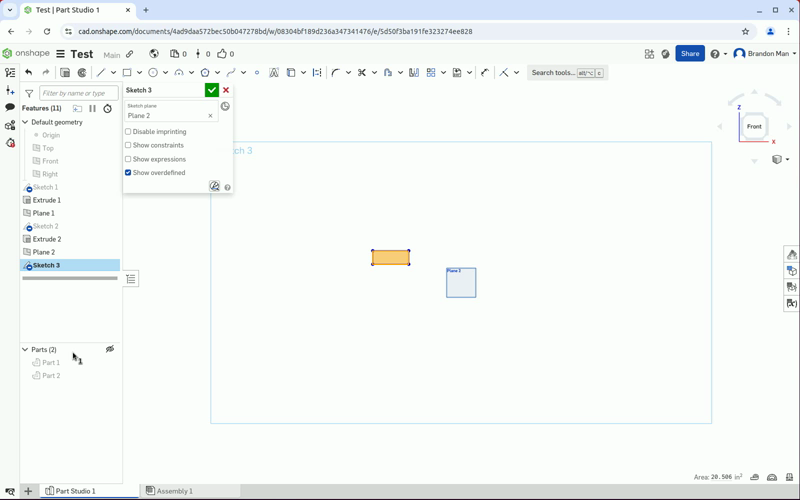
key(shift+y)
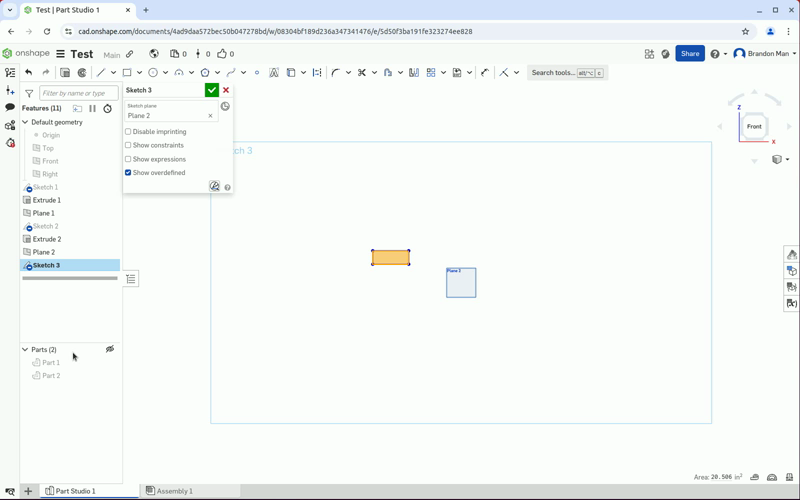
key(shift+e)
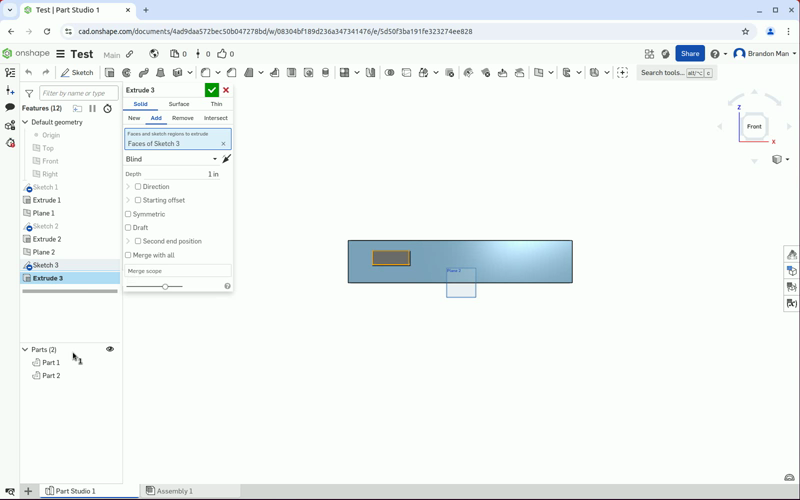
mouse_move(143, 106)
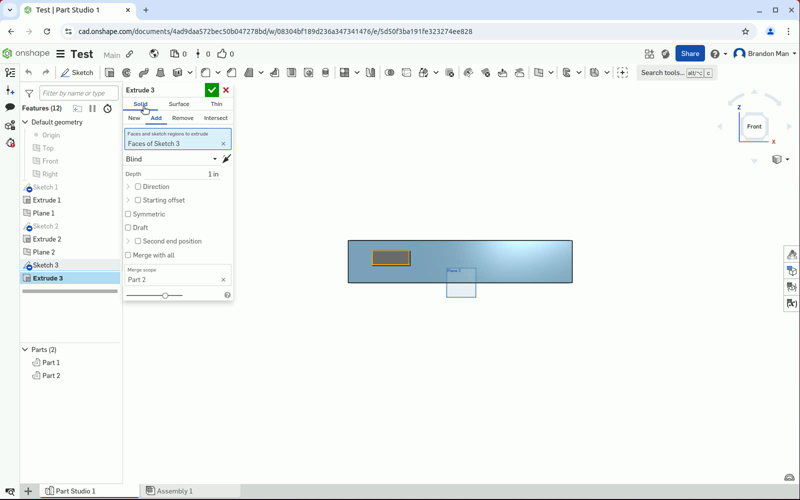
click(143, 106)
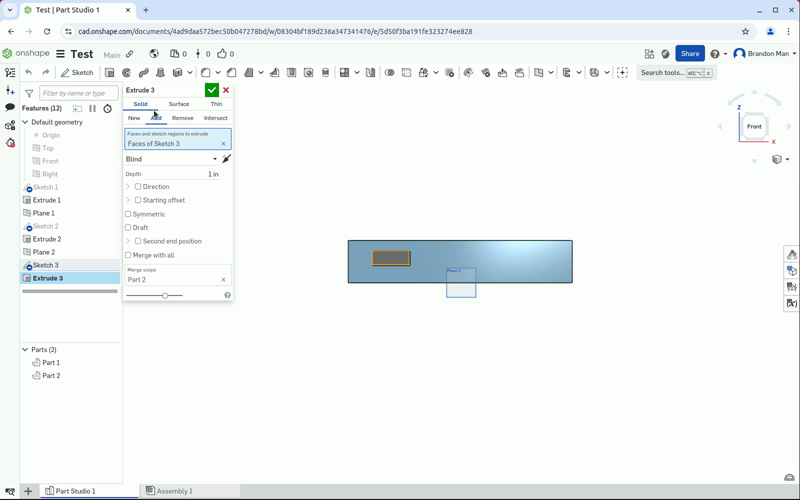
mouse_move(186, 120)
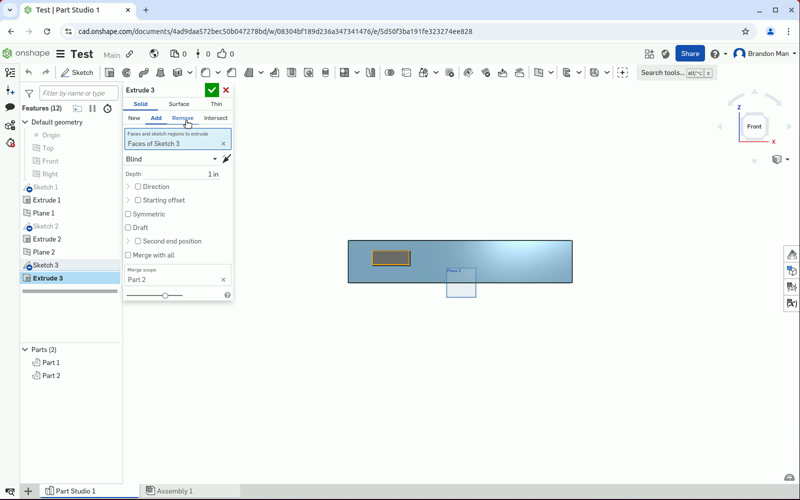
click(186, 120)
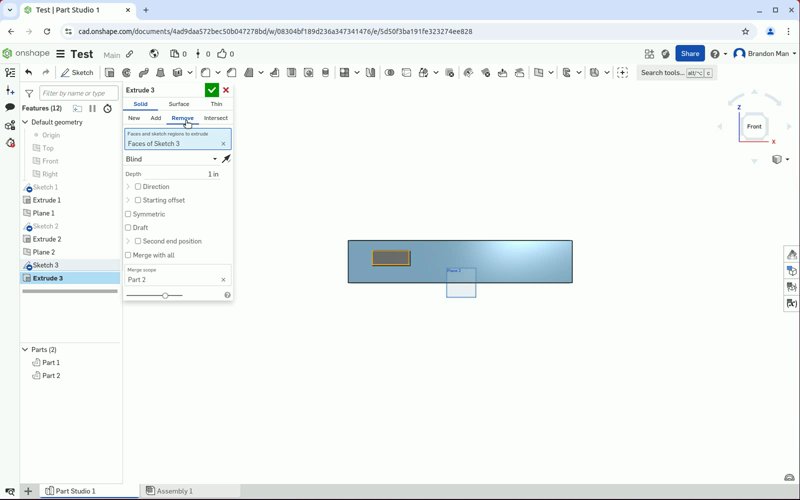
key(tab, 4)
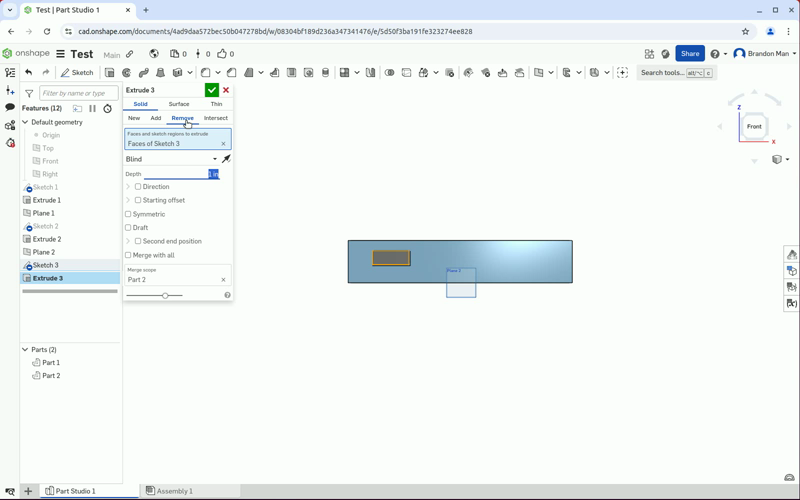
text(14.683)
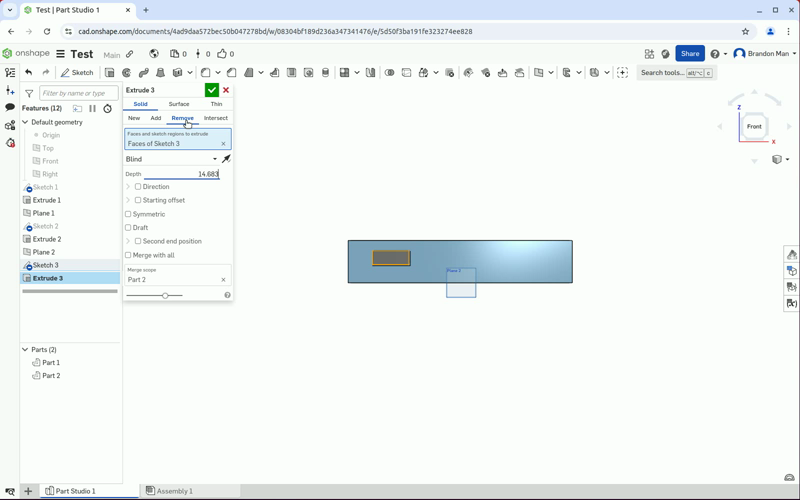
key(tab, 6)
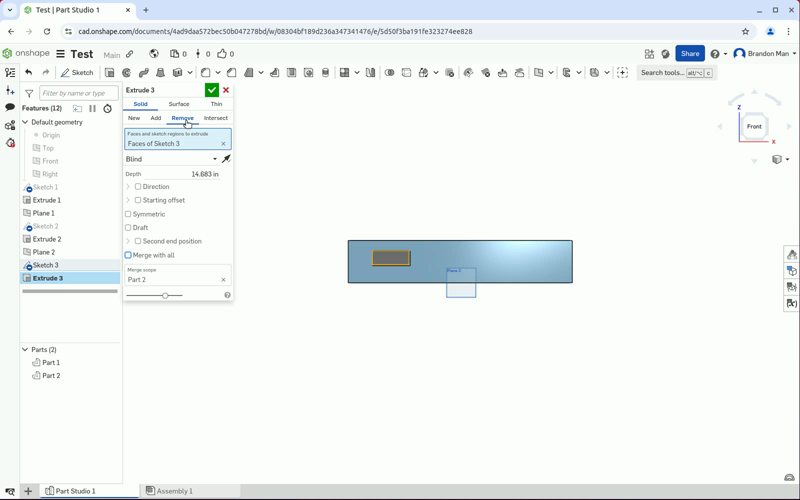
key(space)
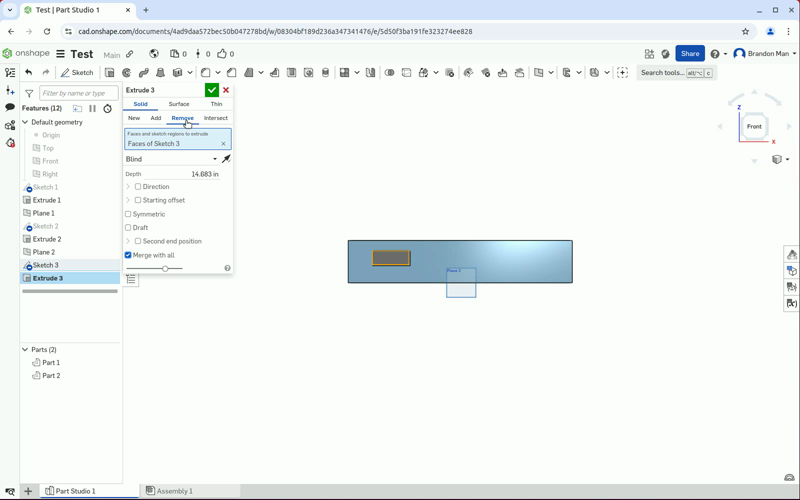
key(enter)
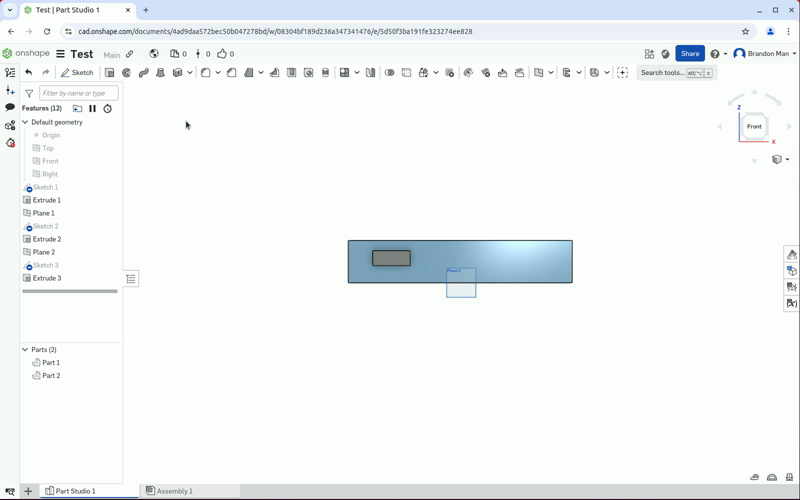
key(shift+h)
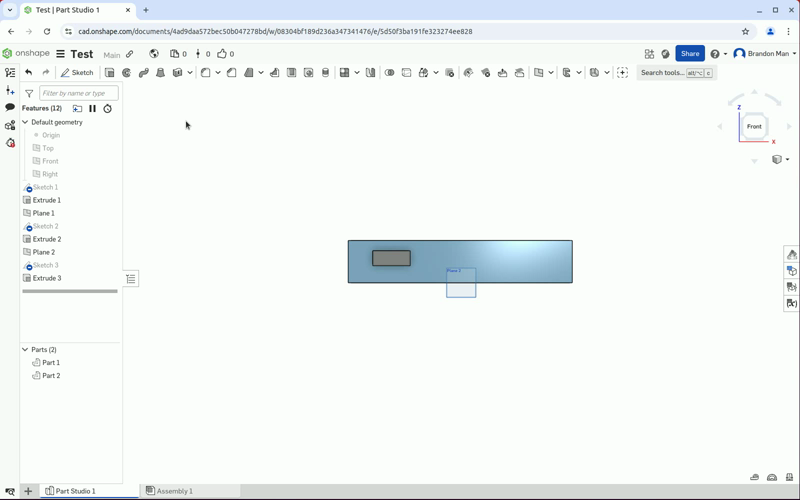
key(shift+h)
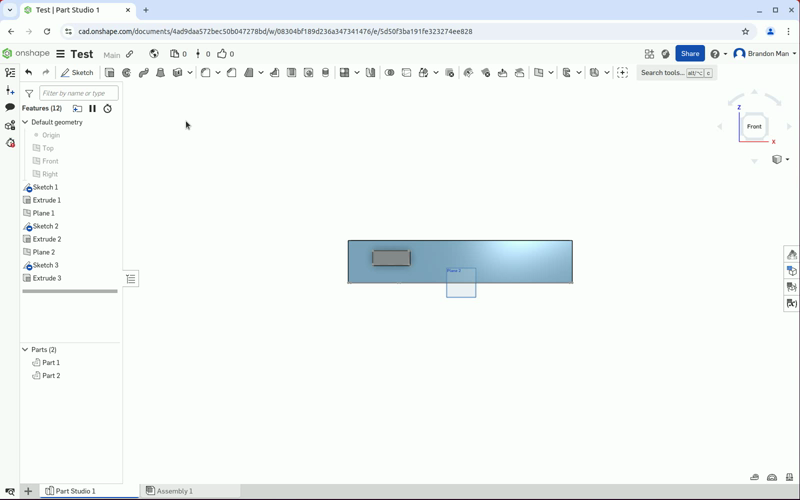
key(shift+7)
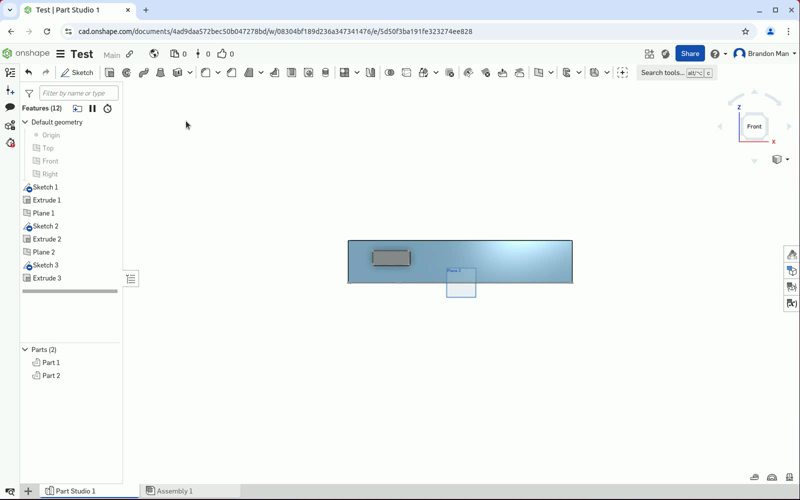
key(left, 2)
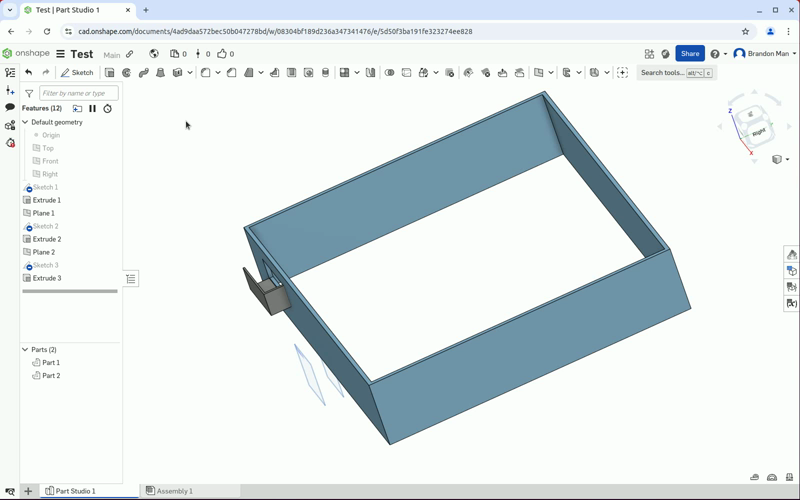
key(down, 2)
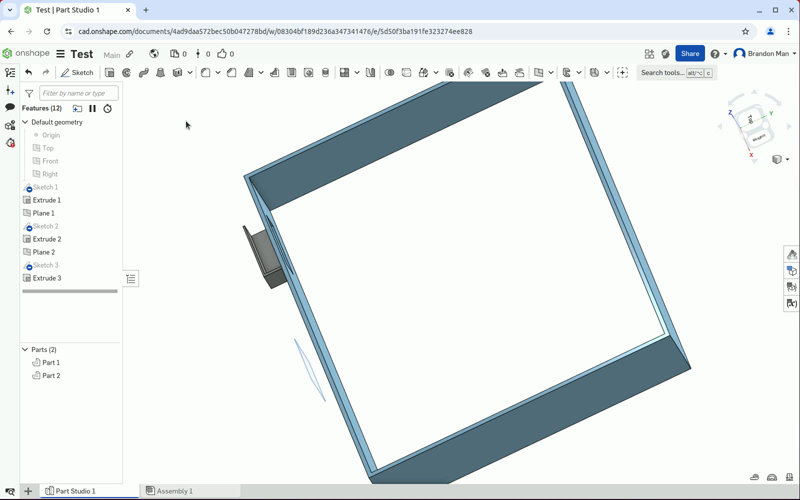
key(up, 2)
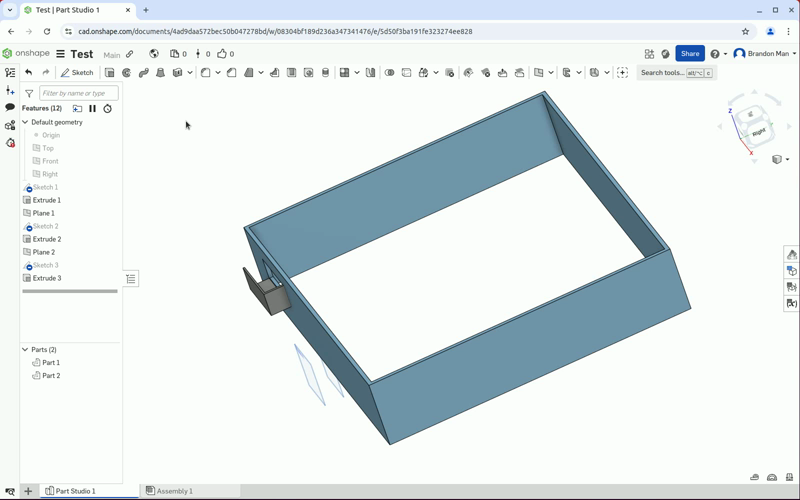
key(right, 2)
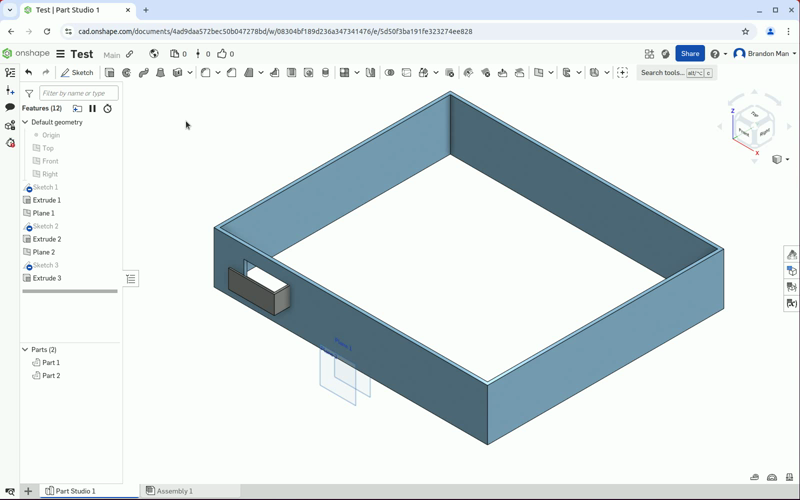
mouse_move(73, 189)
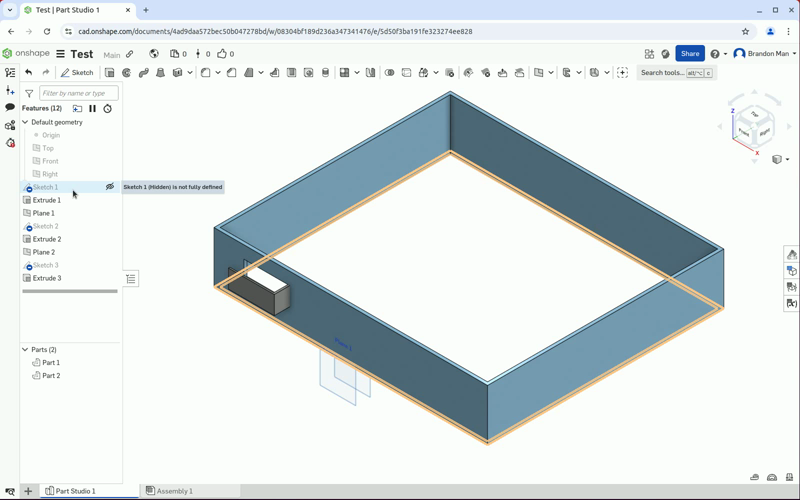
click(73, 189)